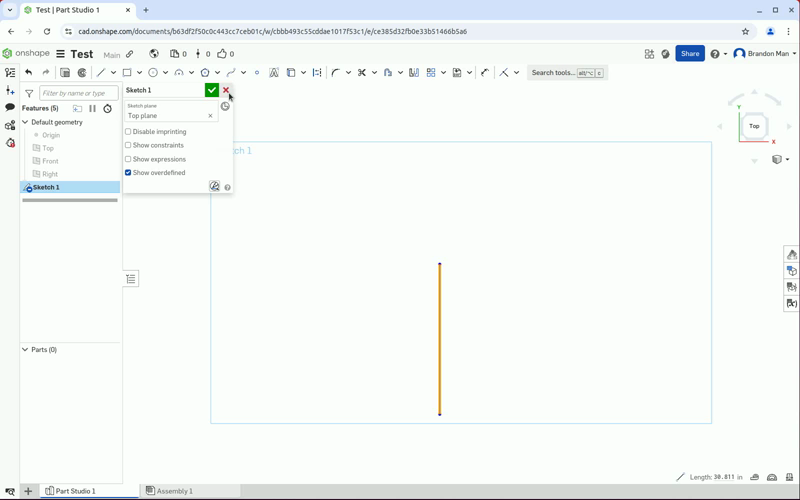
key(shift+h)
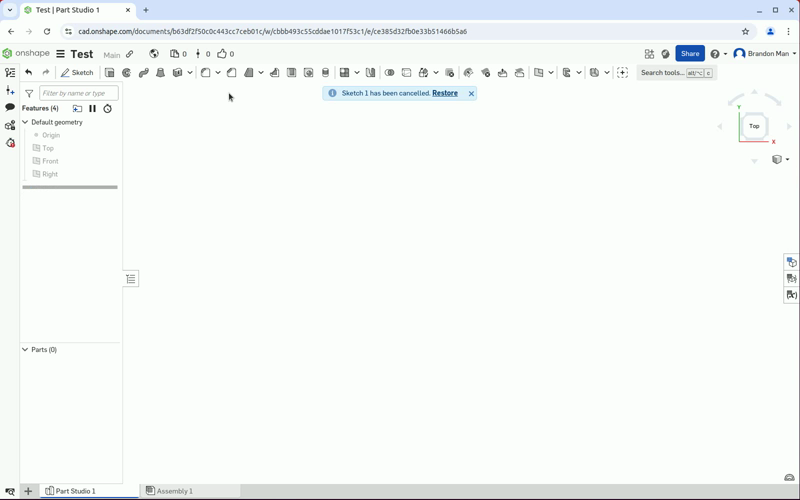
mouse_move(73, 352)
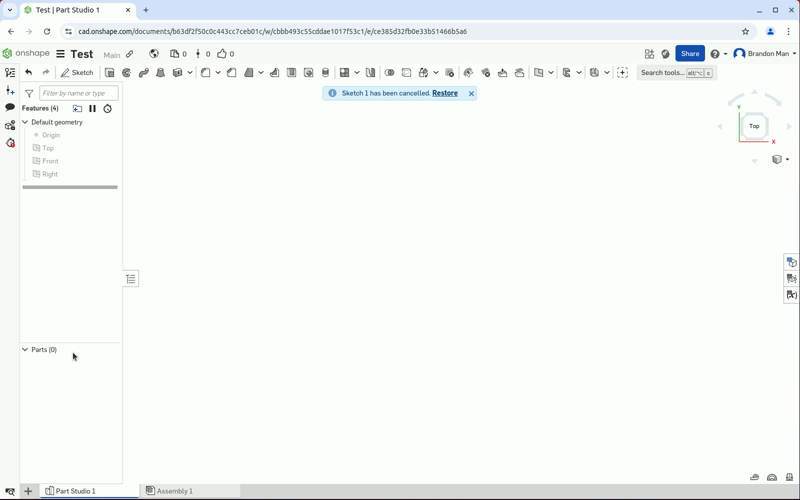
key(y)
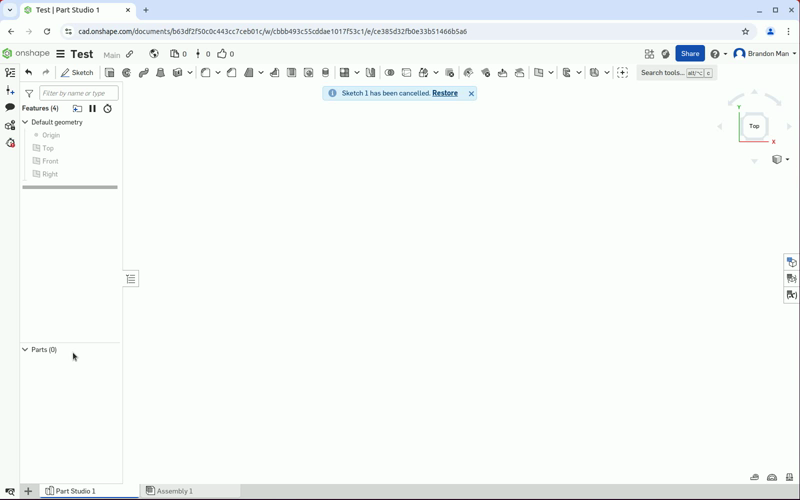
key(shift+p)
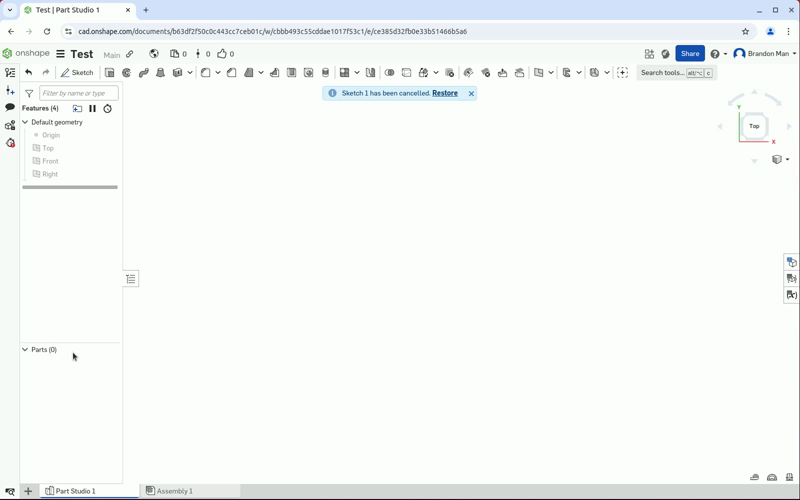
key(space)
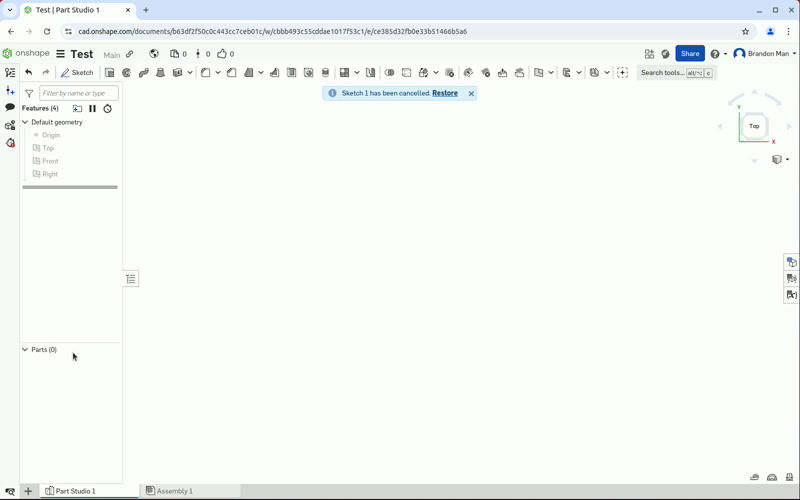
key_down(shift)
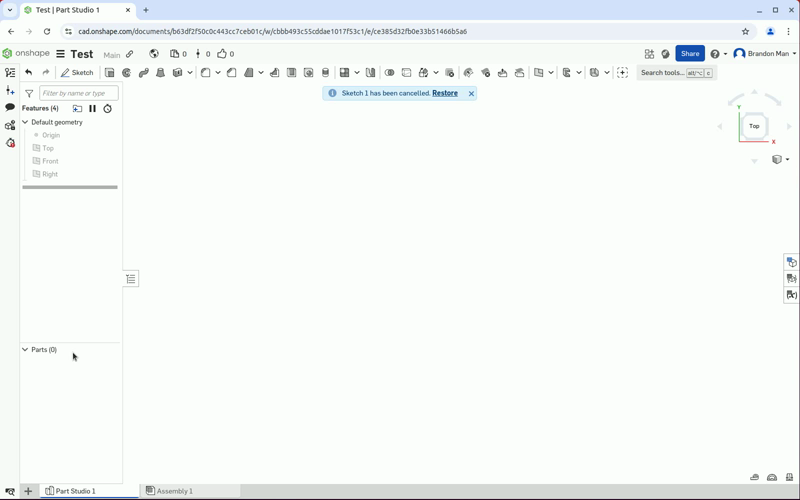
key(up)
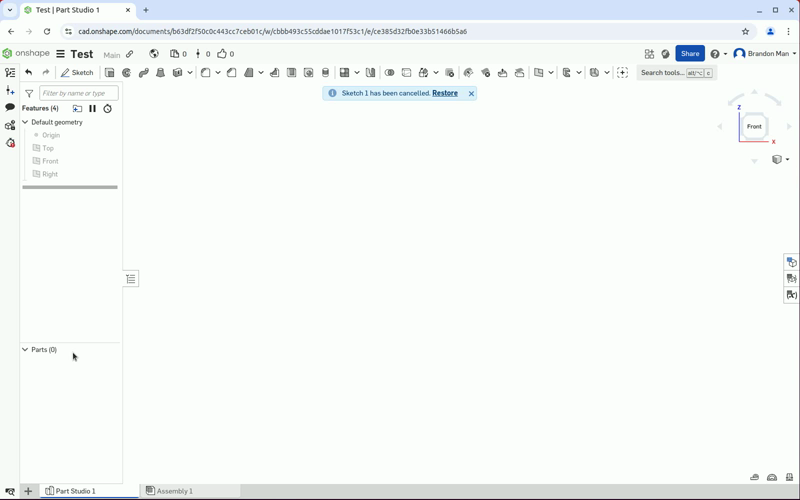
key_up(shift)
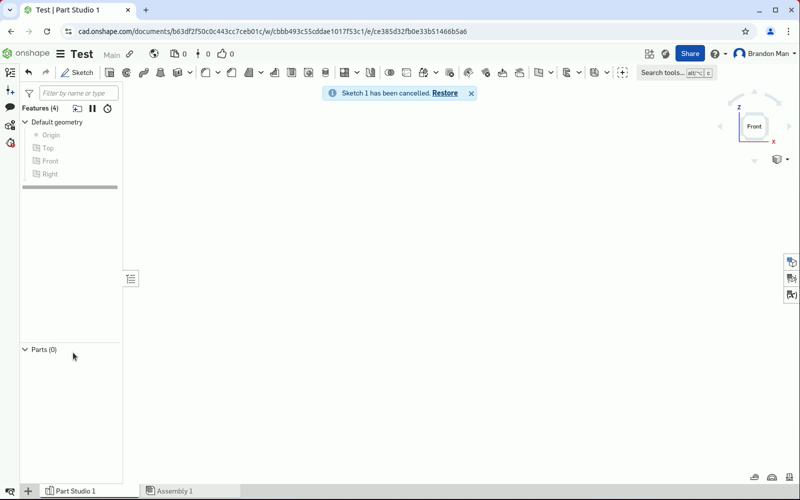
key(space)
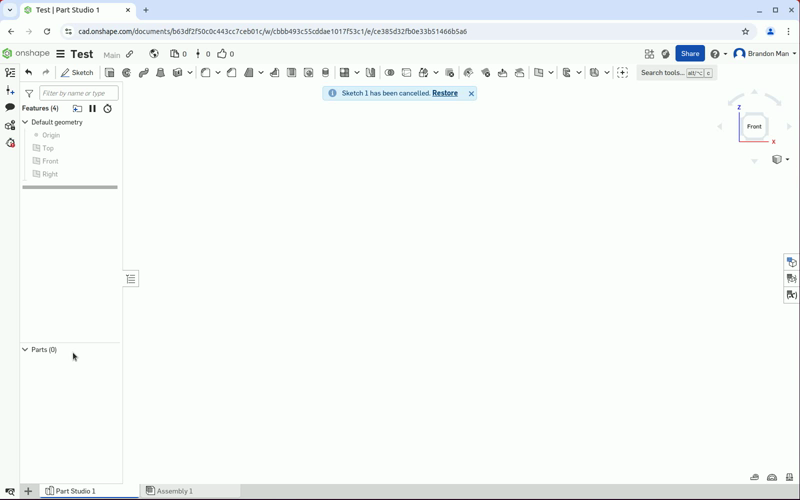
key_down(shift)
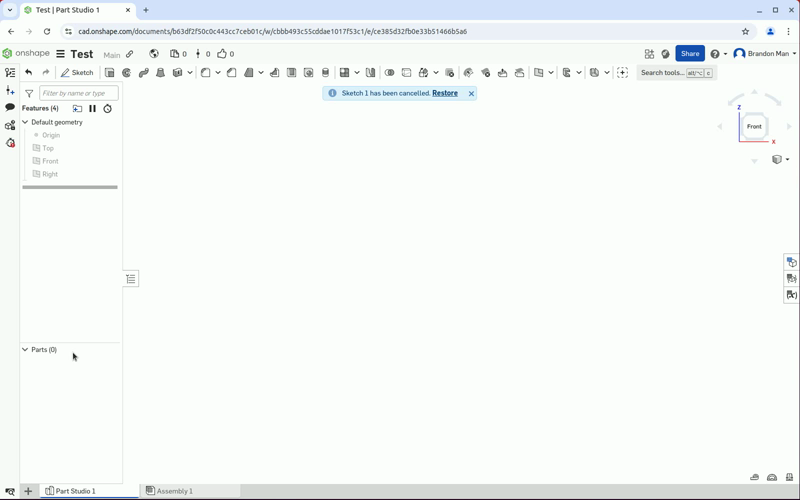
key(left)
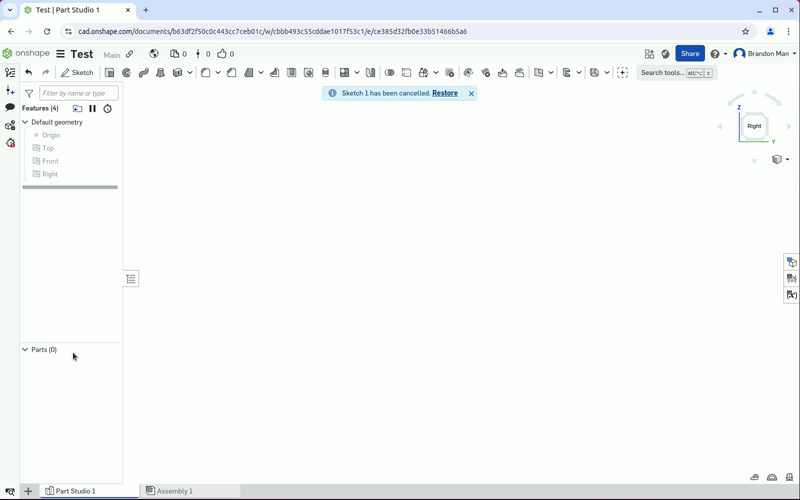
key_up(shift)
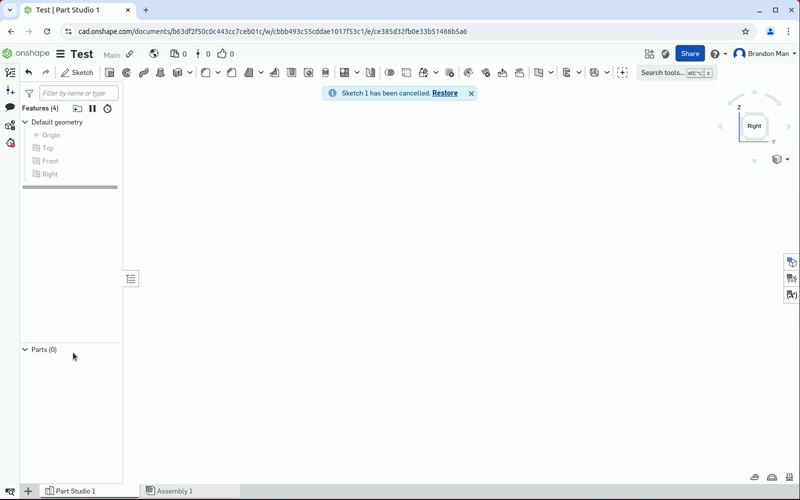
mouse_move(73, 352)
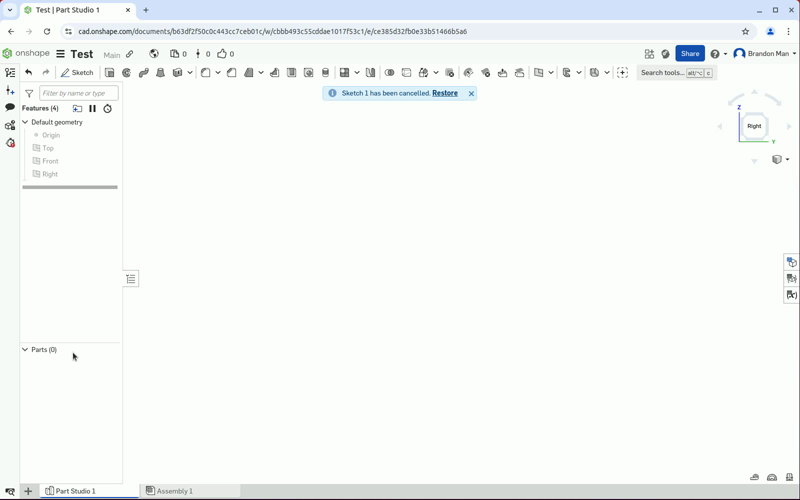
key(shift+y)
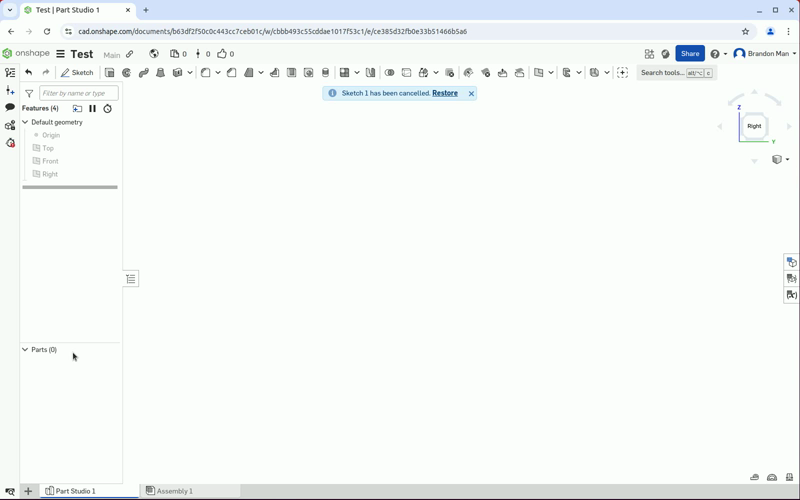
key(shift+s)
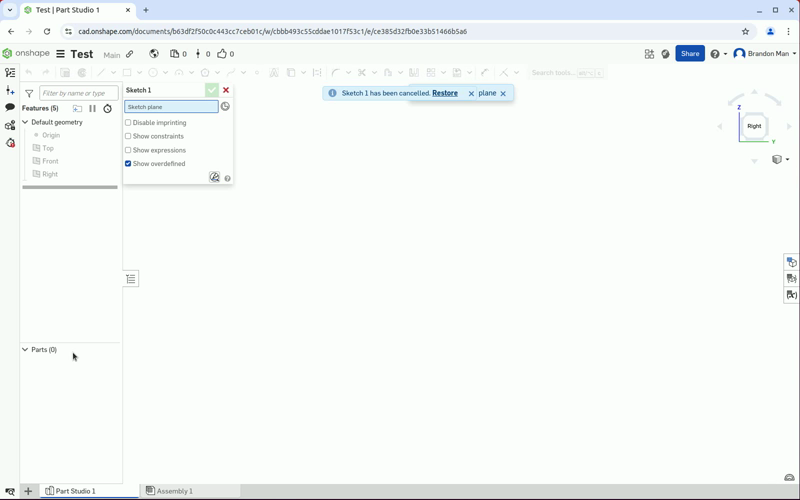
mouse_move(73, 176)
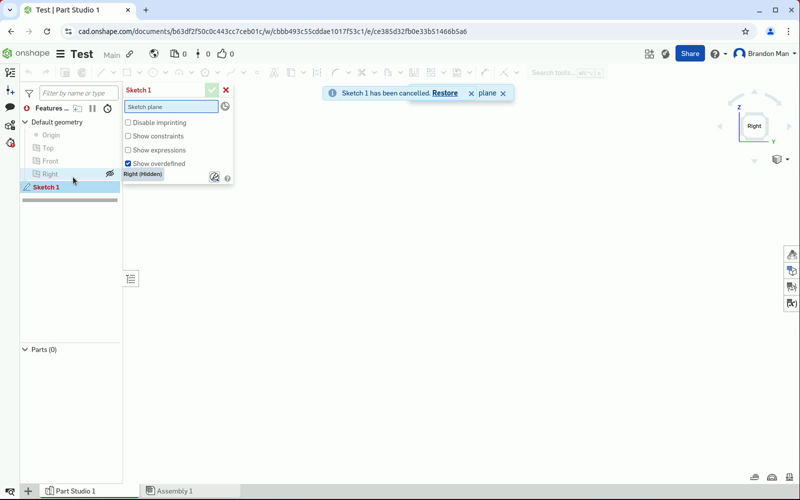
click(73, 176)
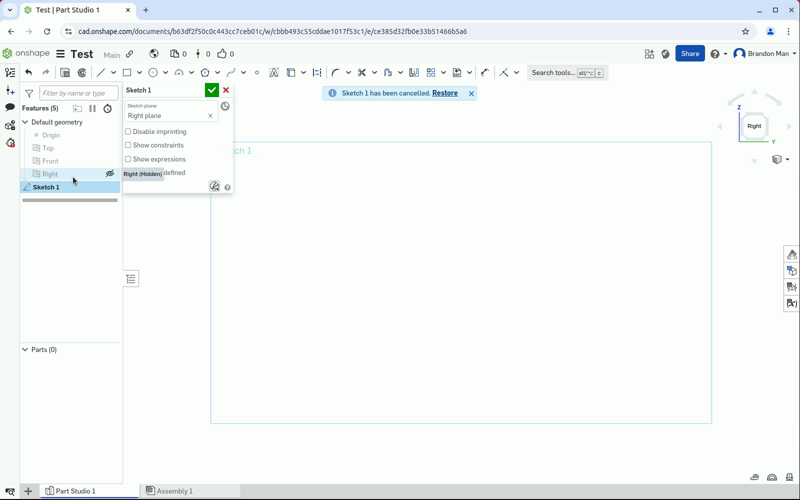
mouse_move(73, 352)
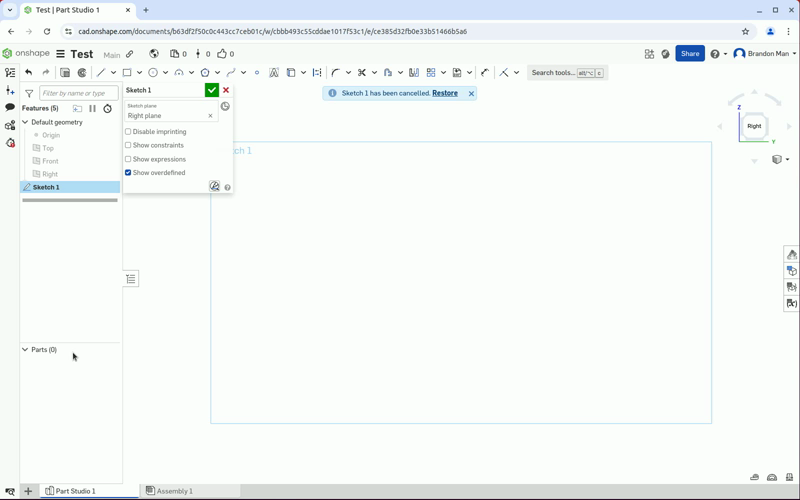
key(y)
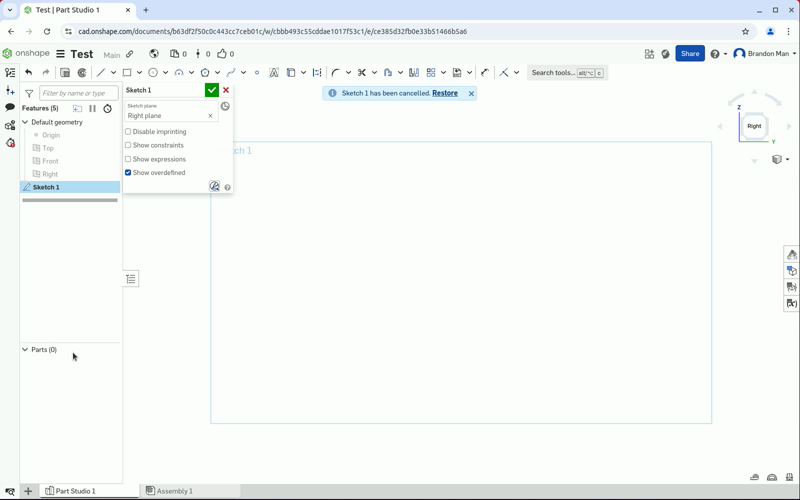
key(l)
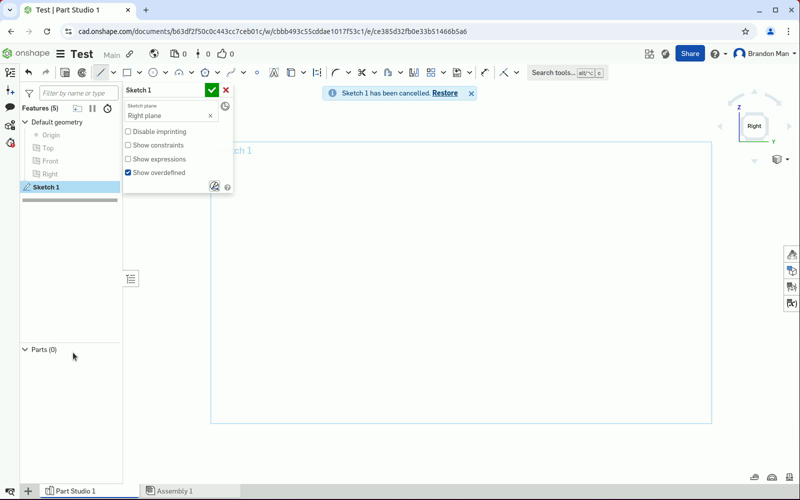
key_down(shift)
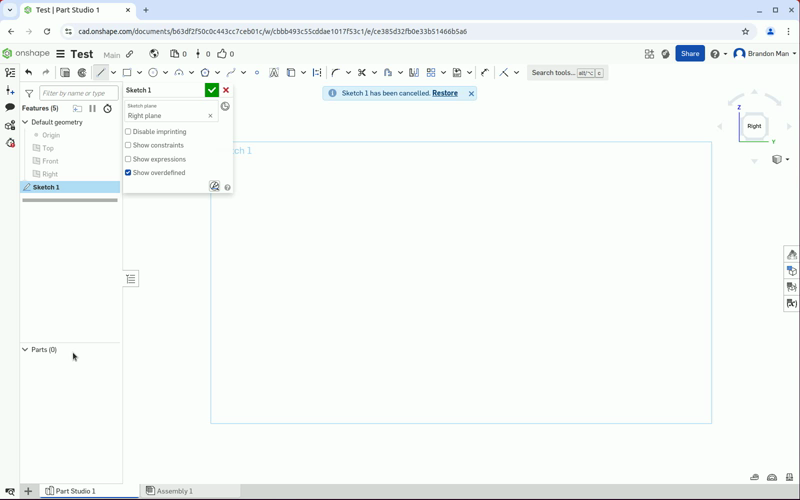
mouse_move(452, 395)
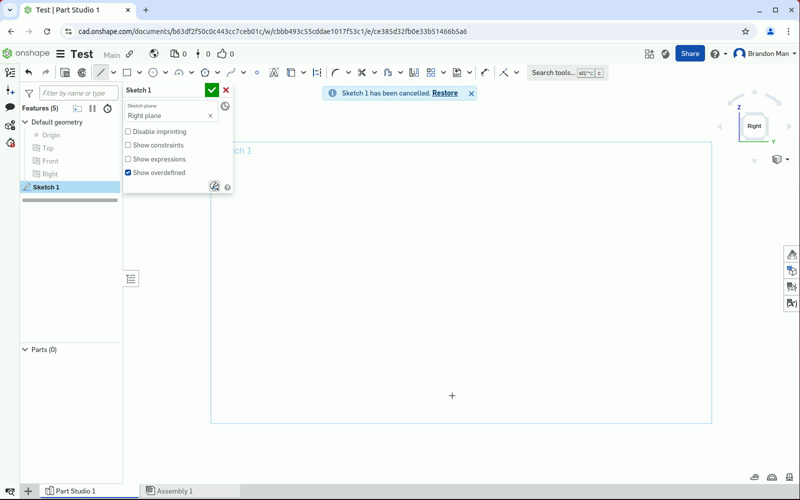
click(452, 395)
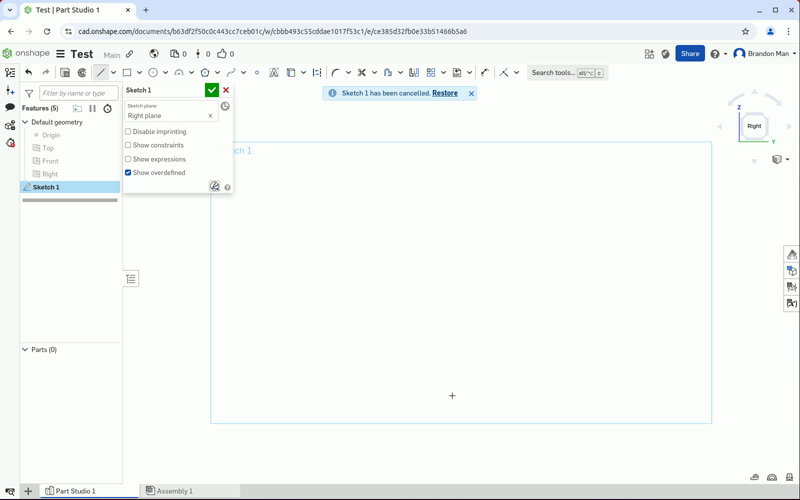
key_up(shift)
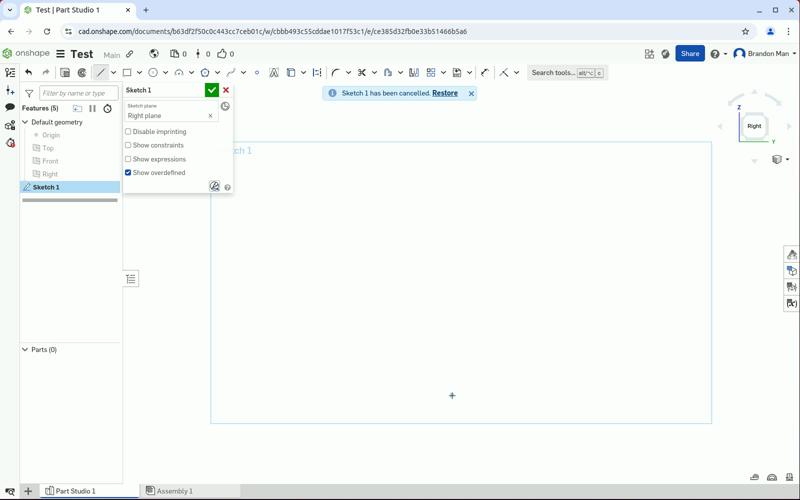
key_down(shift)
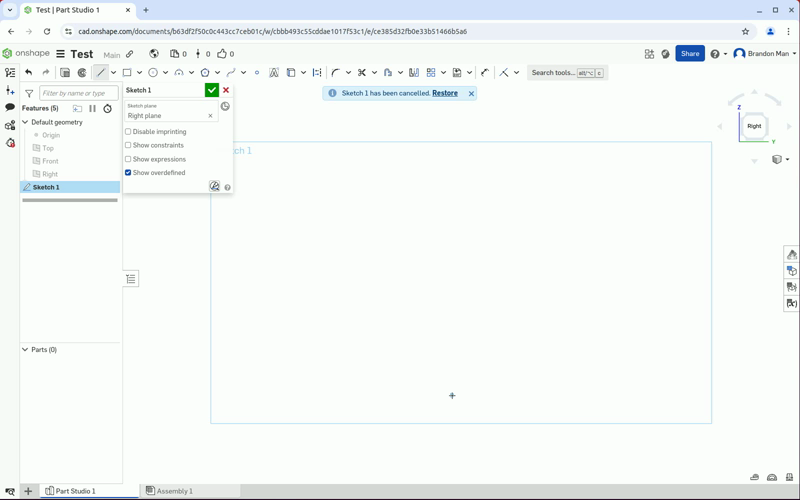
mouse_move(482, 395)
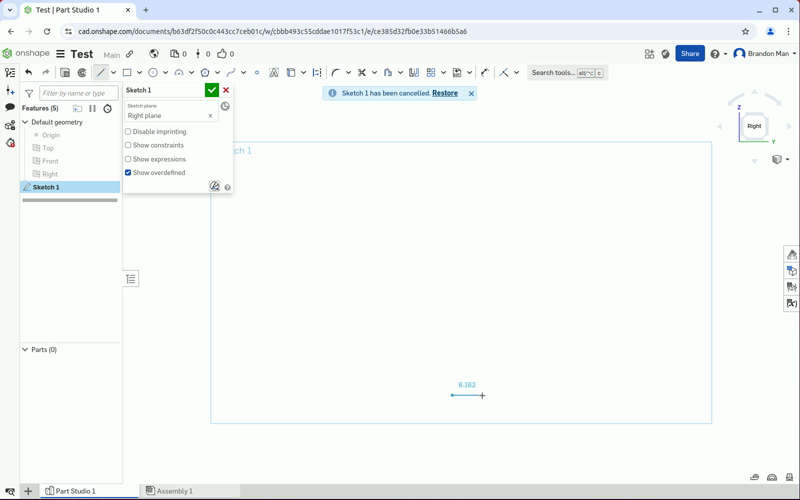
mouse_move(460, 395)
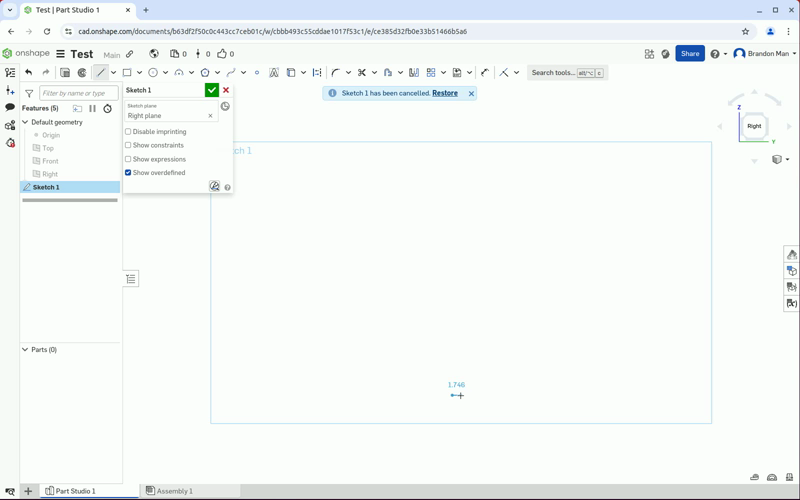
click(460, 395)
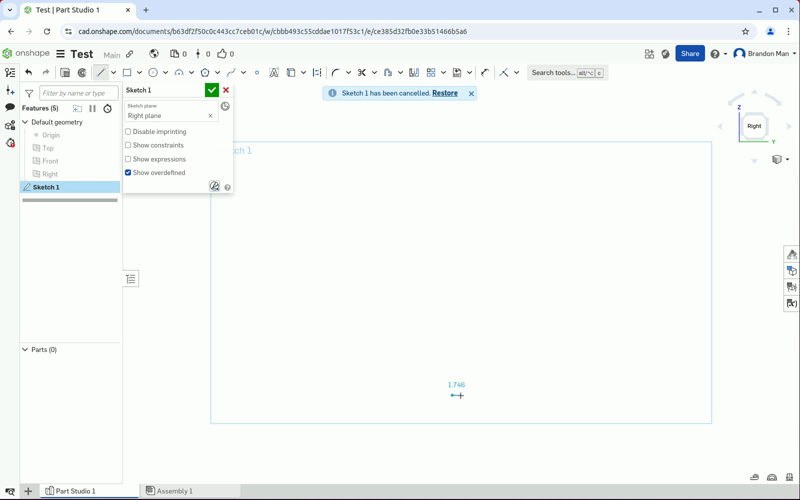
key_up(shift)
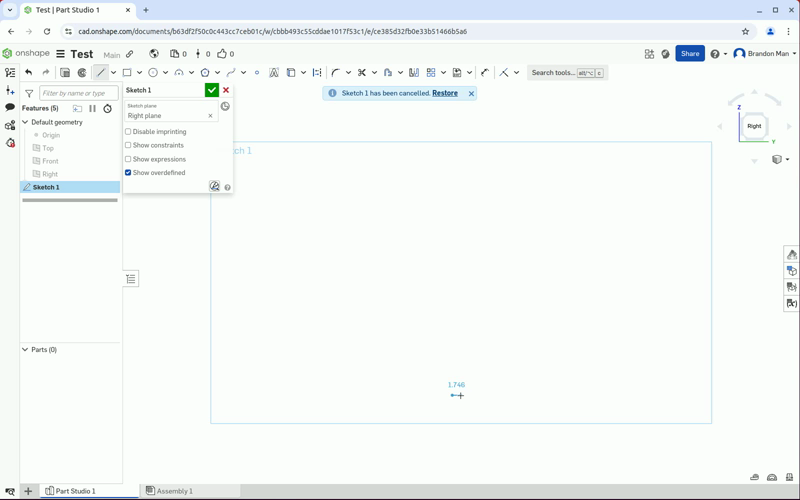
key_down(shift)
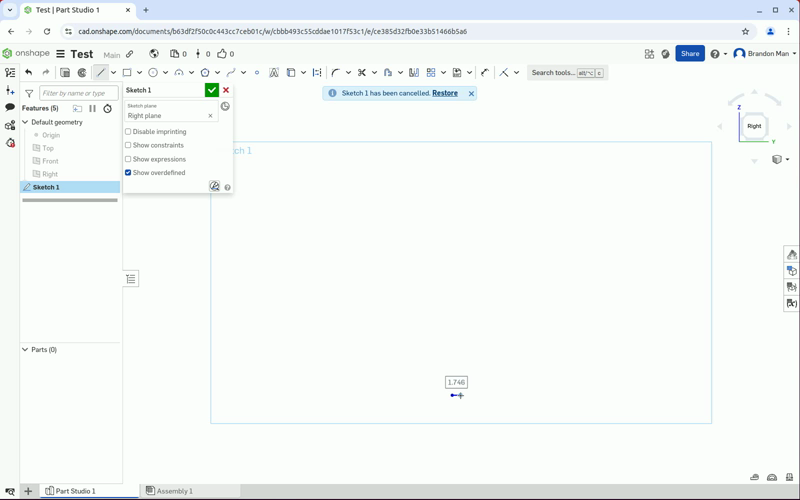
mouse_move(460, 282)
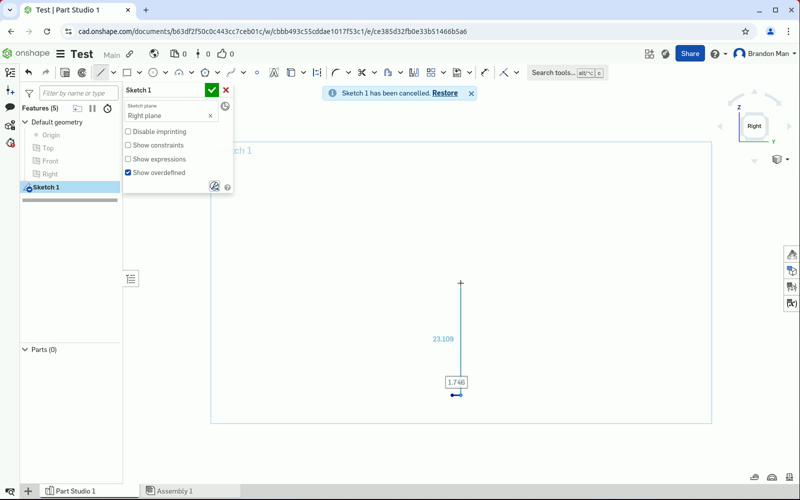
click(460, 282)
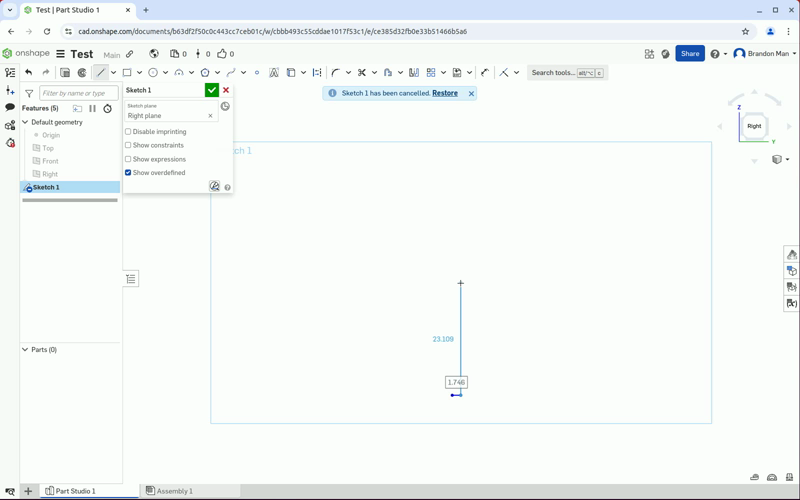
key_up(shift)
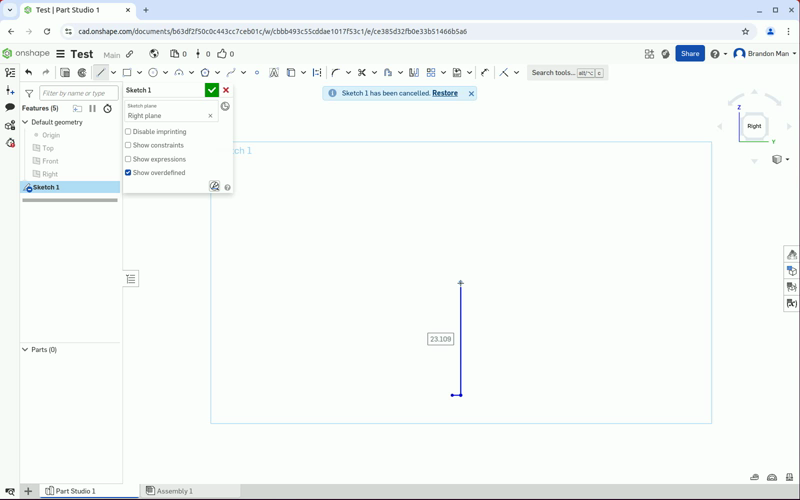
key_down(shift)
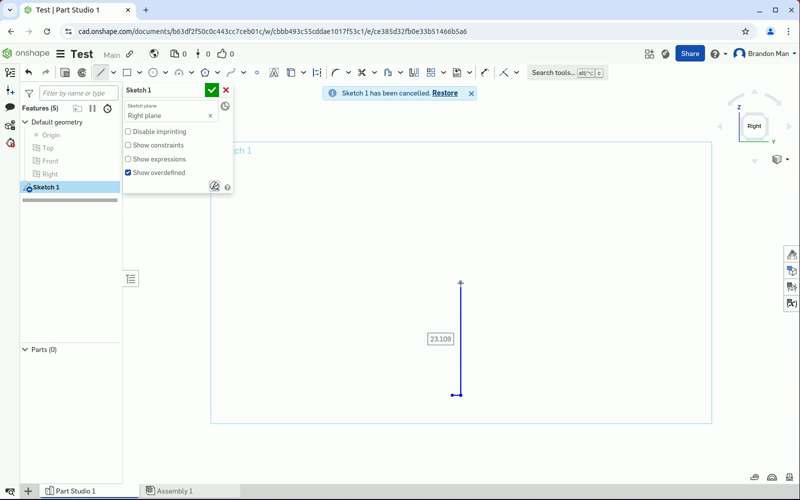
mouse_move(490, 282)
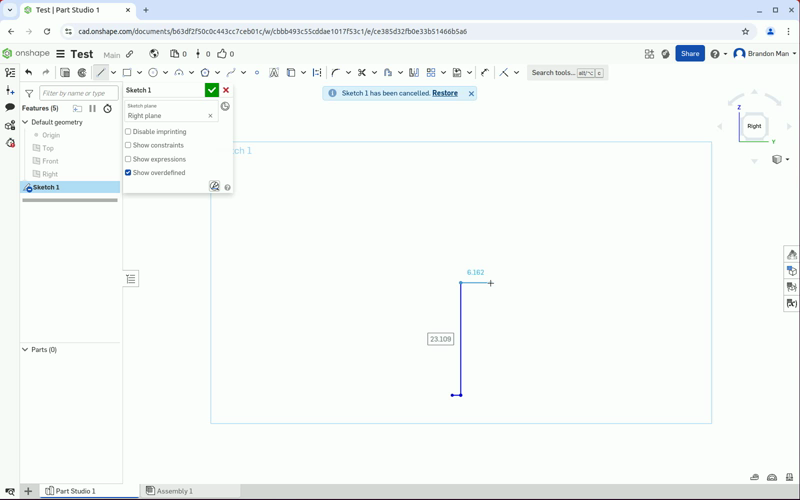
mouse_move(452, 282)
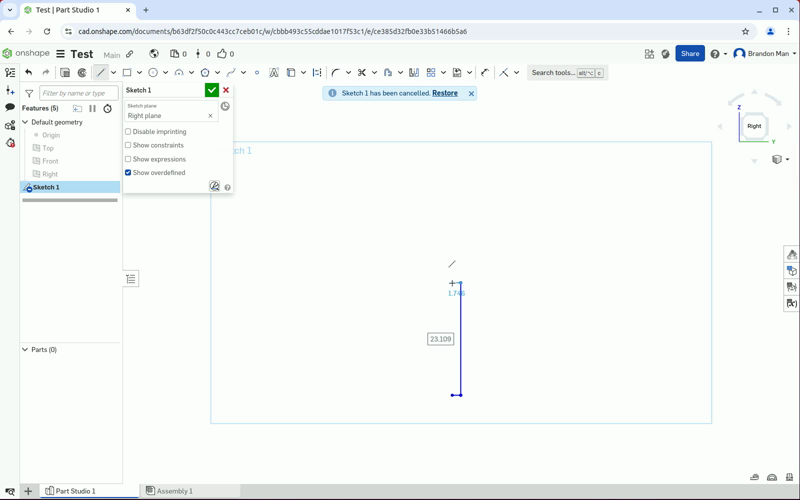
click(452, 282)
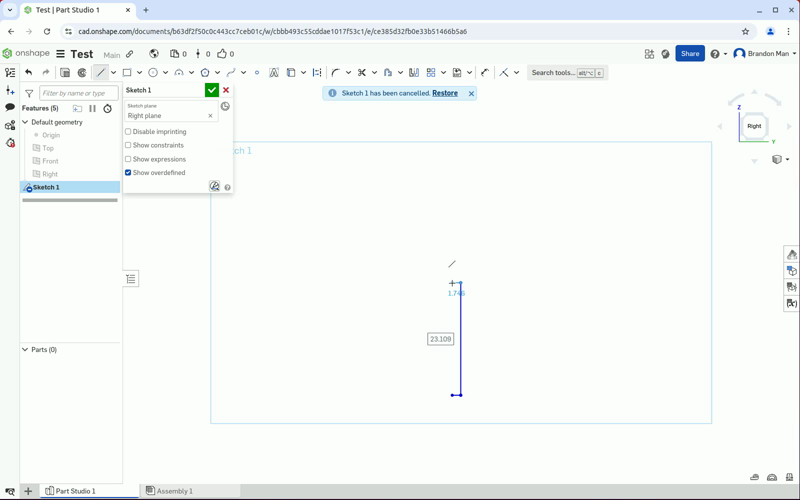
key_up(shift)
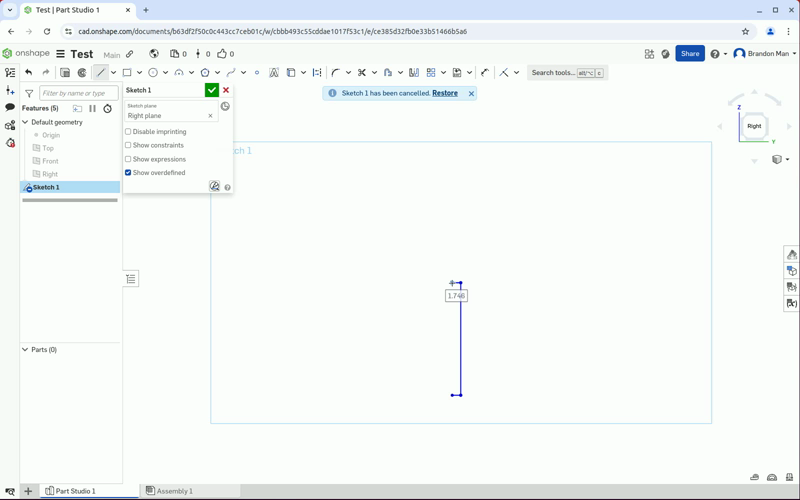
key_down(shift)
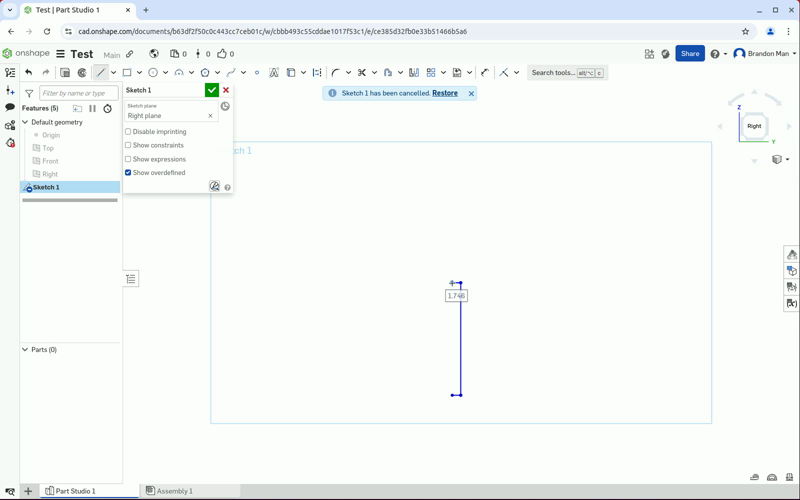
mouse_move(482, 282)
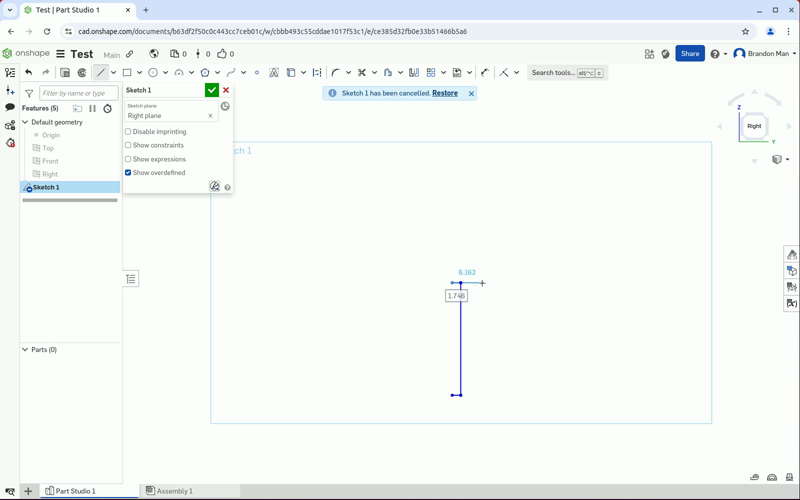
mouse_move(452, 291)
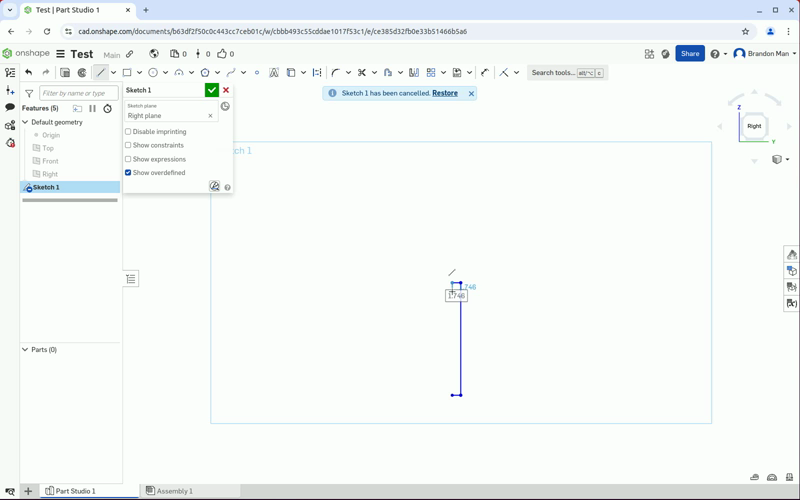
click(452, 291)
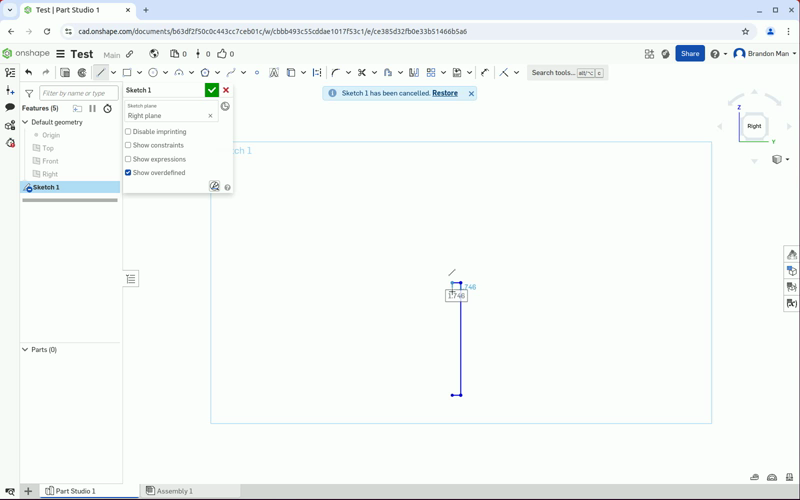
key_up(shift)
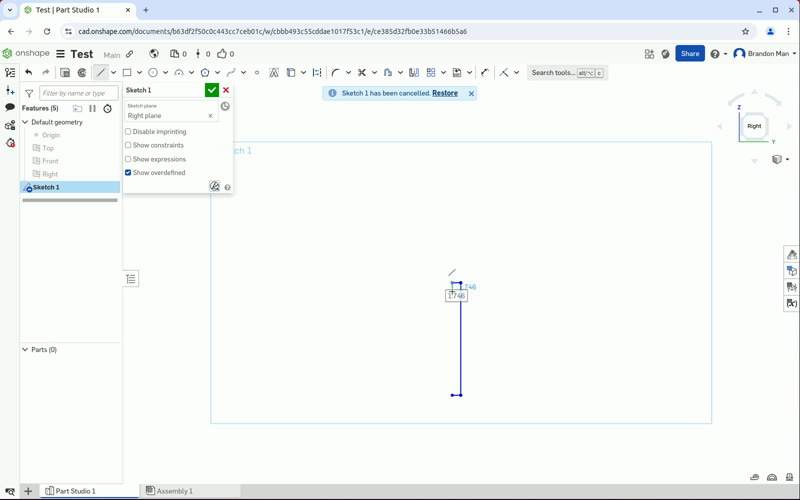
key_down(shift)
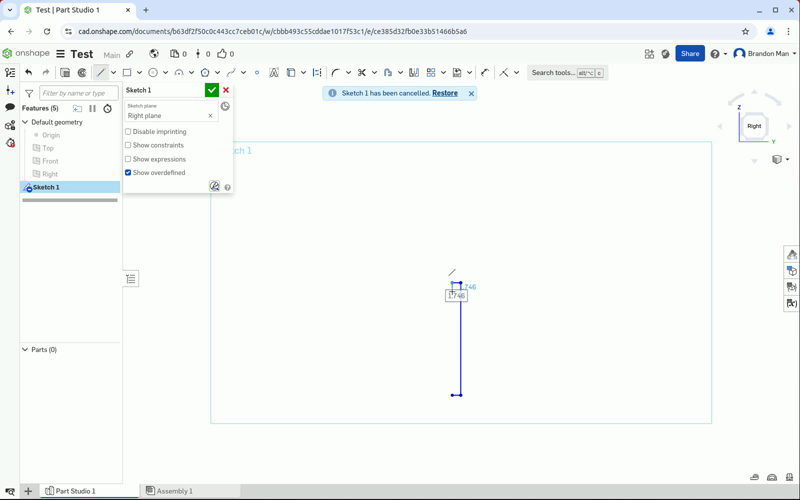
mouse_move(452, 387)
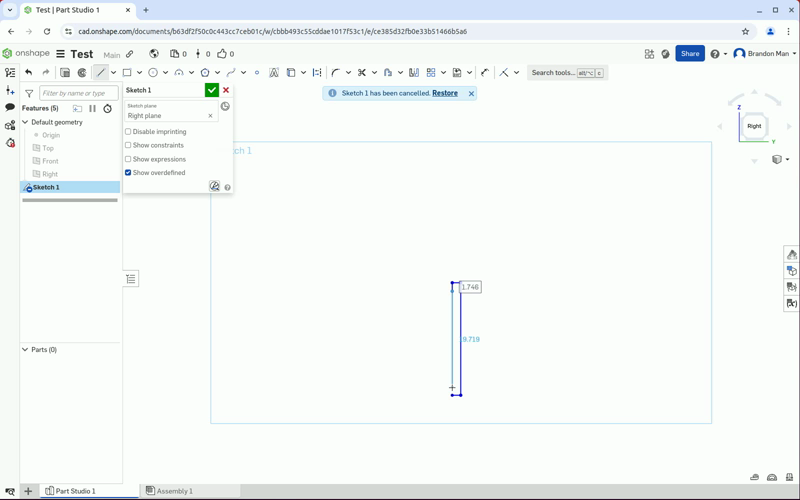
click(452, 387)
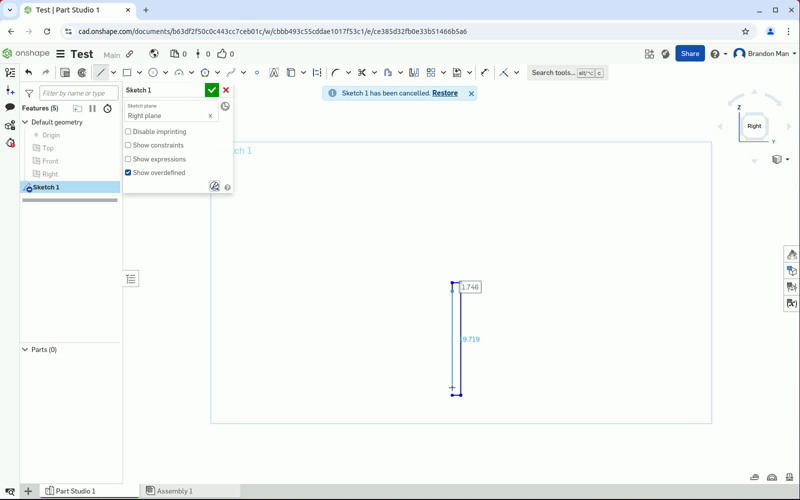
key_up(shift)
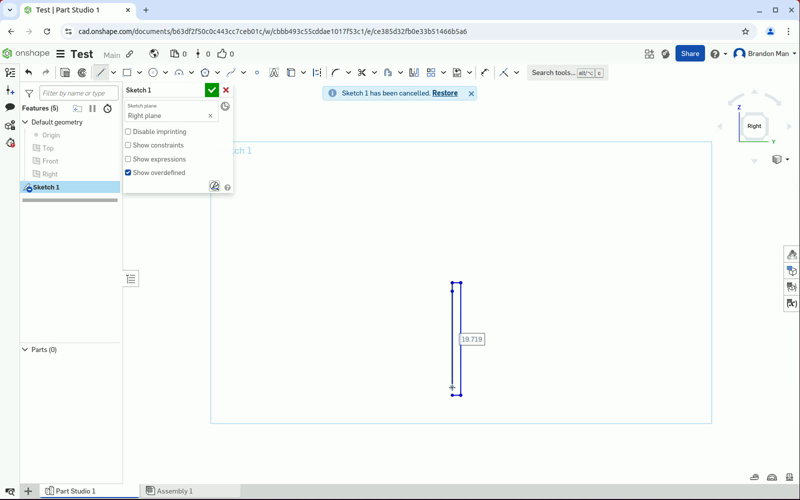
mouse_move(482, 387)
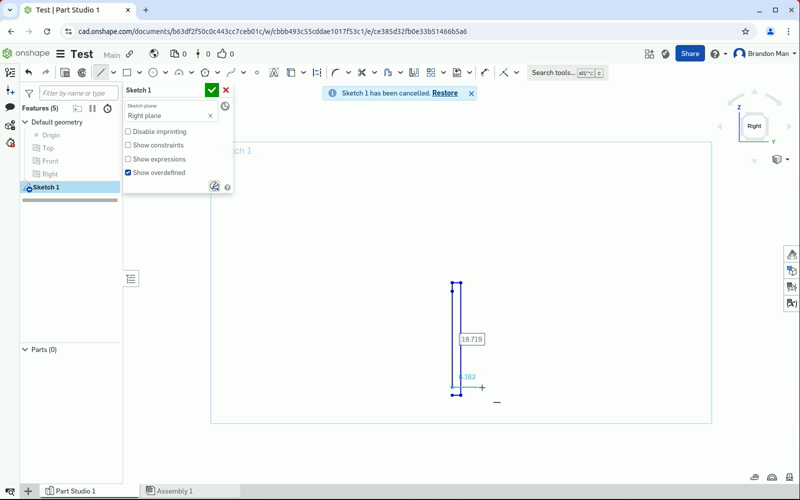
key_down(shift)
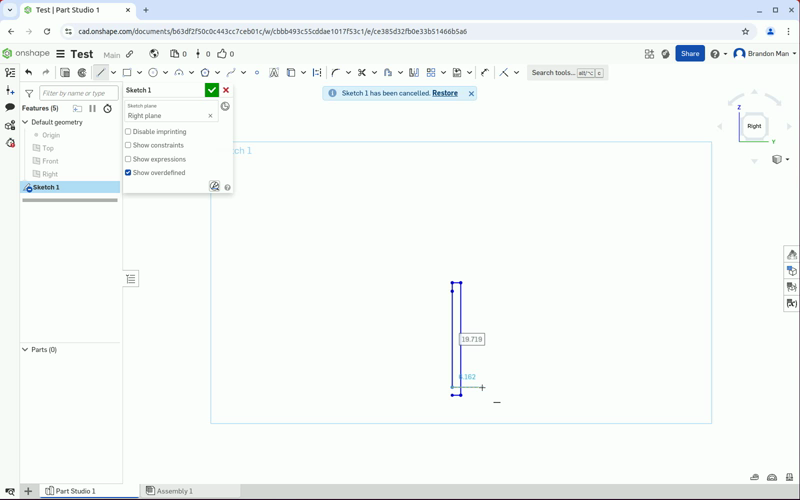
mouse_move(452, 395)
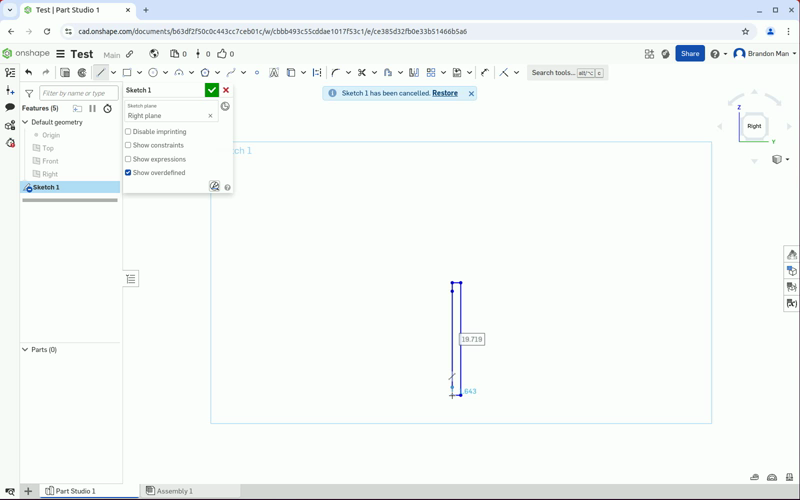
key_up(shift)
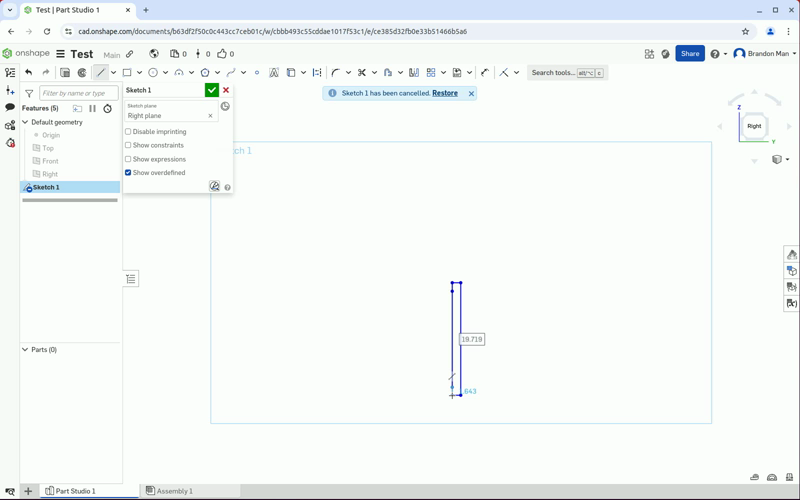
click(452, 395)
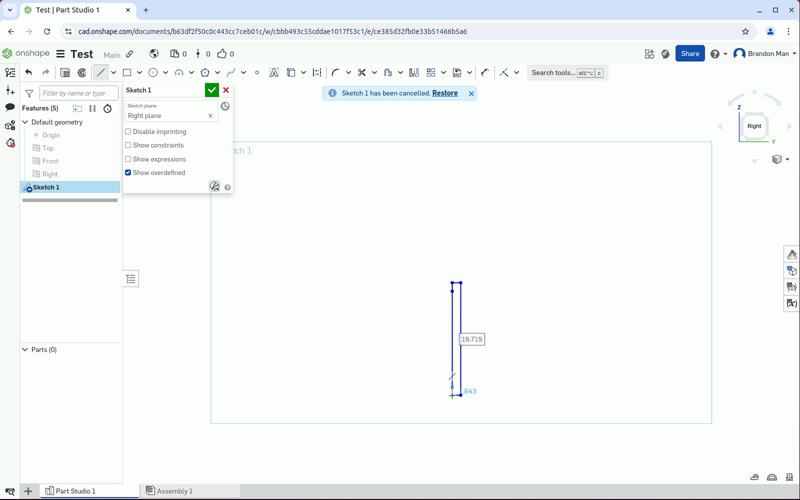
key(esc)
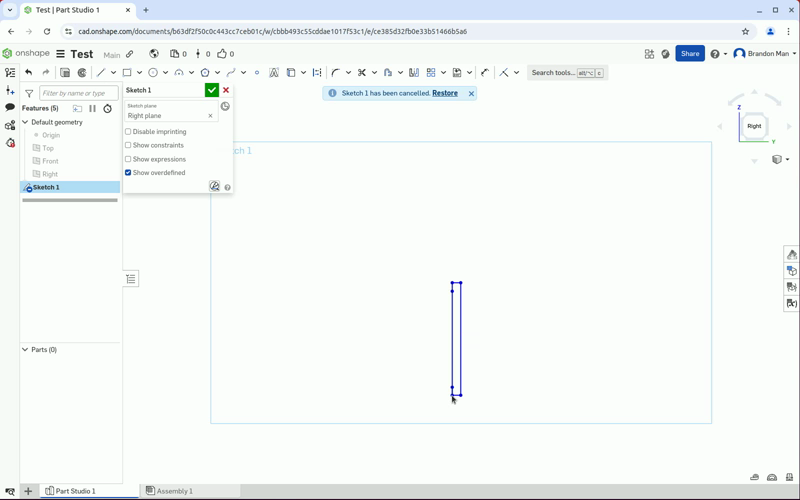
mouse_move(454, 320)
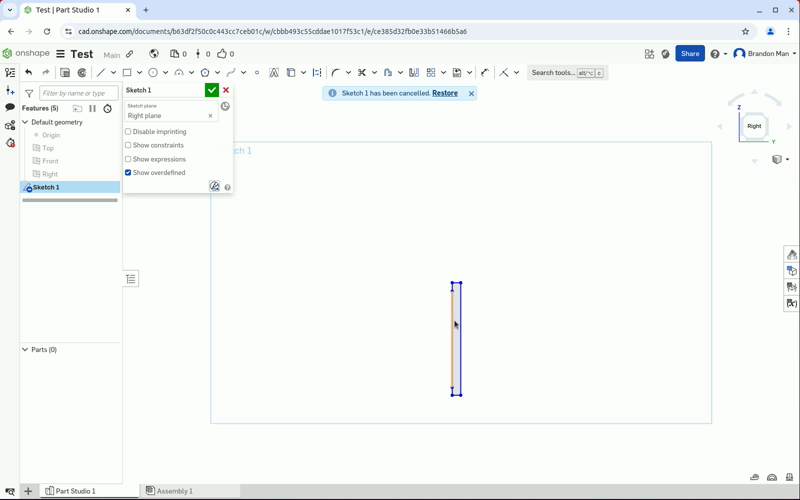
scroll(6)
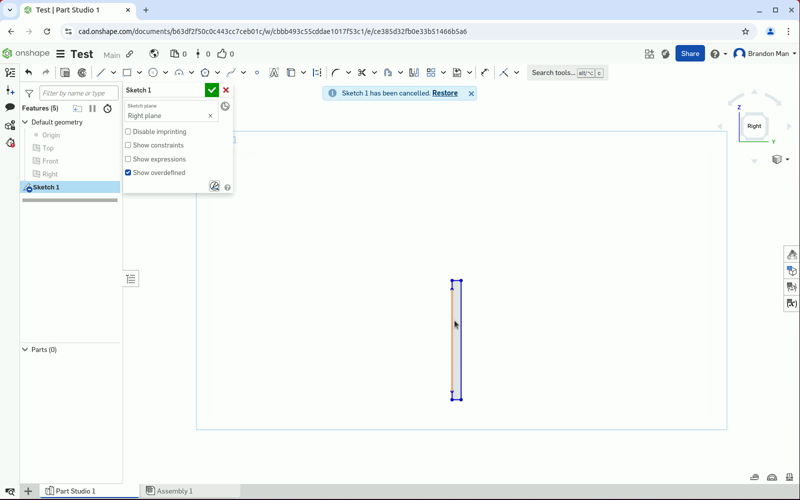
scroll(6)
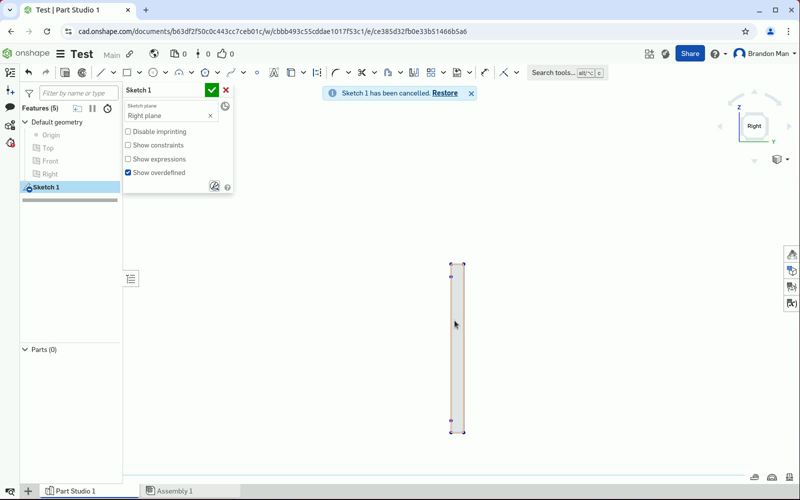
scroll(6)
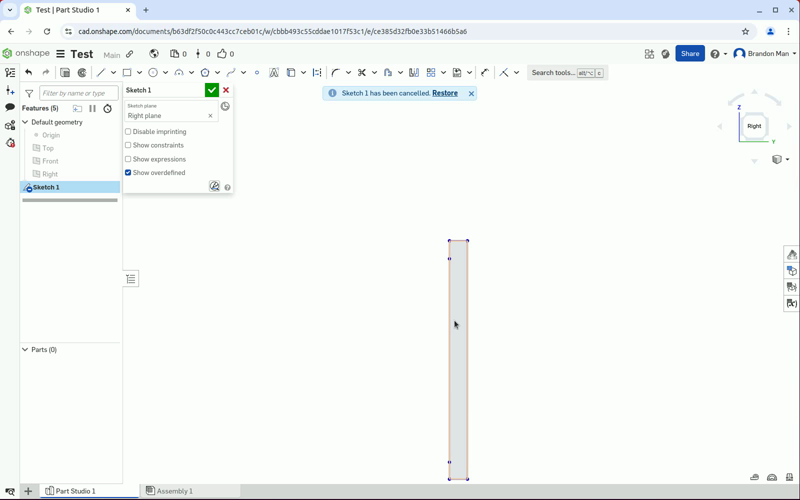
scroll(6)
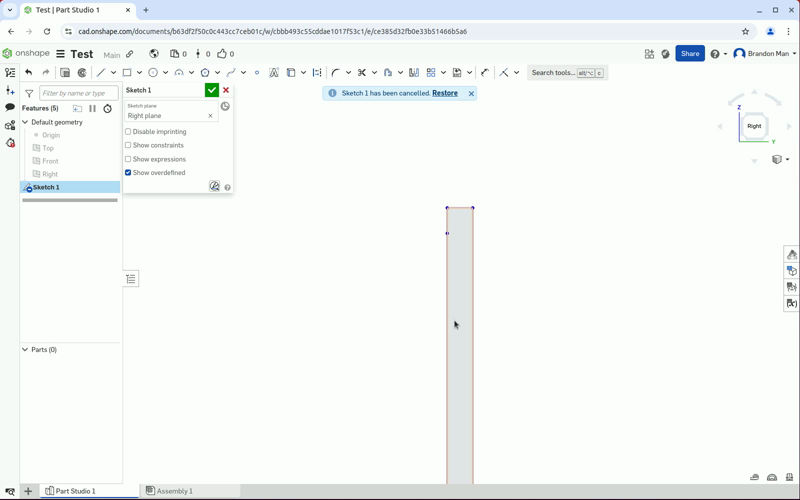
scroll(6)
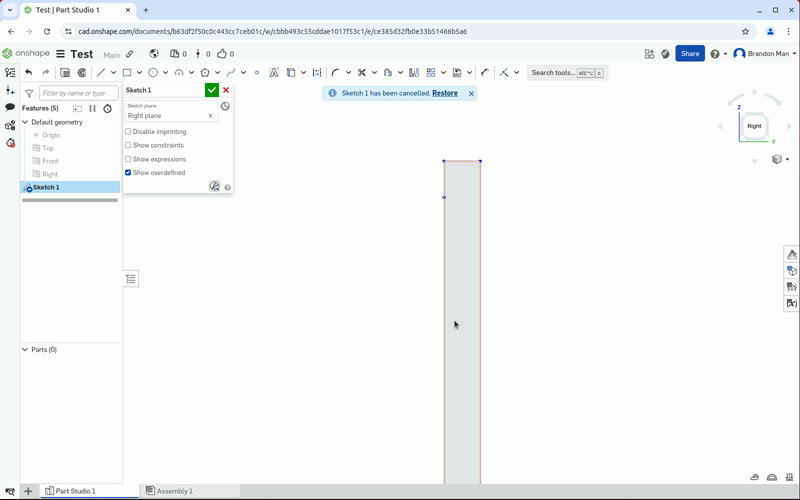
scroll(6)
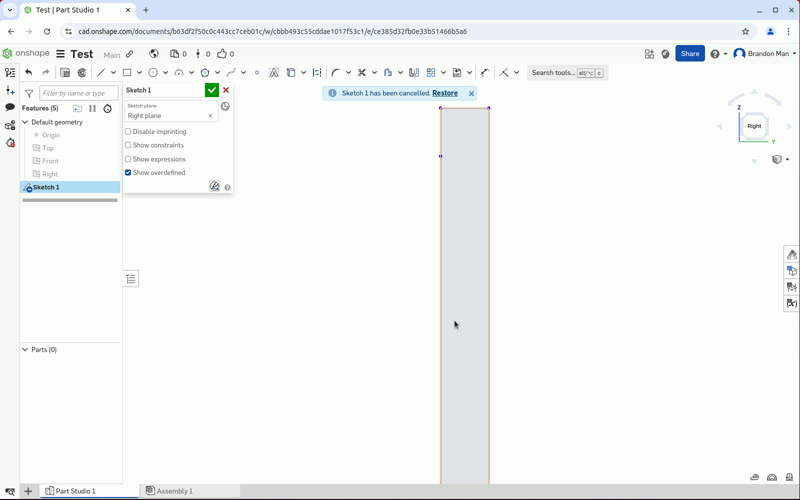
scroll(6)
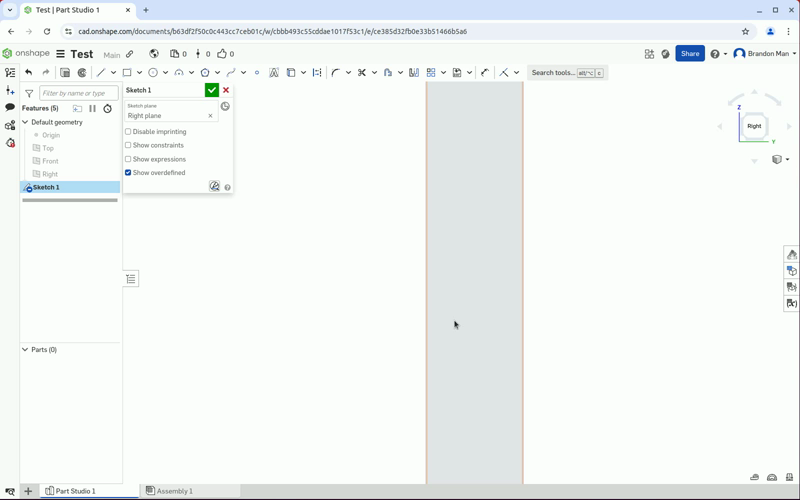
click(454, 320)
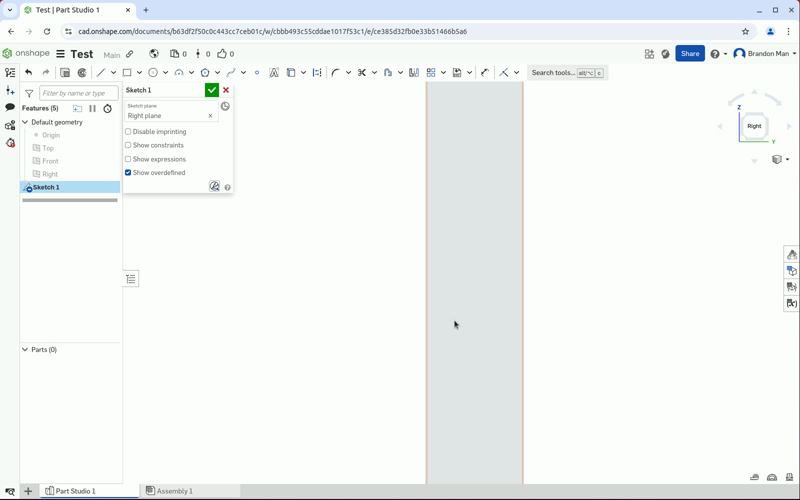
scroll(-6)
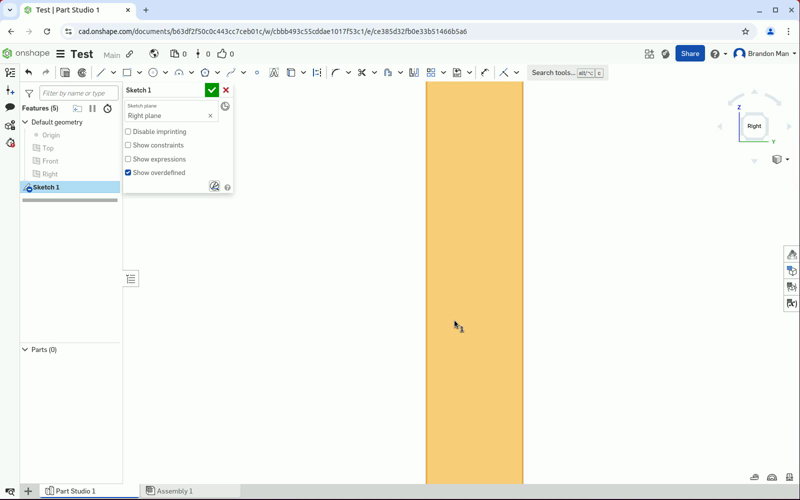
scroll(-6)
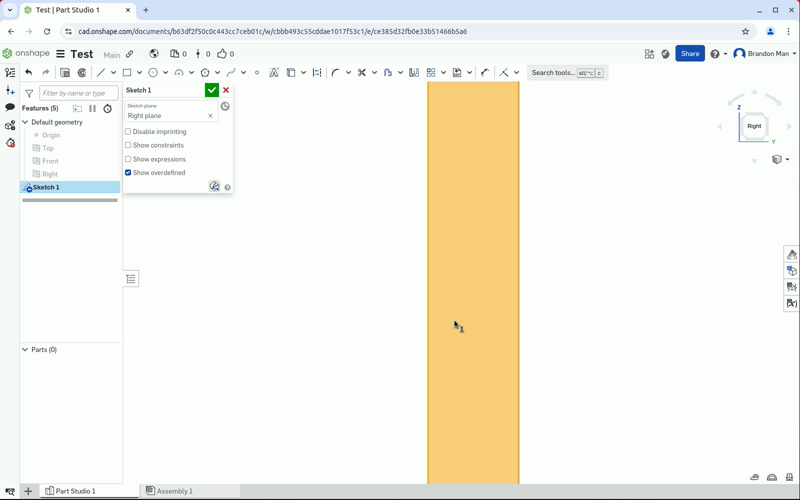
scroll(-6)
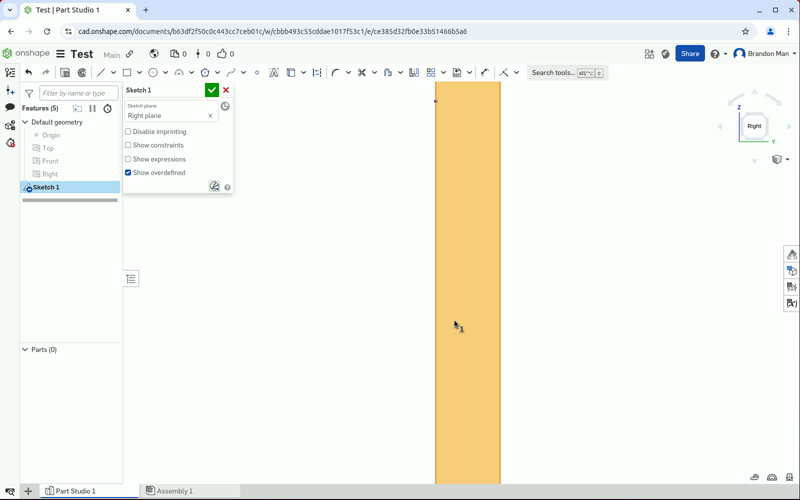
scroll(-6)
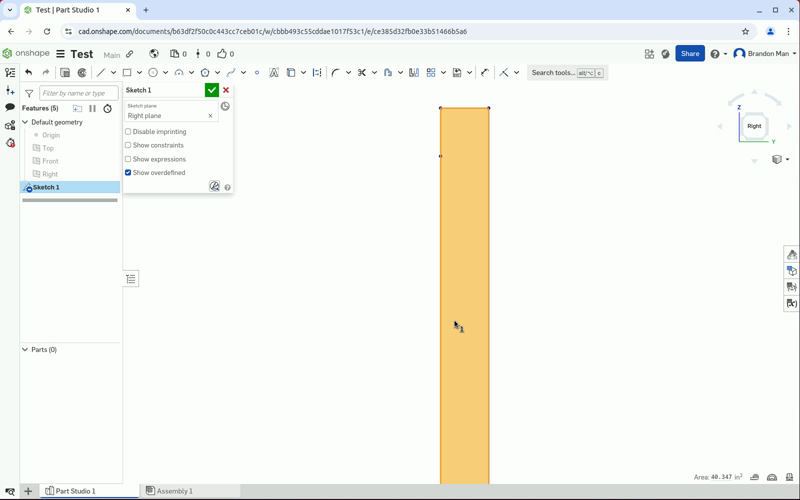
scroll(-6)
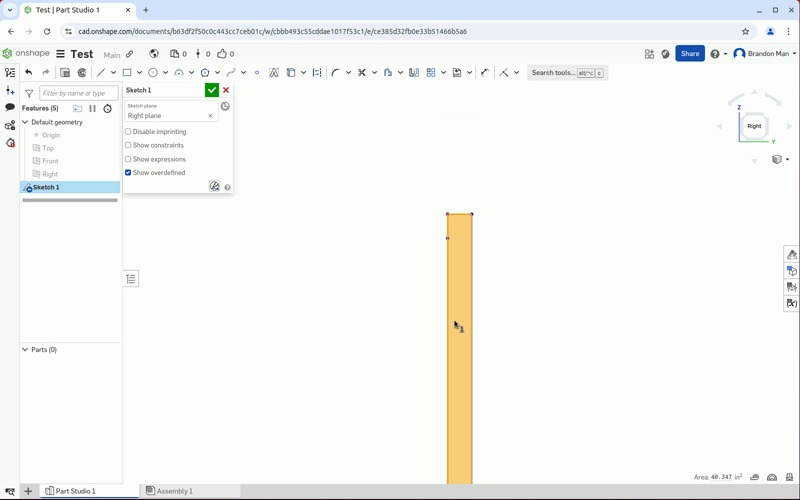
scroll(-6)
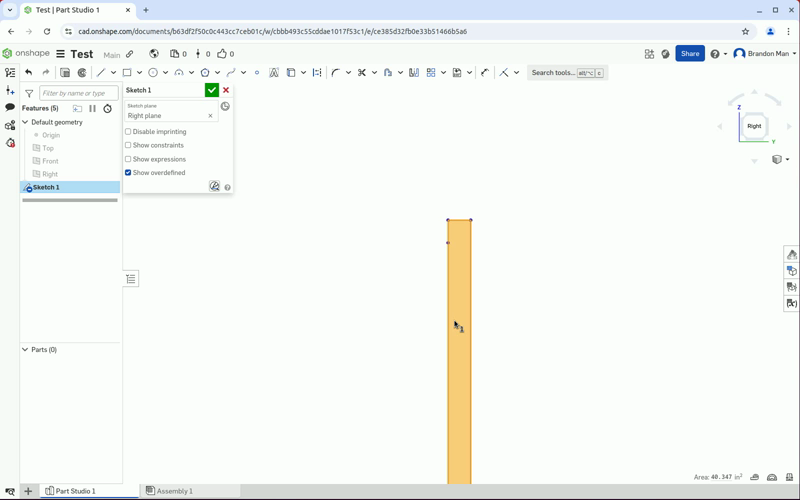
scroll(-6)
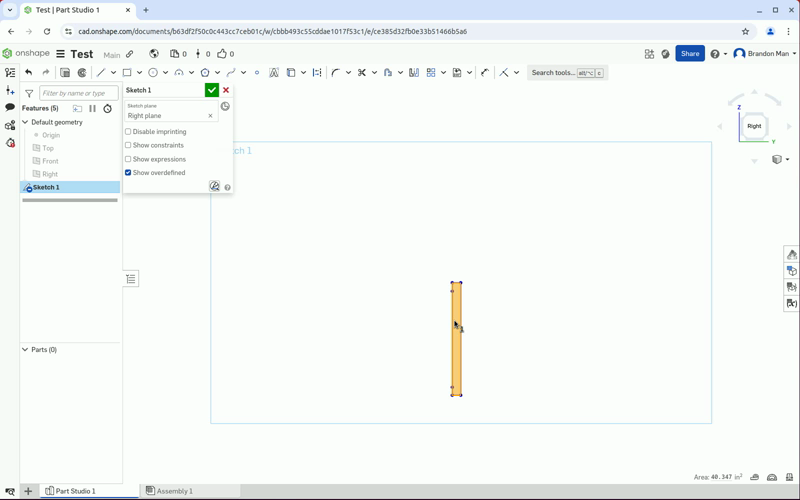
mouse_move(73, 352)
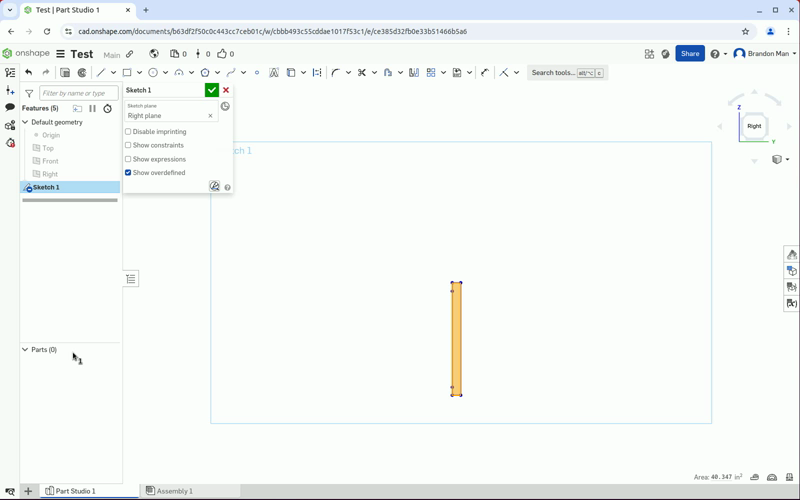
key(shift+y)
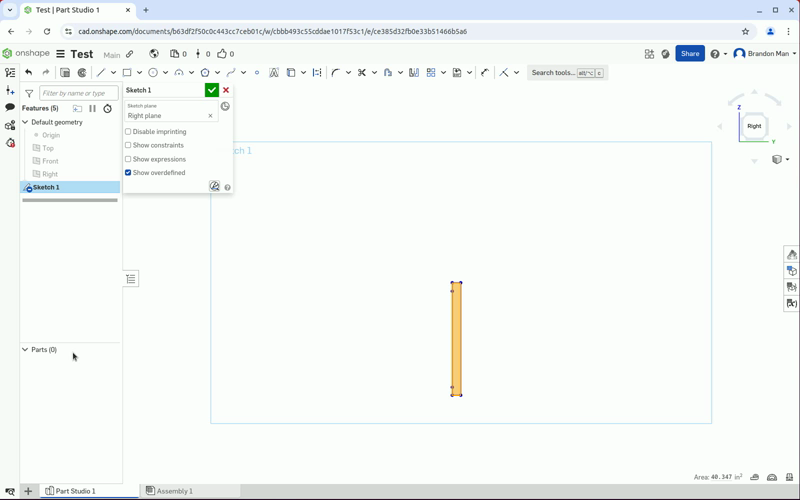
key(shift+e)
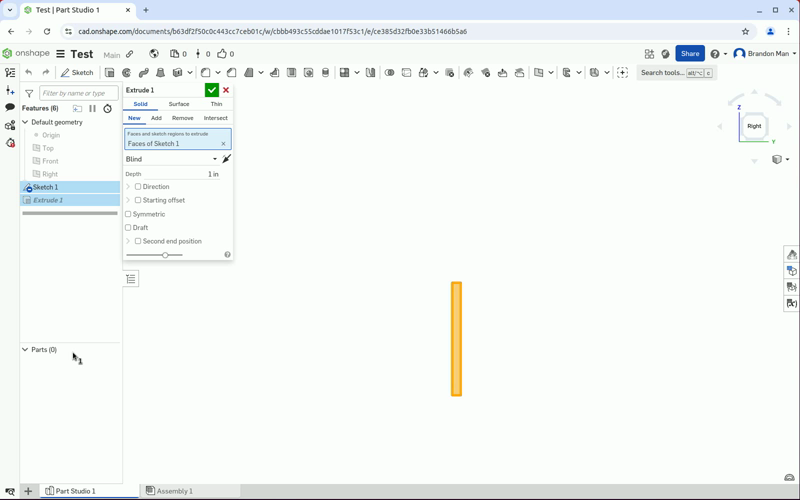
mouse_move(143, 106)
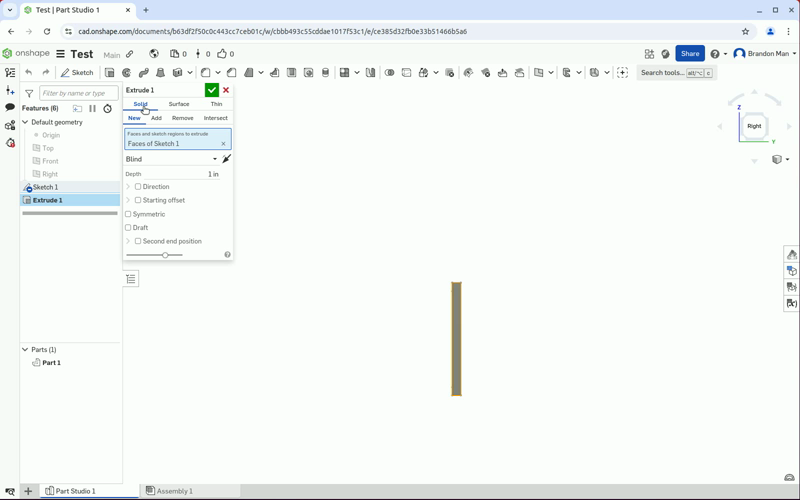
click(143, 106)
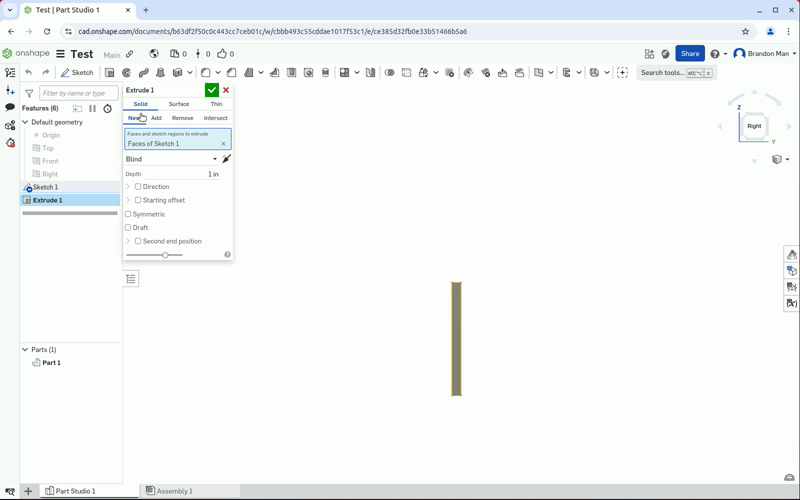
mouse_move(137, 120)
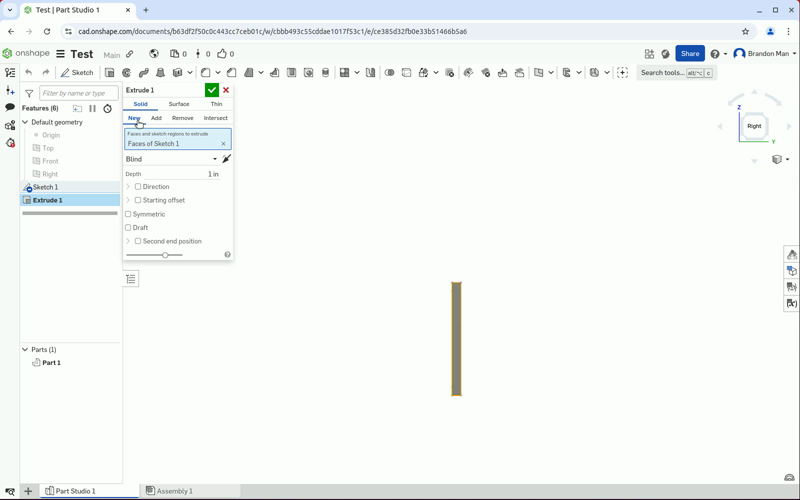
click(137, 120)
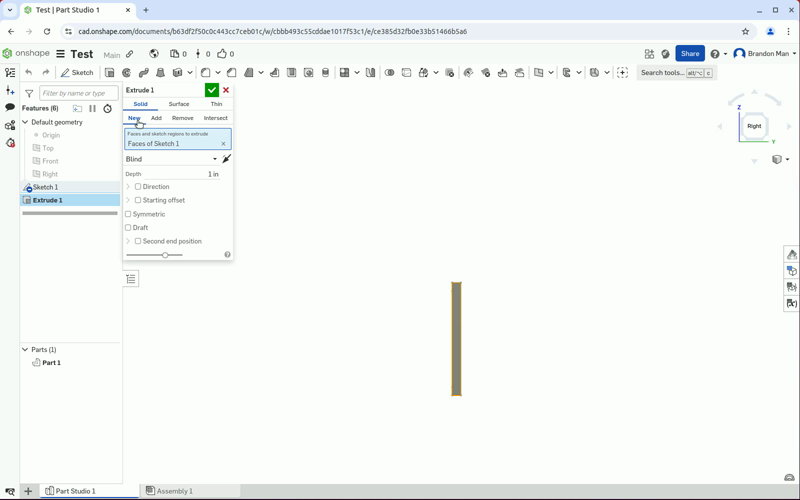
key(tab, 4)
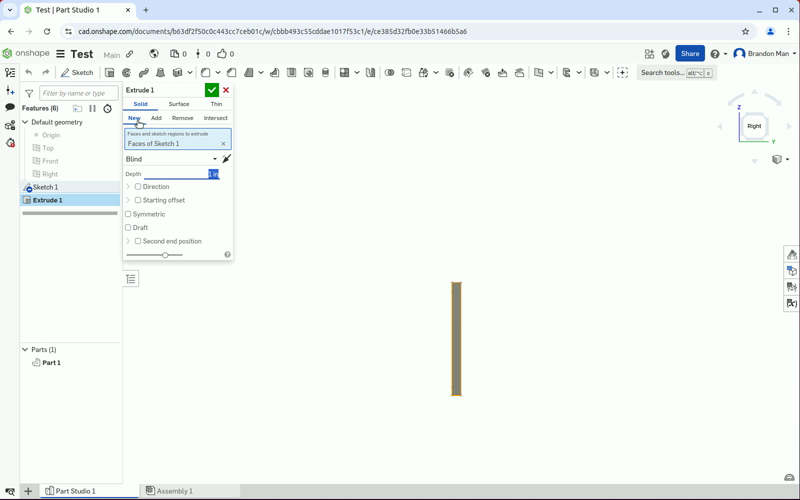
text(15.406)
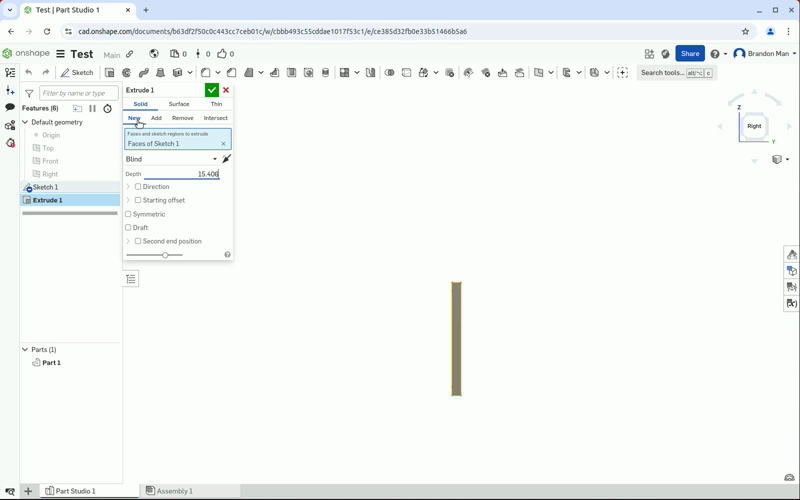
key(tab, 3)
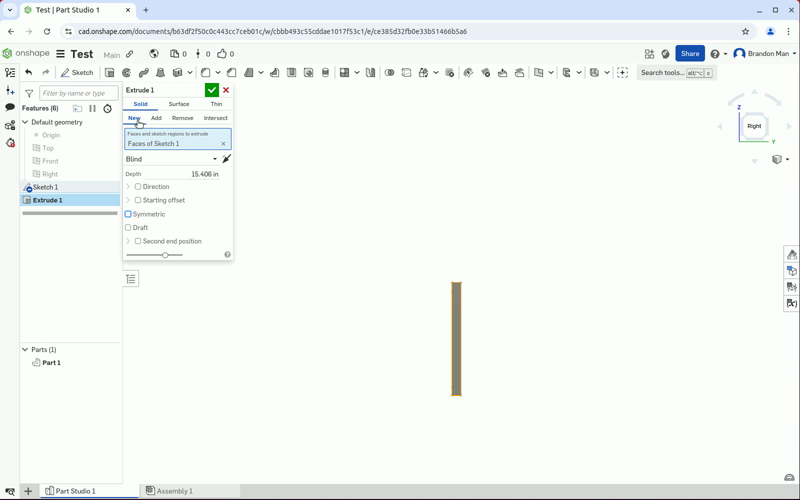
key(space)
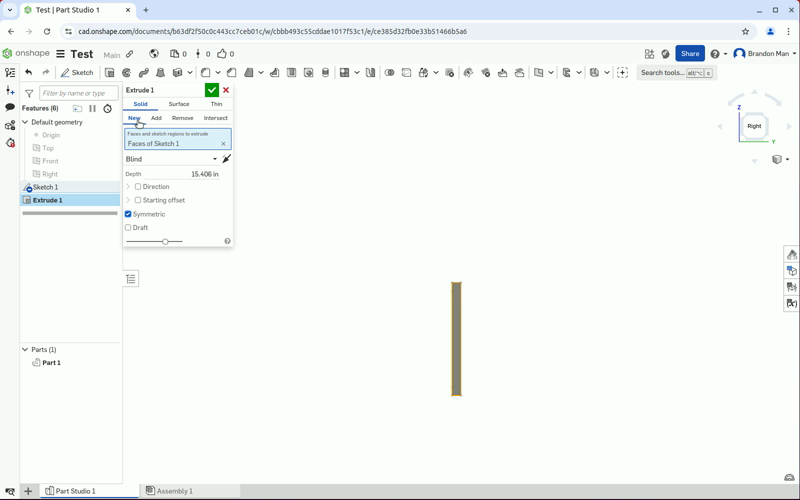
key(enter)
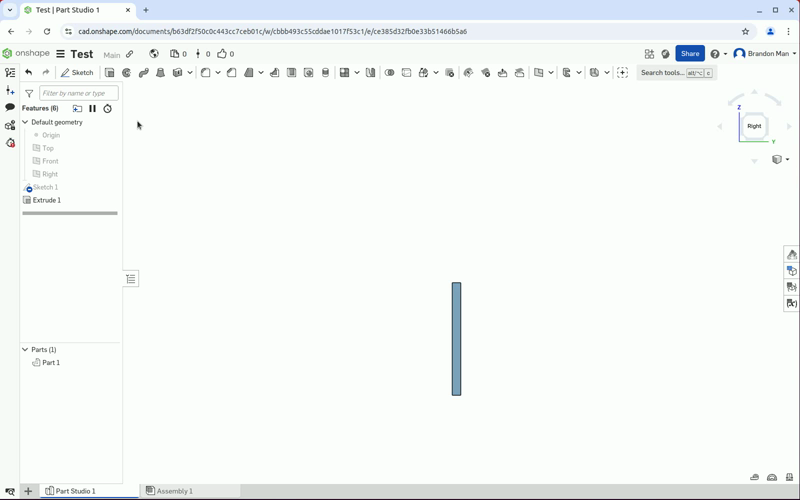
key(shift+h)
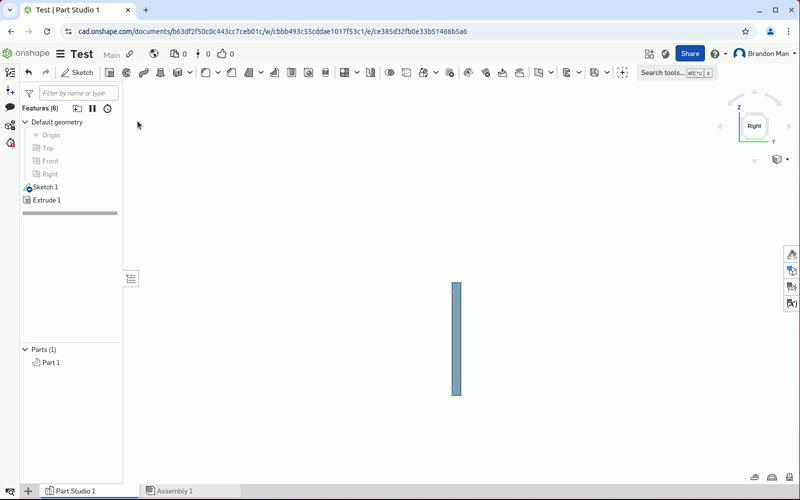
key(shift+h)
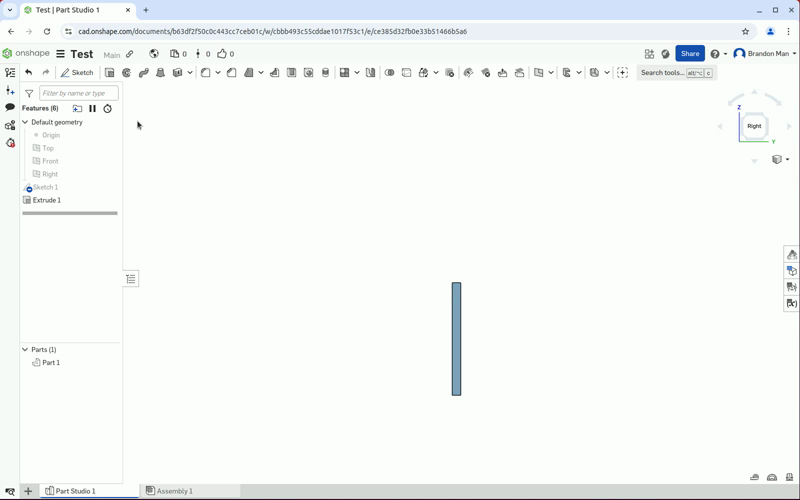
mouse_move(73, 189)
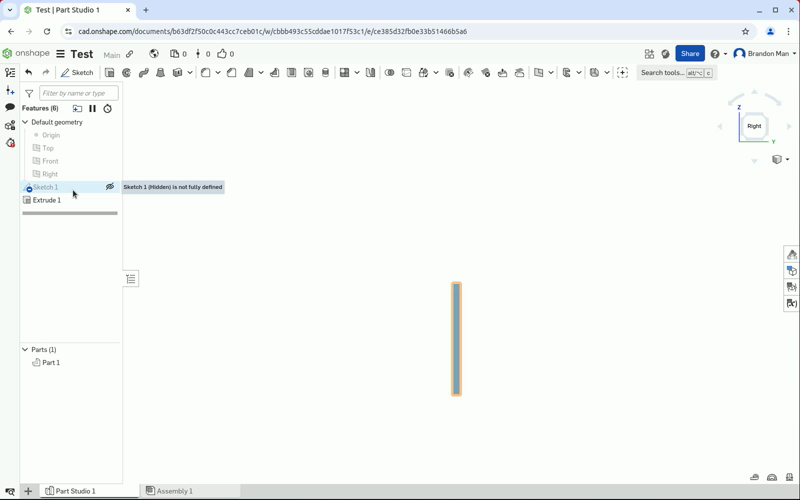
click(73, 189)
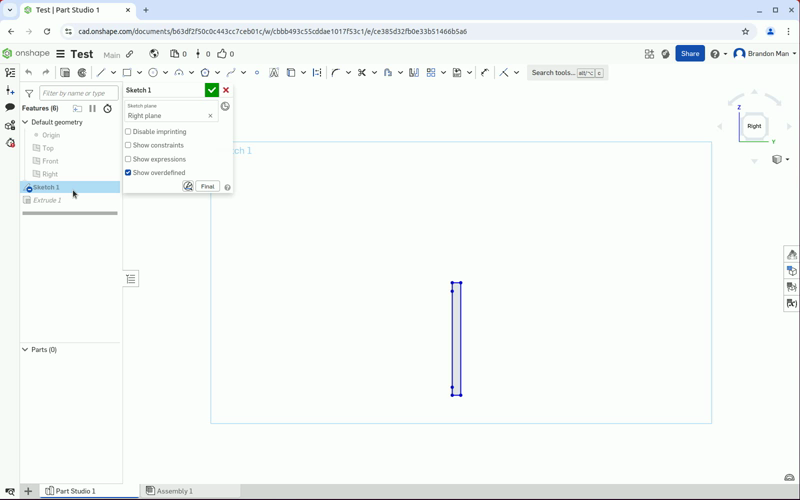
mouse_move(229, 92)
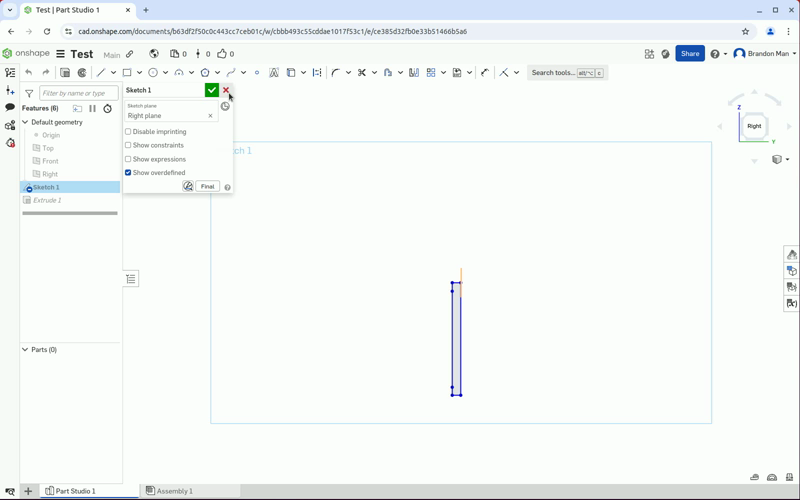
click(229, 92)
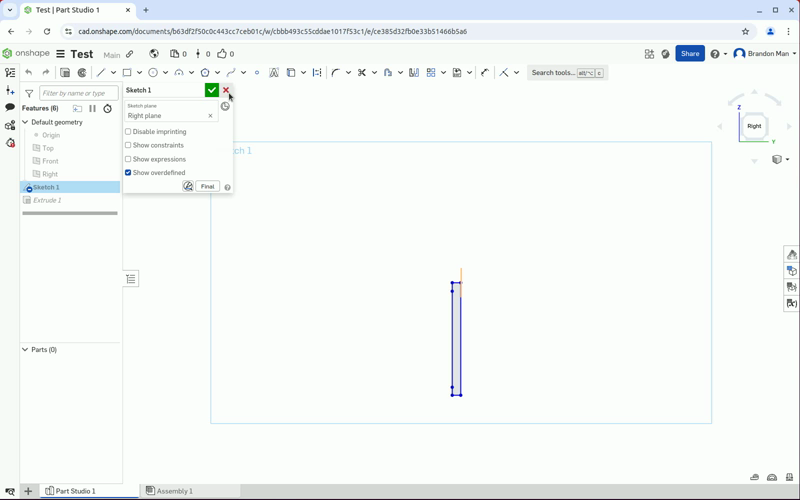
key(shift+s)
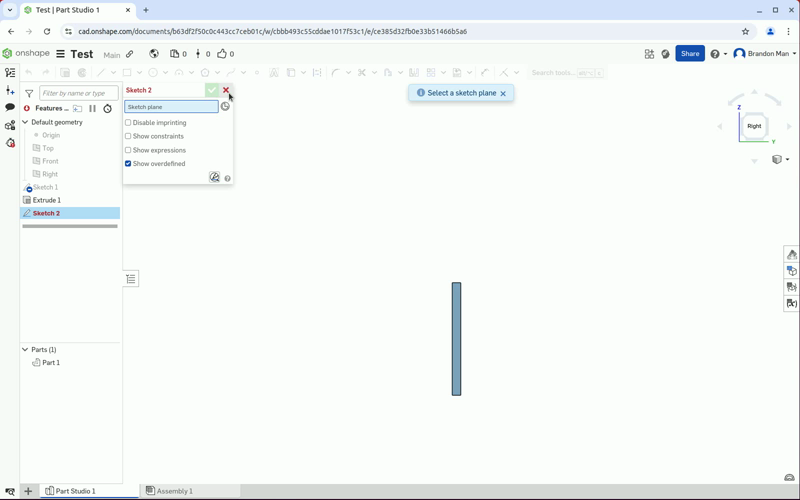
mouse_move(73, 176)
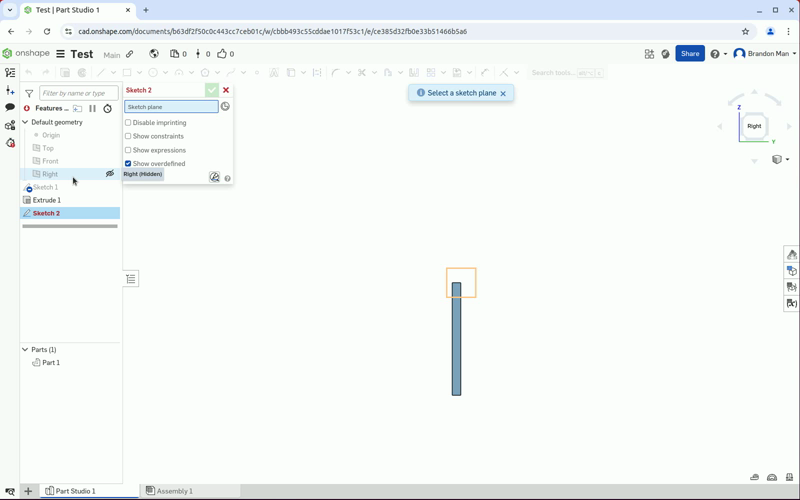
click(73, 176)
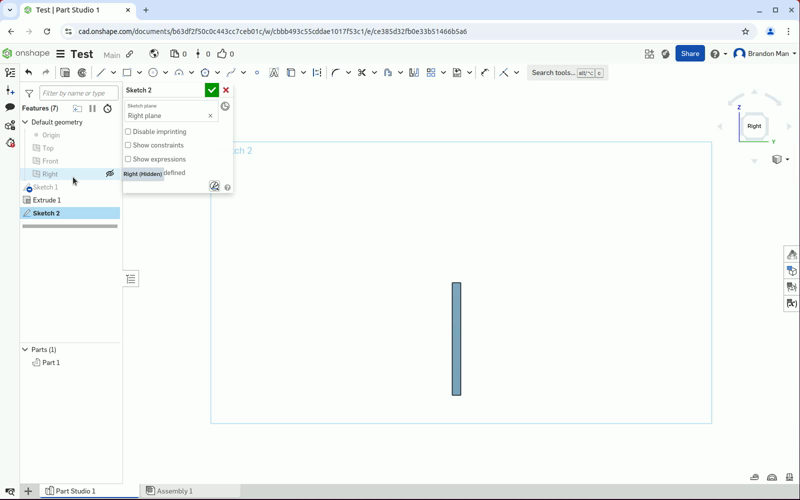
mouse_move(73, 352)
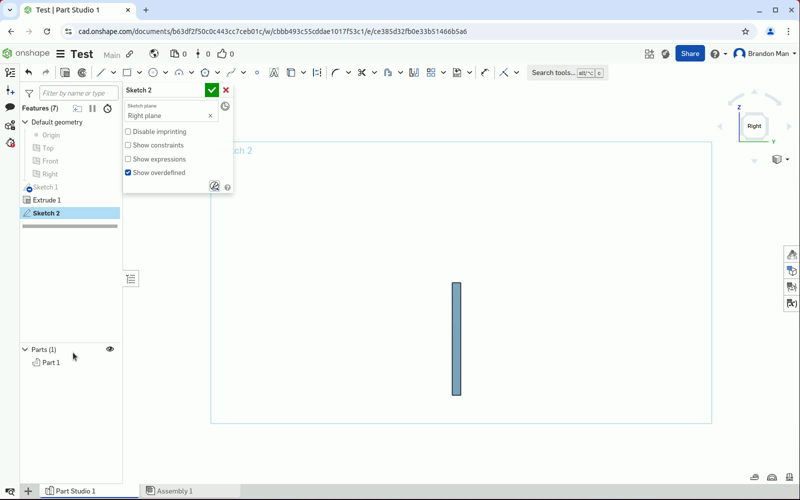
key(y)
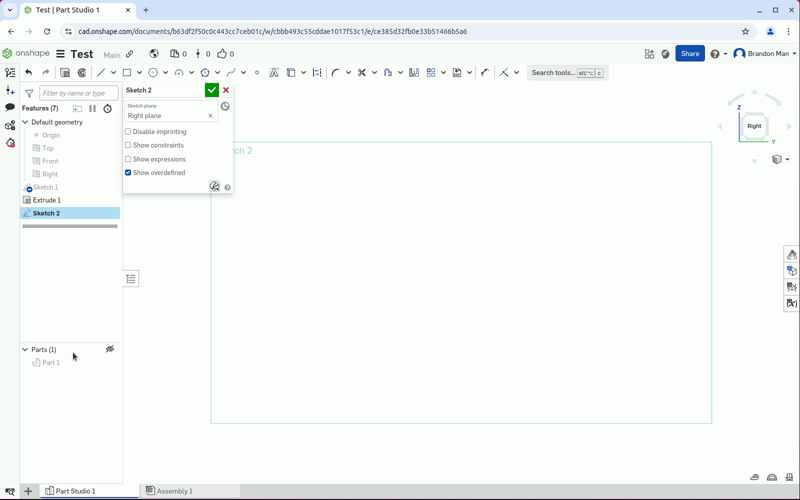
key(l)
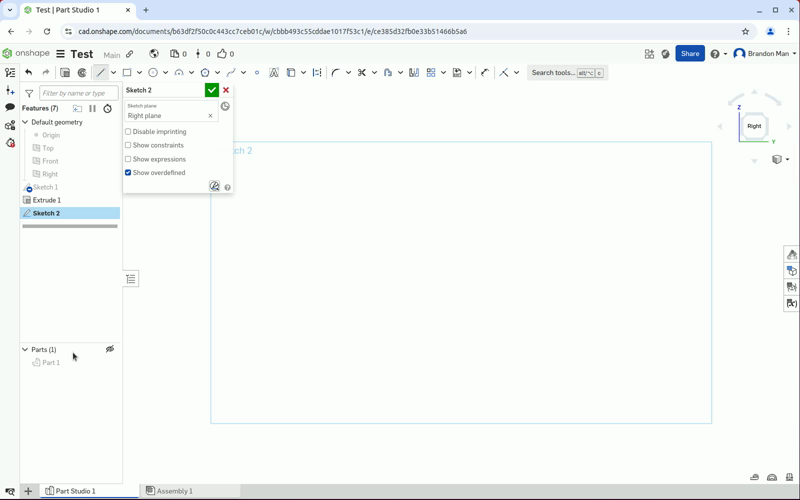
key_down(shift)
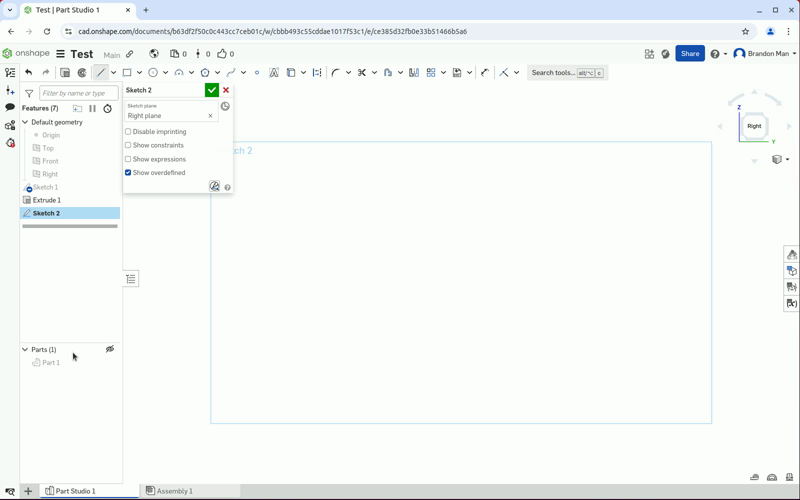
mouse_move(424, 291)
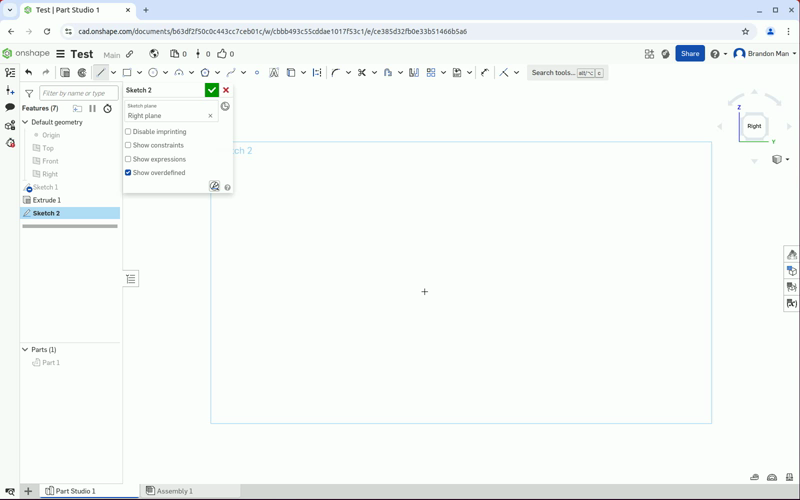
click(424, 291)
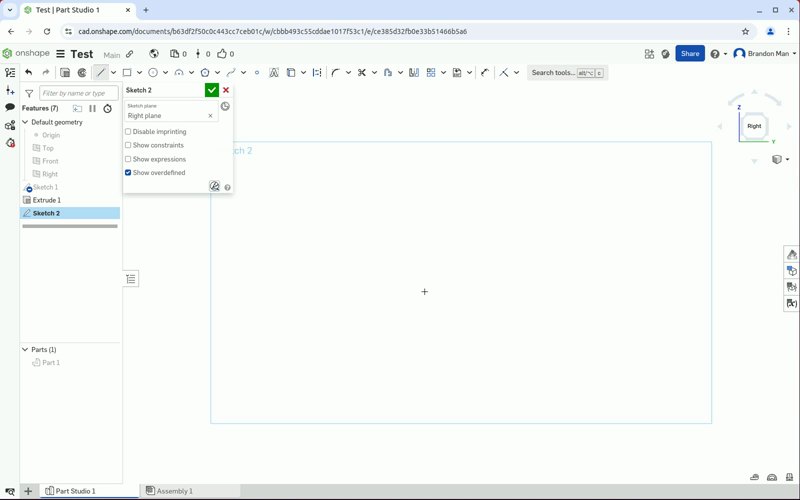
key_up(shift)
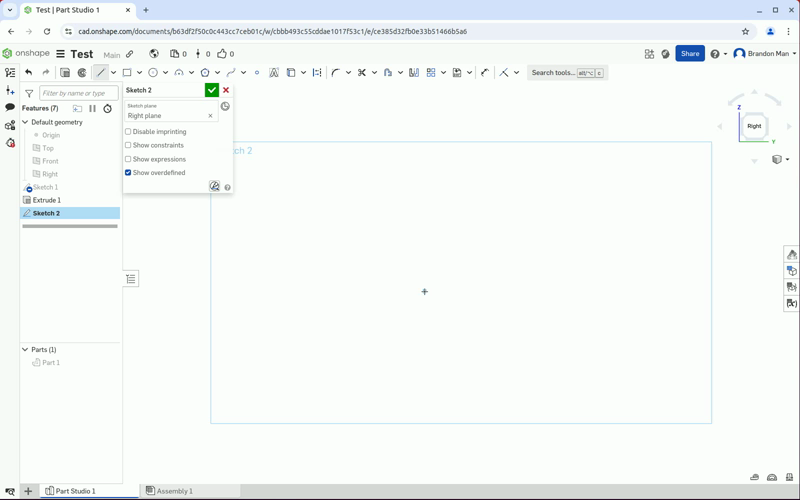
key_down(shift)
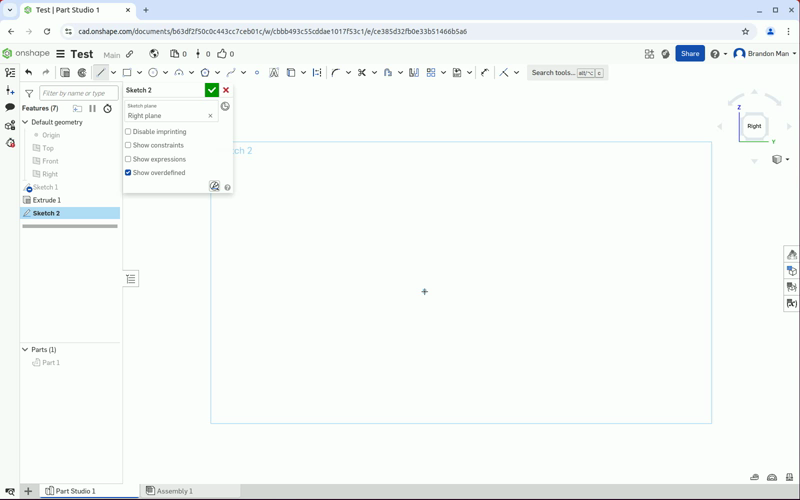
mouse_move(454, 291)
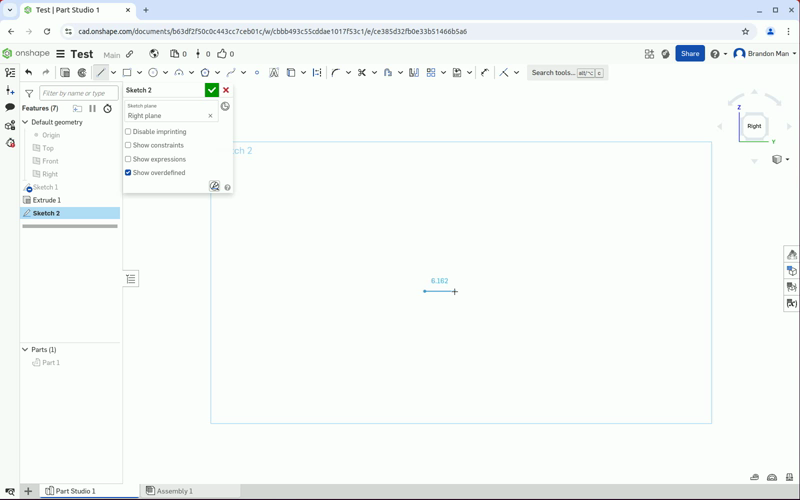
mouse_move(453, 291)
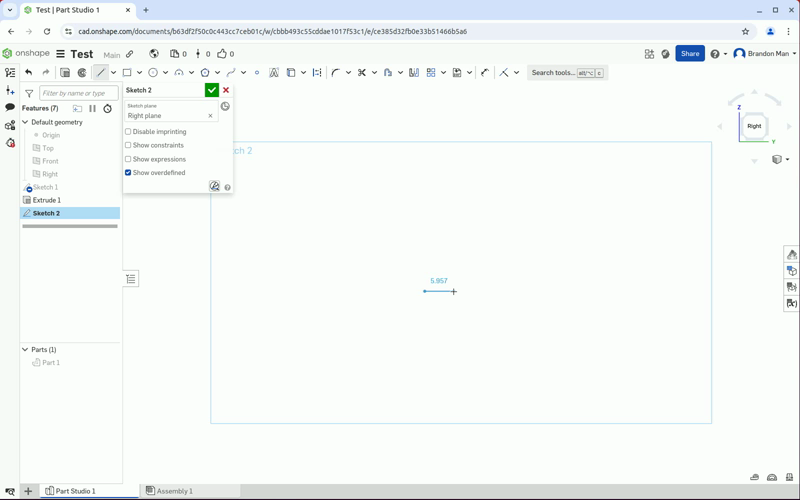
click(453, 291)
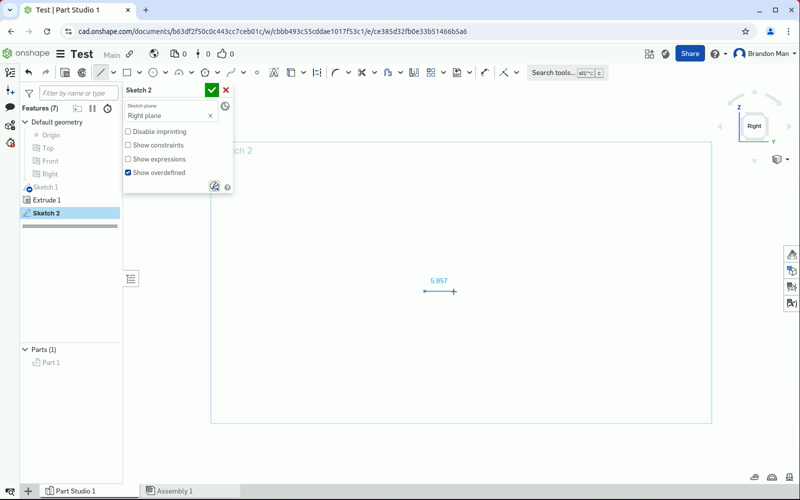
key_up(shift)
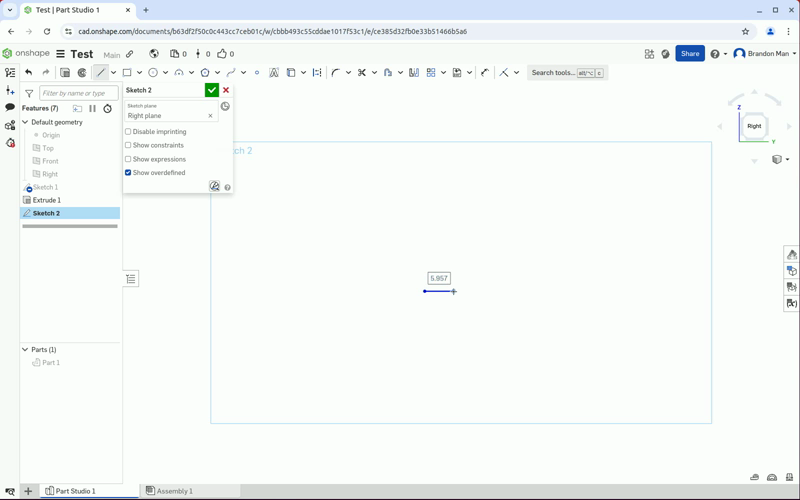
key_down(shift)
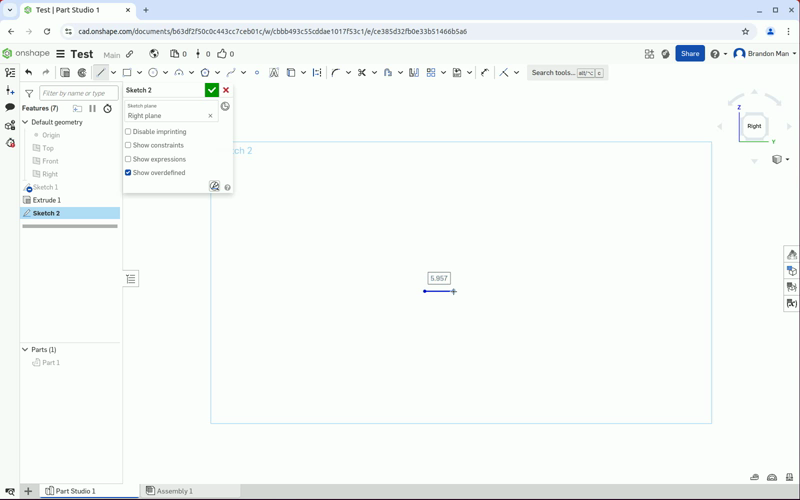
mouse_move(483, 291)
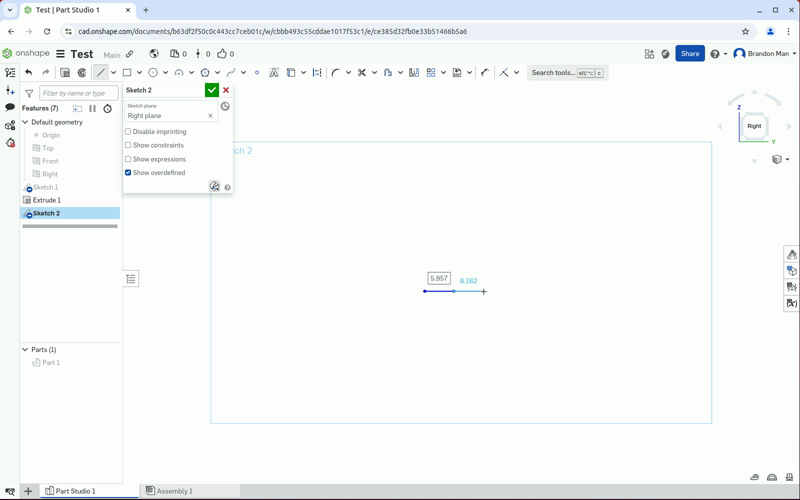
mouse_move(453, 282)
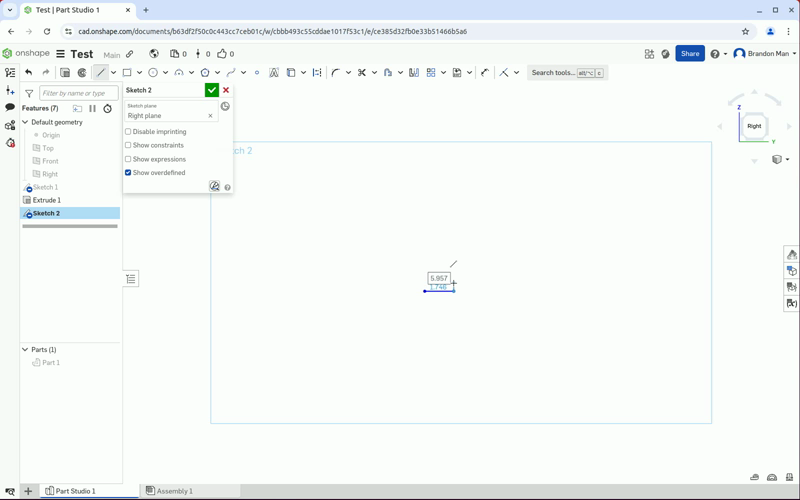
click(453, 282)
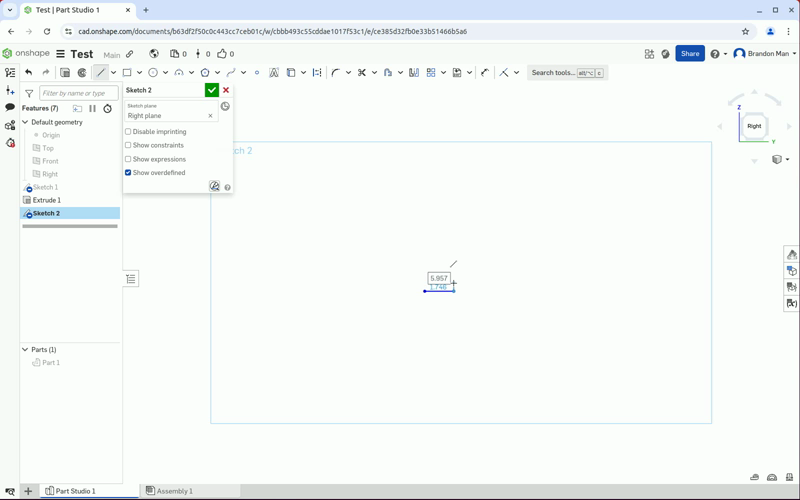
key_up(shift)
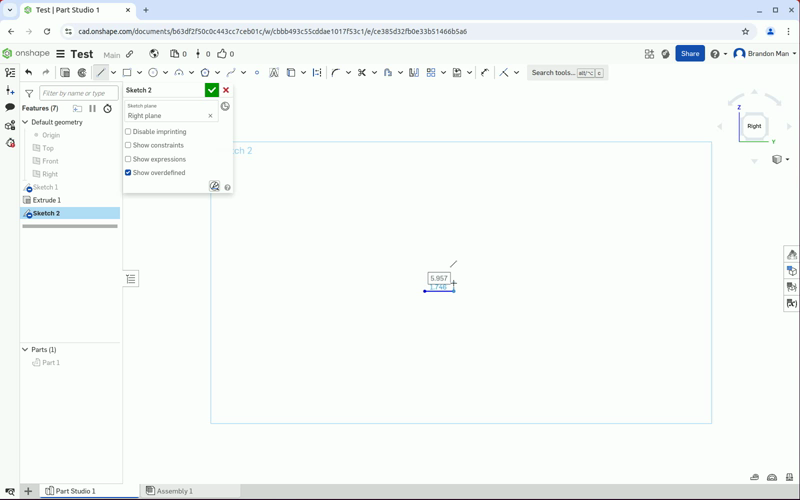
key_down(shift)
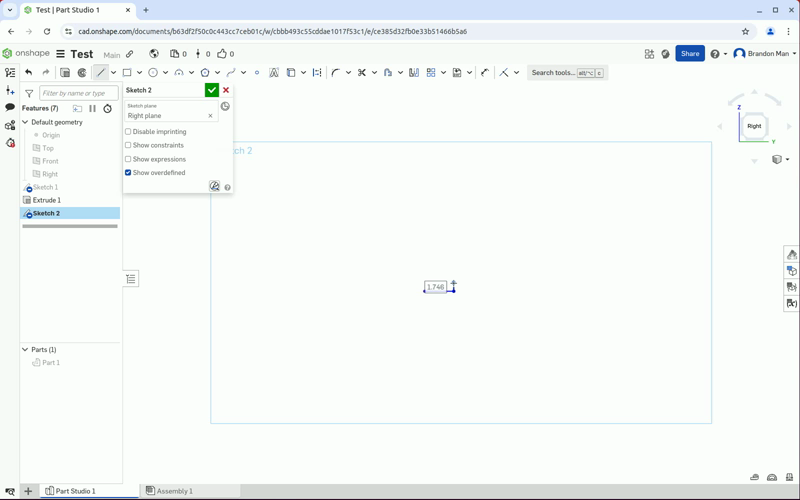
mouse_move(483, 282)
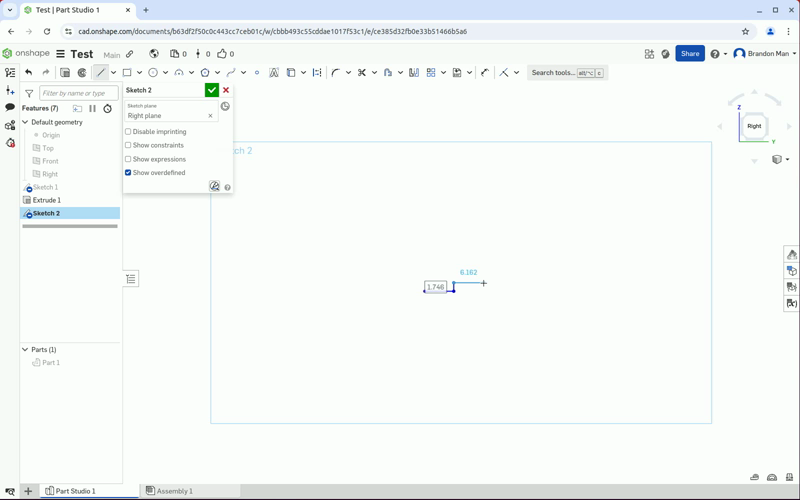
mouse_move(424, 282)
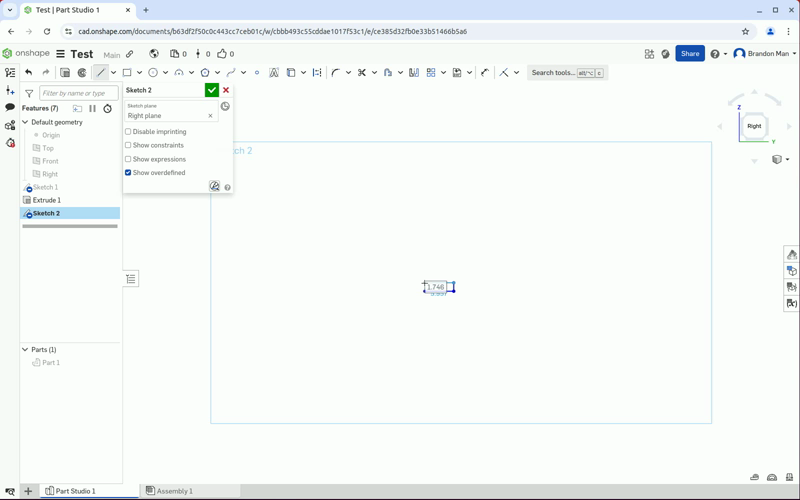
click(424, 282)
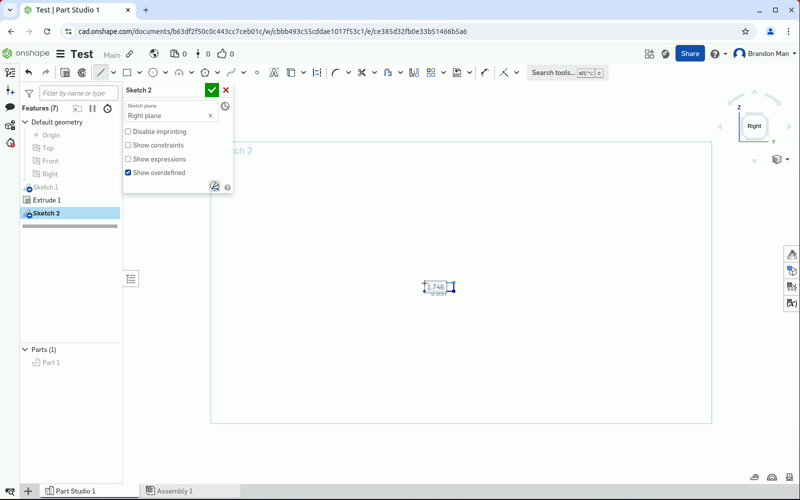
key_up(shift)
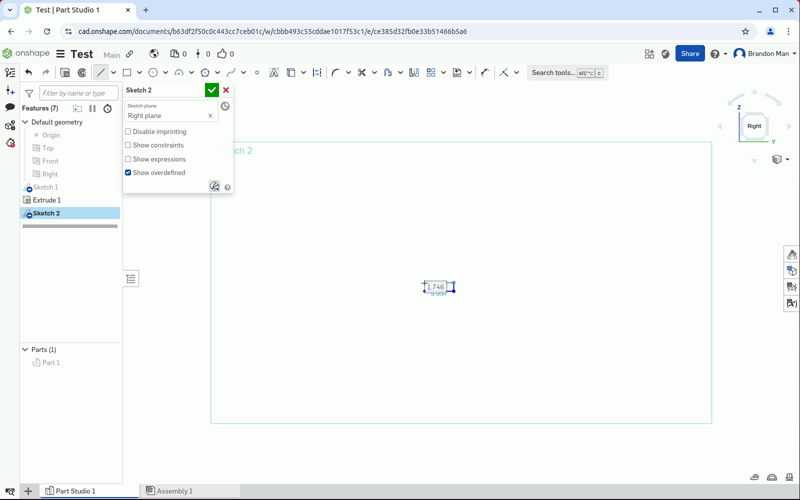
mouse_move(454, 282)
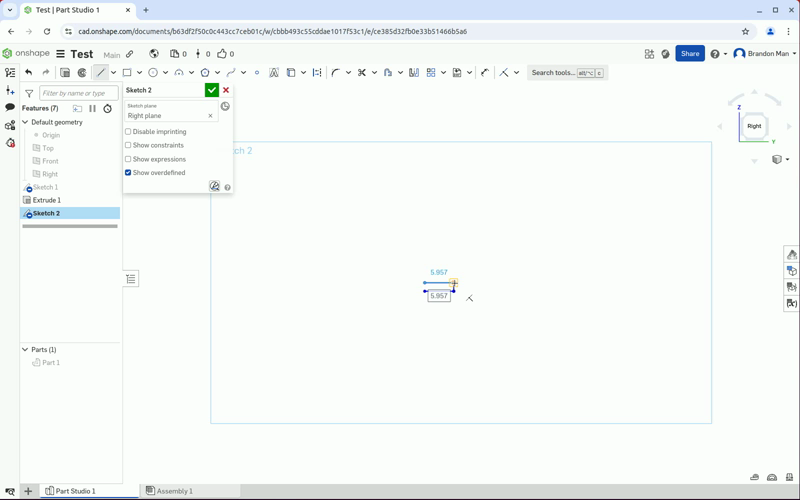
key_down(shift)
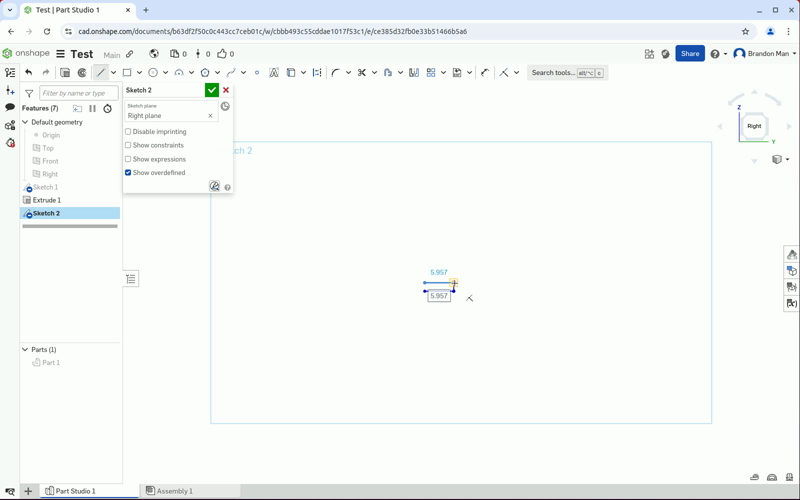
mouse_move(424, 291)
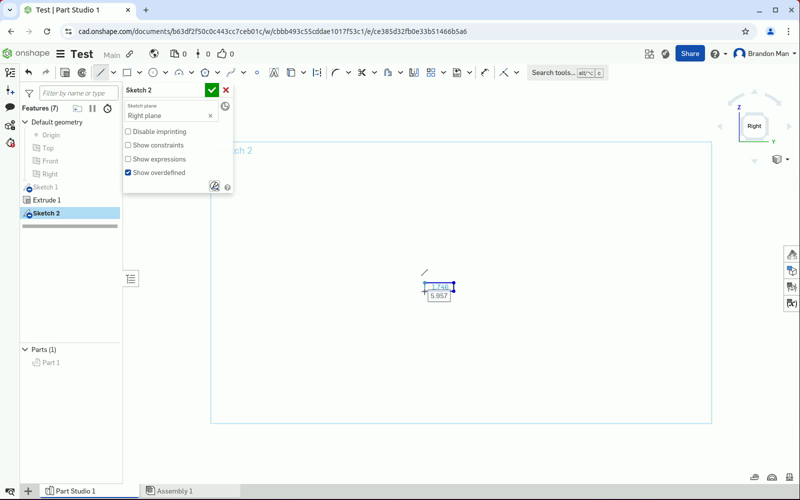
key_up(shift)
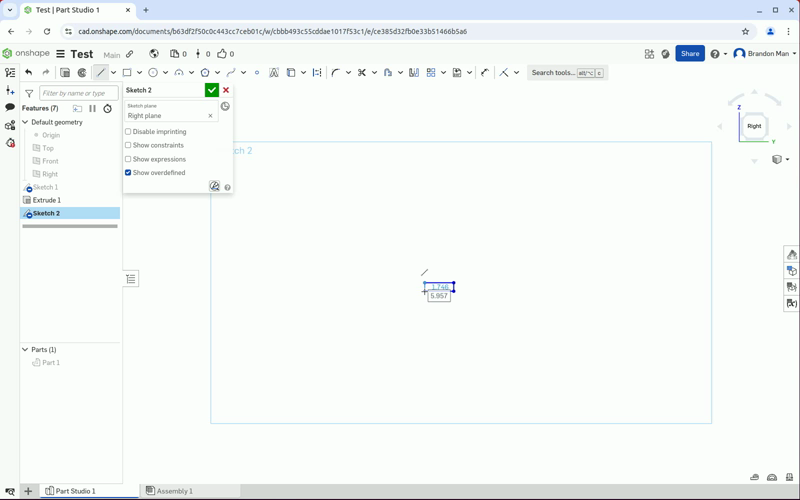
click(424, 291)
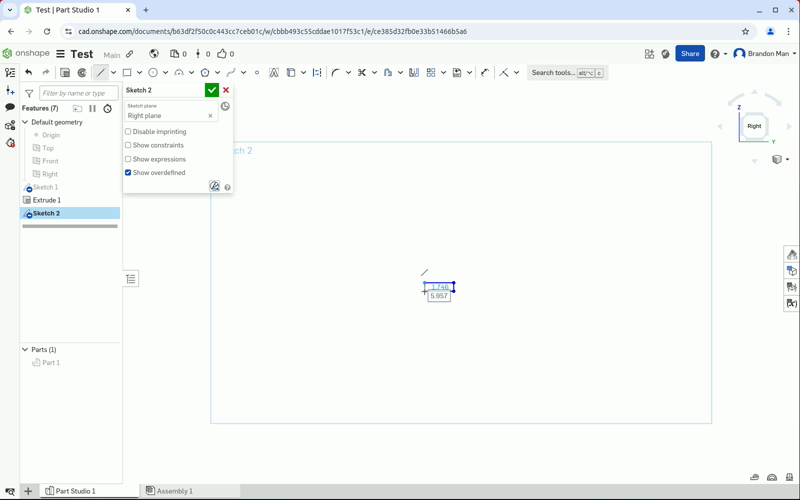
key(esc)
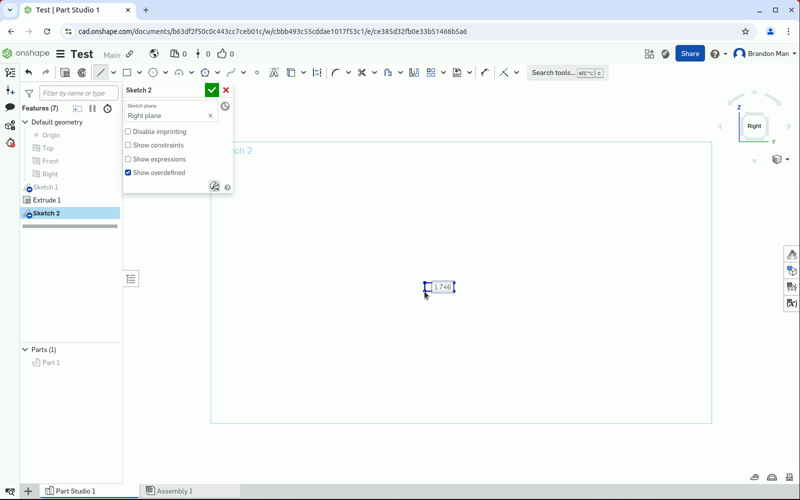
mouse_move(448, 283)
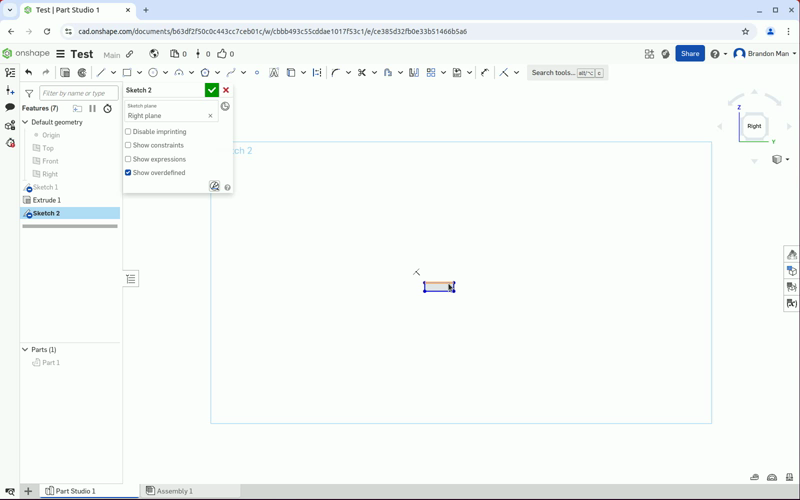
scroll(6)
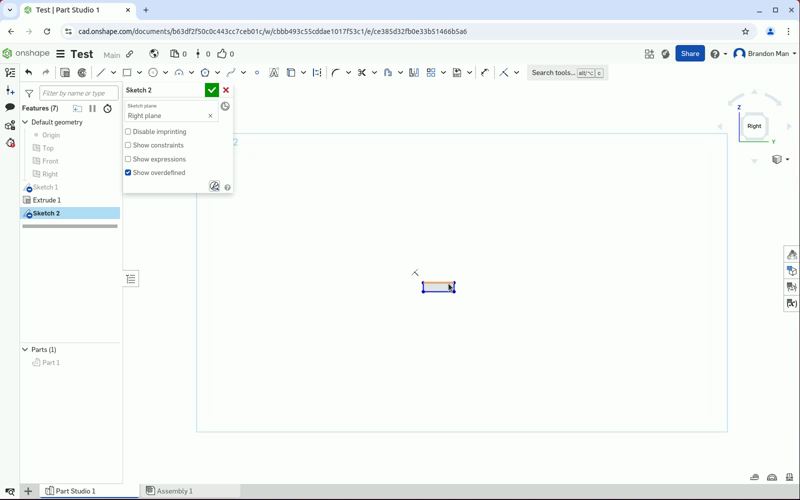
scroll(6)
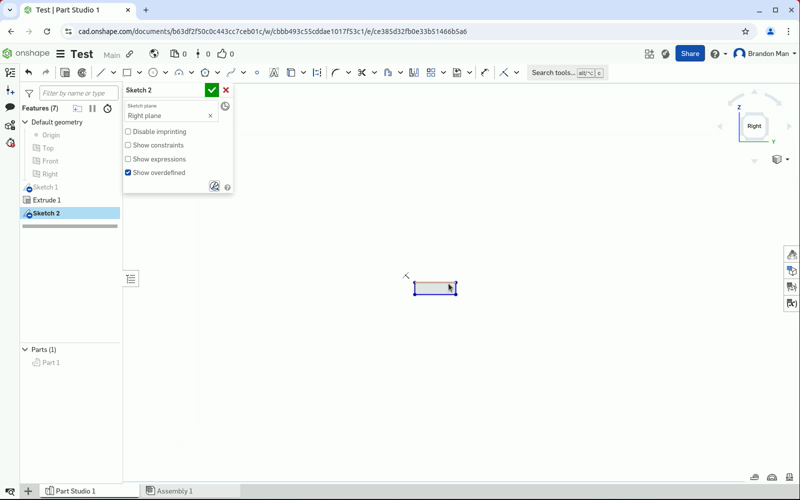
scroll(6)
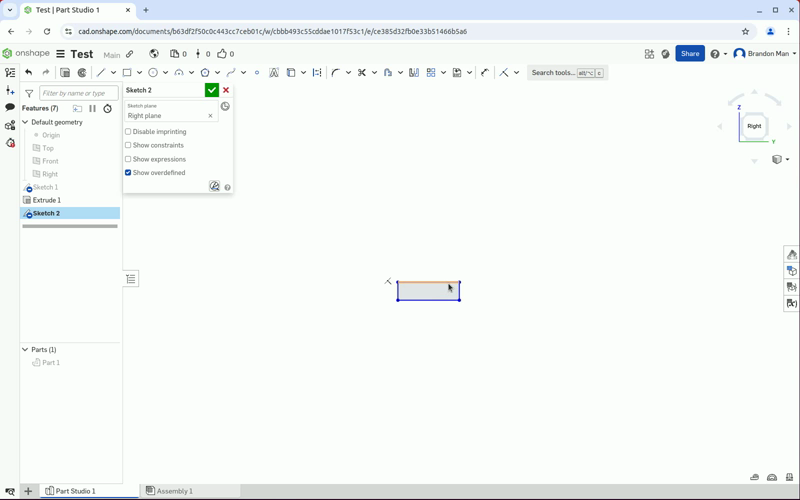
scroll(6)
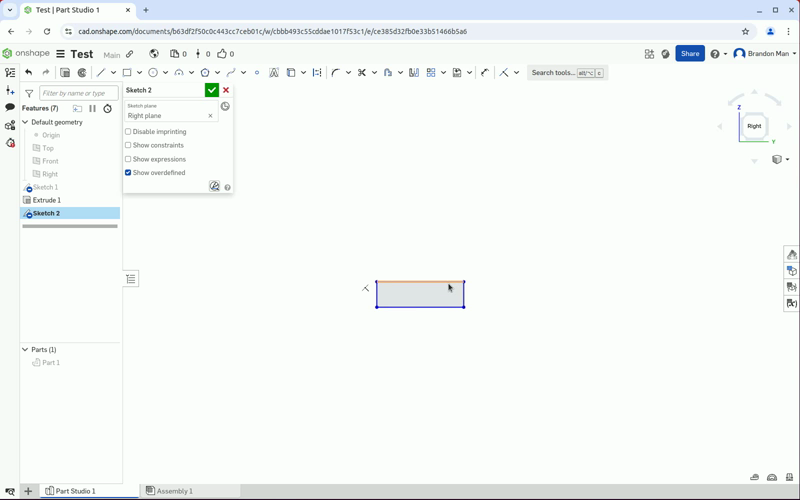
scroll(6)
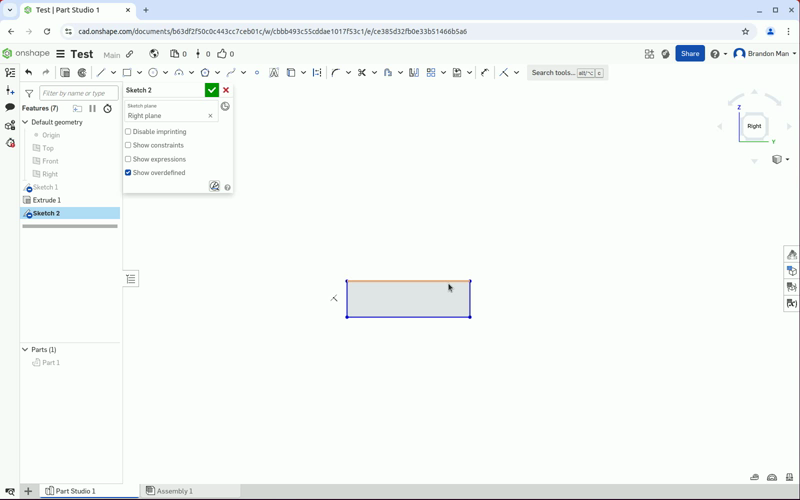
scroll(6)
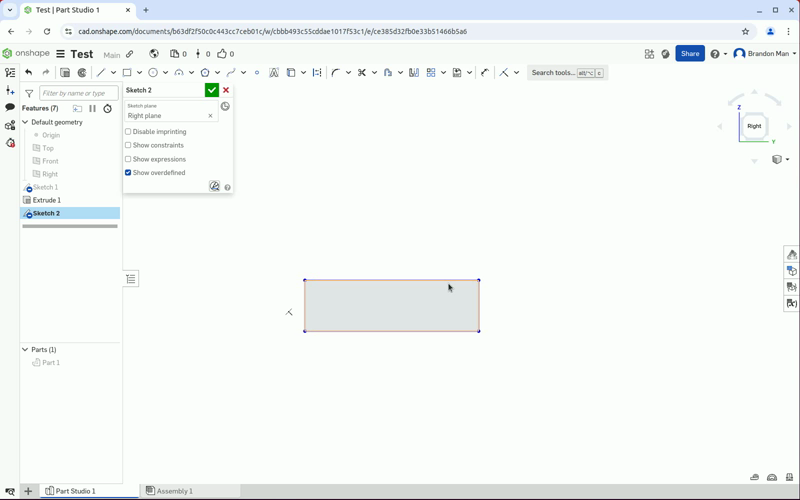
scroll(6)
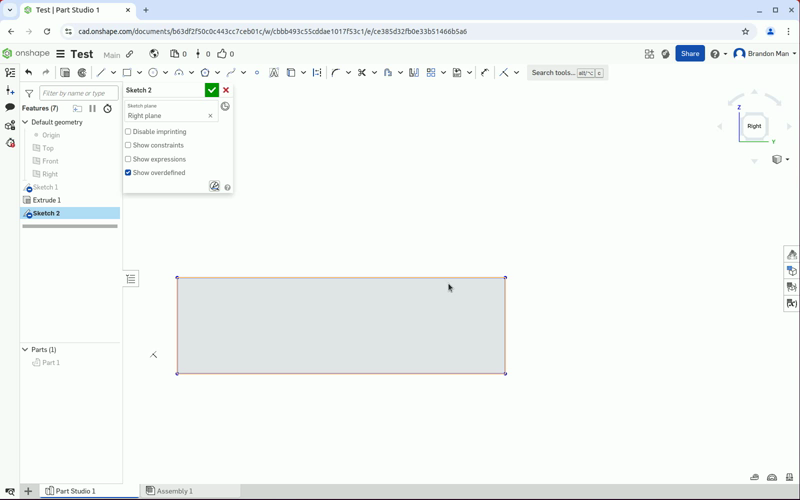
click(448, 283)
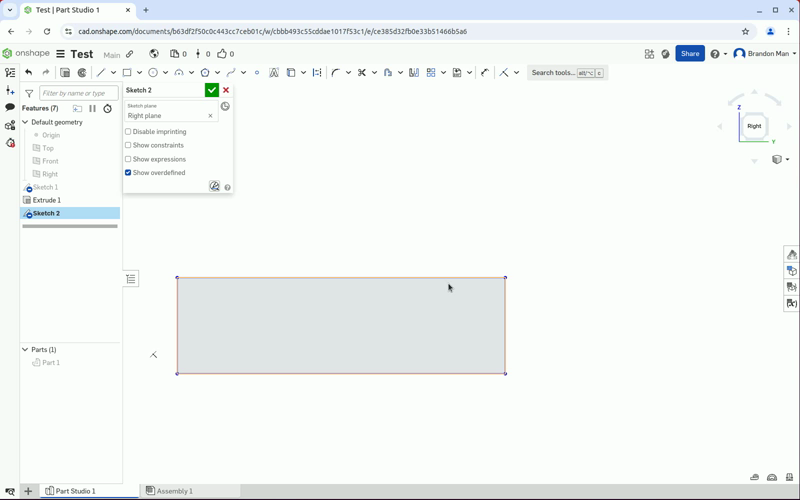
scroll(-6)
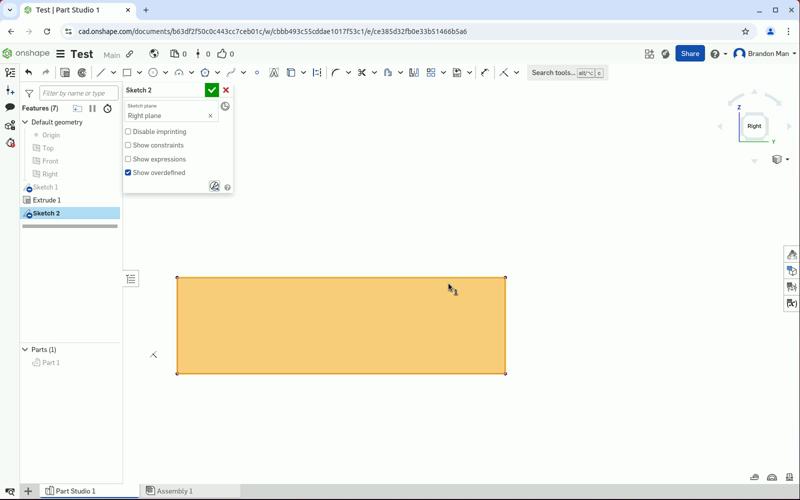
scroll(-6)
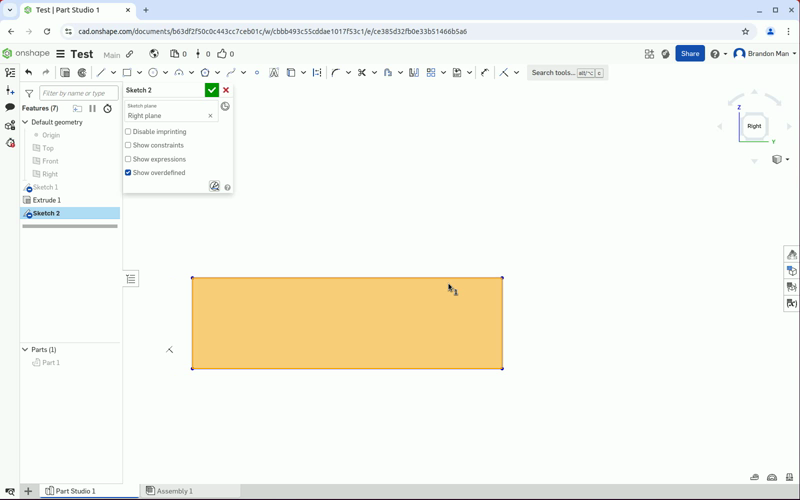
scroll(-6)
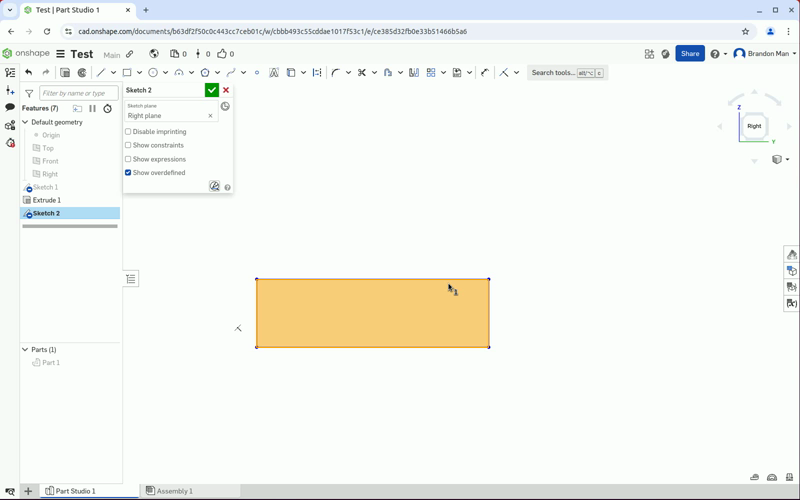
scroll(-6)
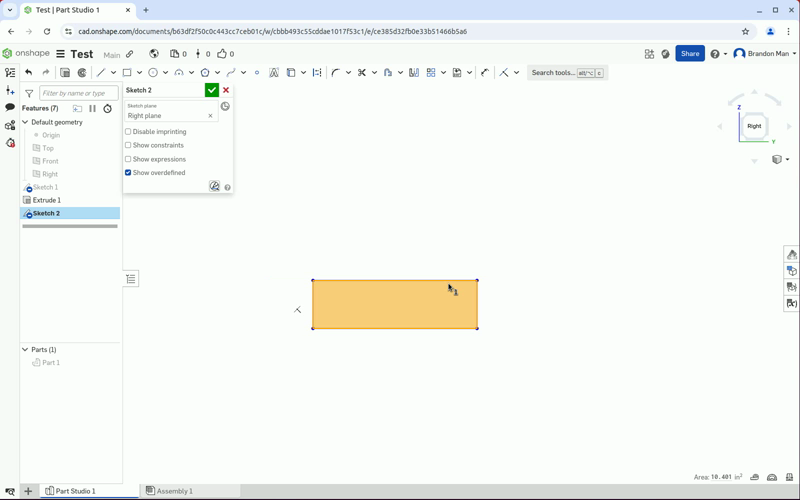
scroll(-6)
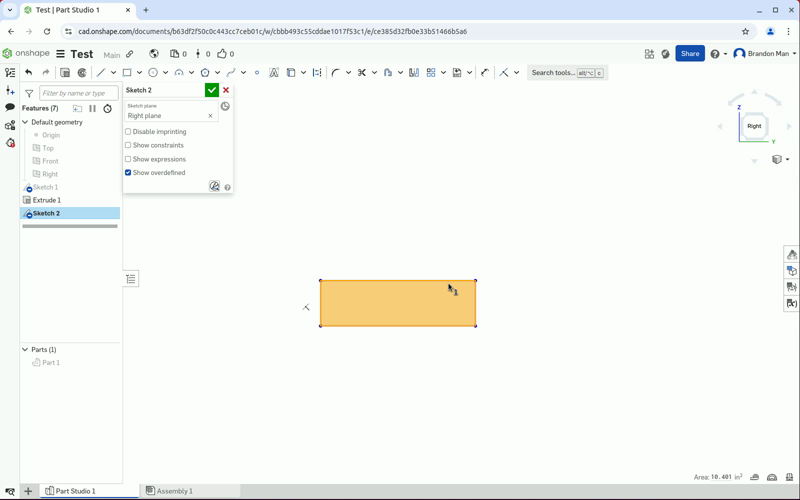
scroll(-6)
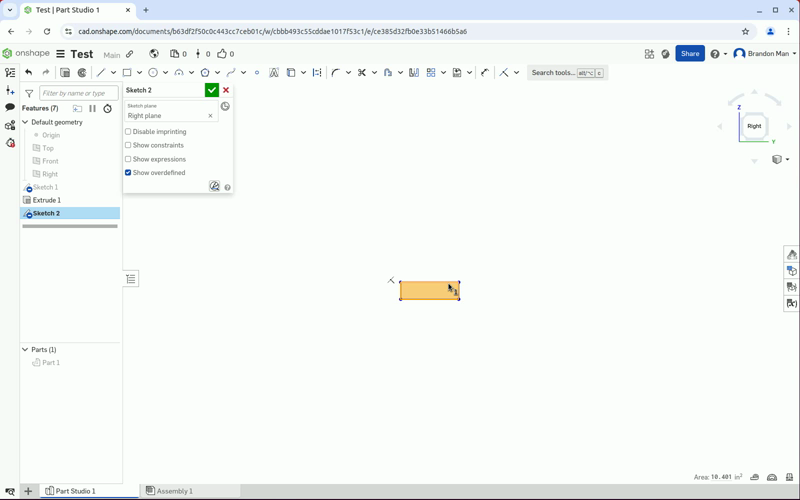
scroll(-6)
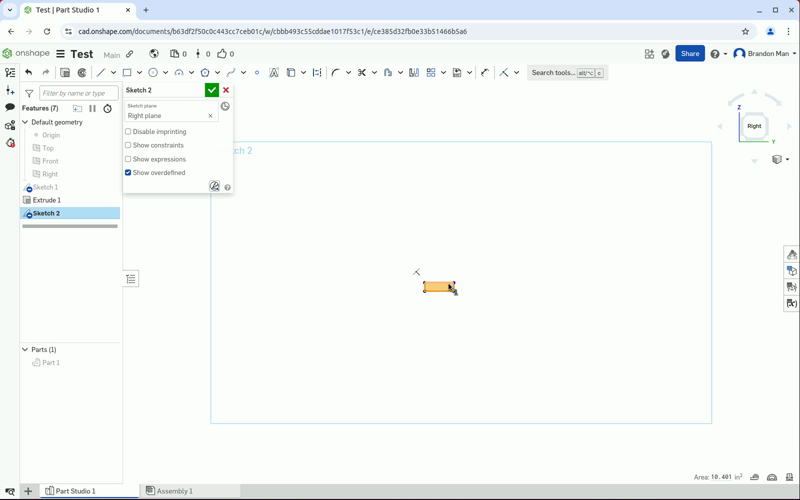
mouse_move(73, 352)
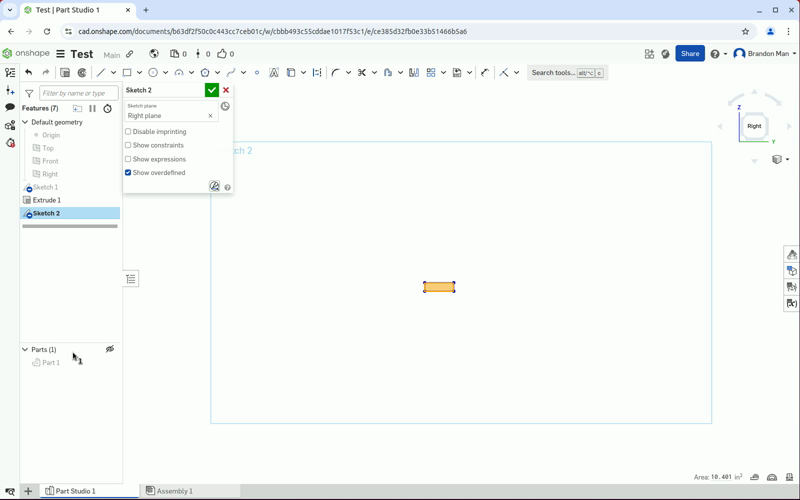
key(shift+y)
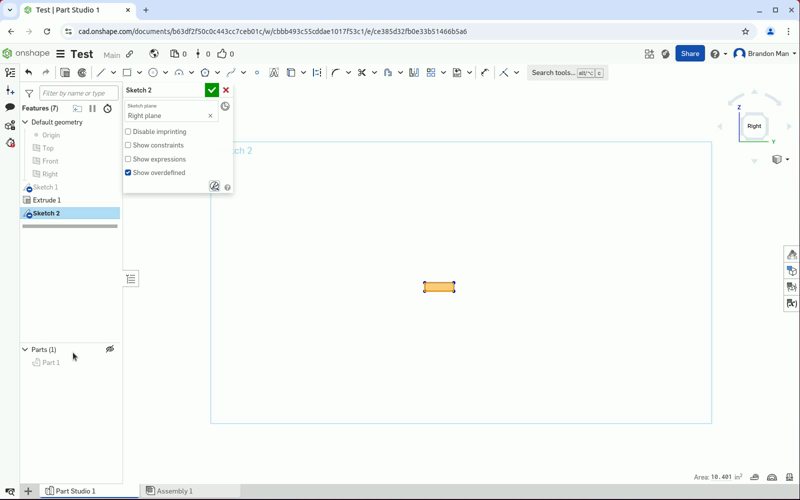
key(shift+e)
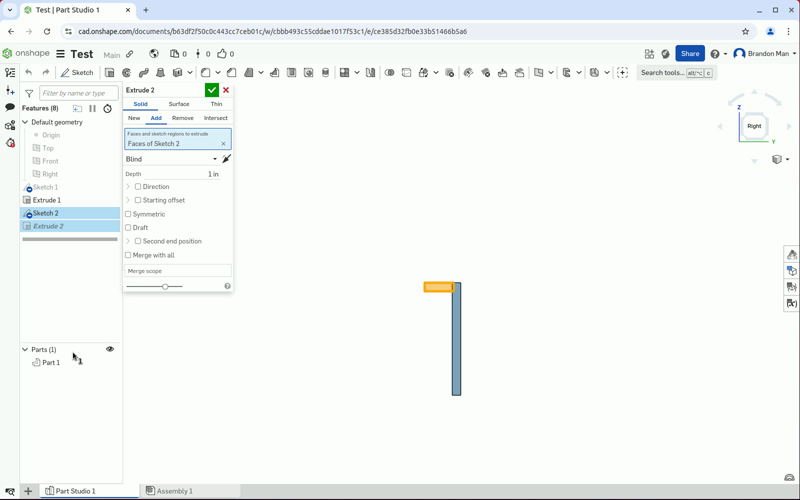
mouse_move(143, 106)
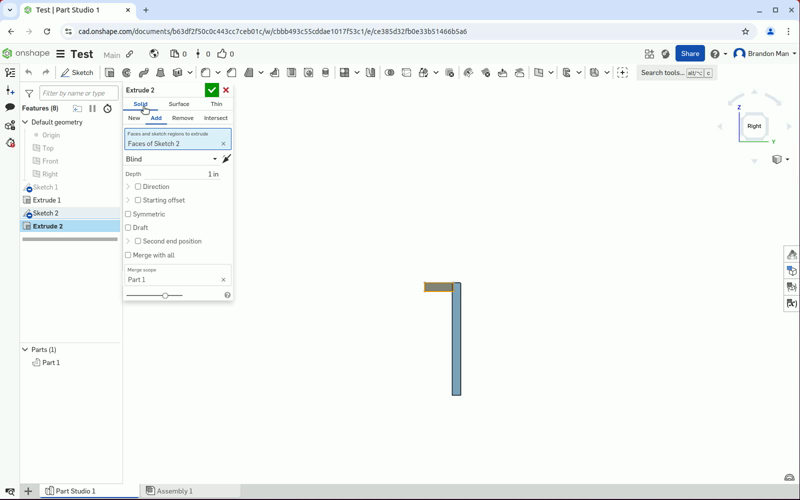
click(143, 106)
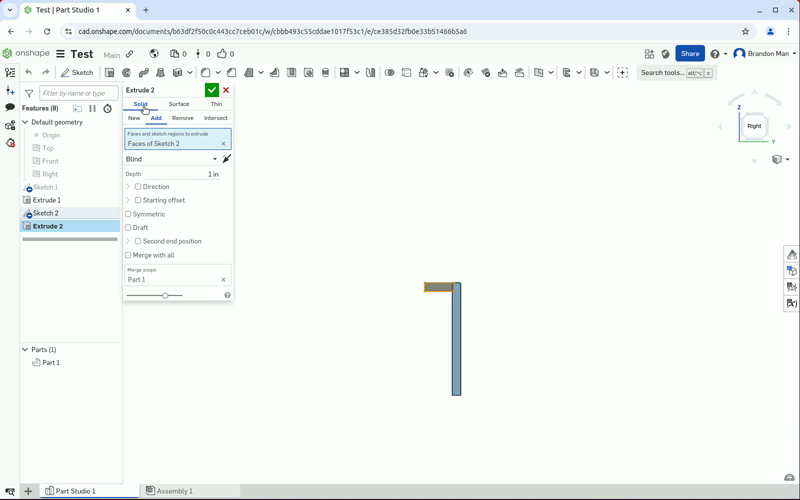
mouse_move(137, 120)
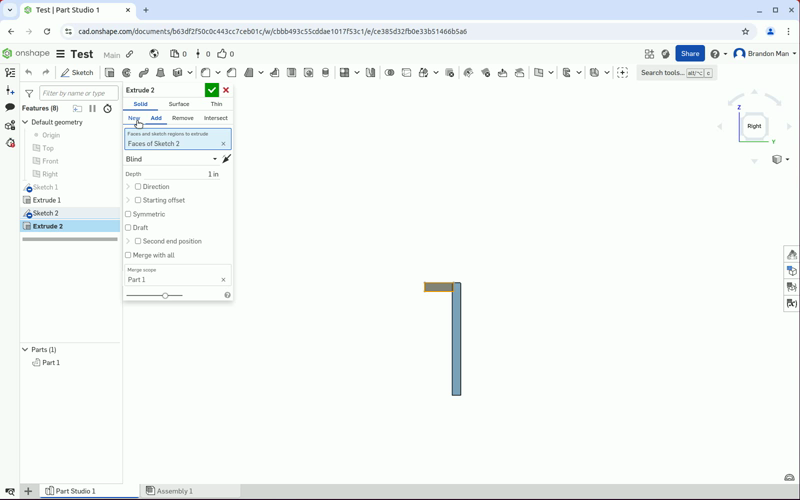
click(137, 120)
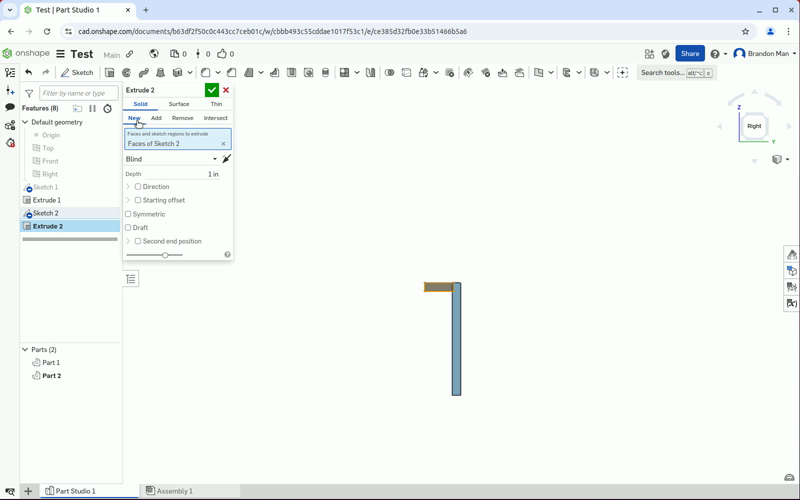
key(tab, 4)
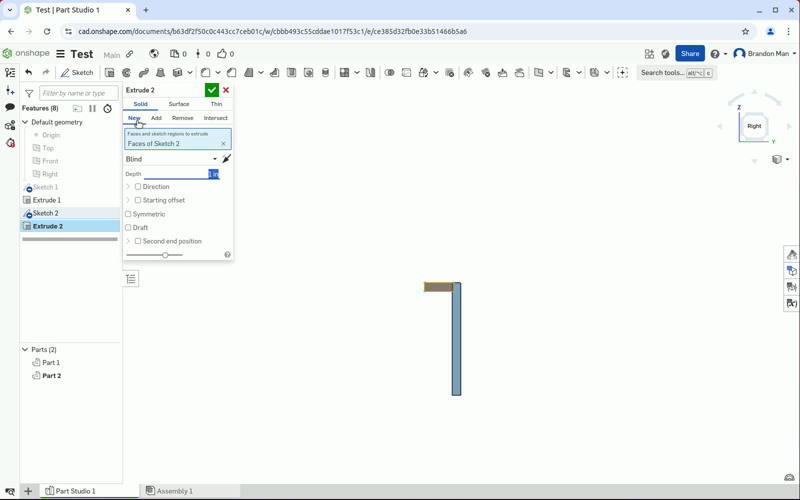
text(12.036)
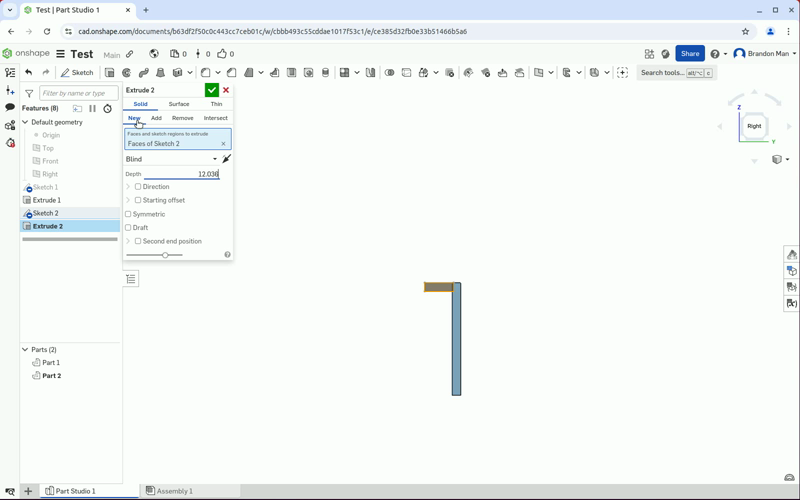
key(tab, 3)
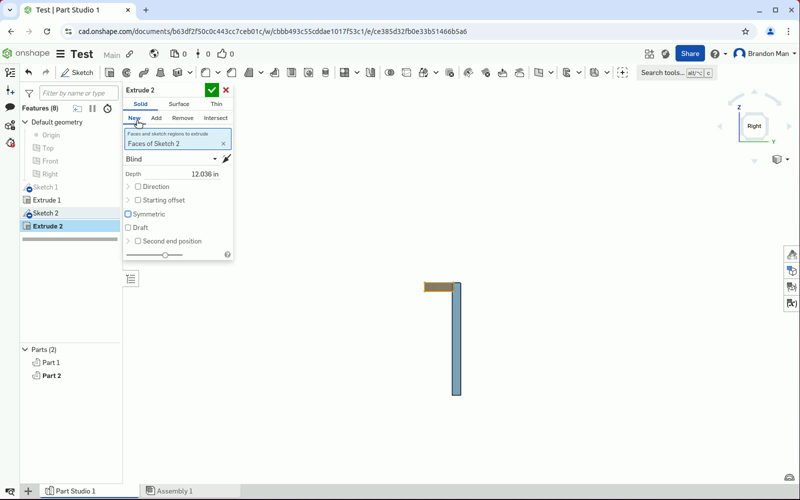
key(space)
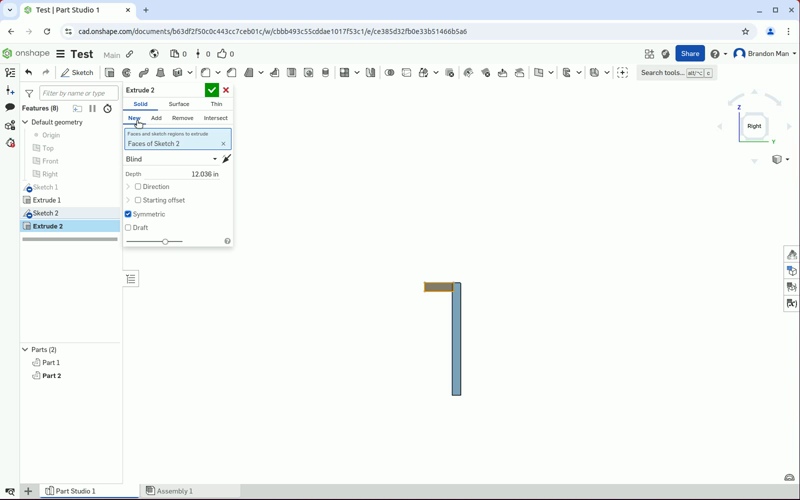
key(enter)
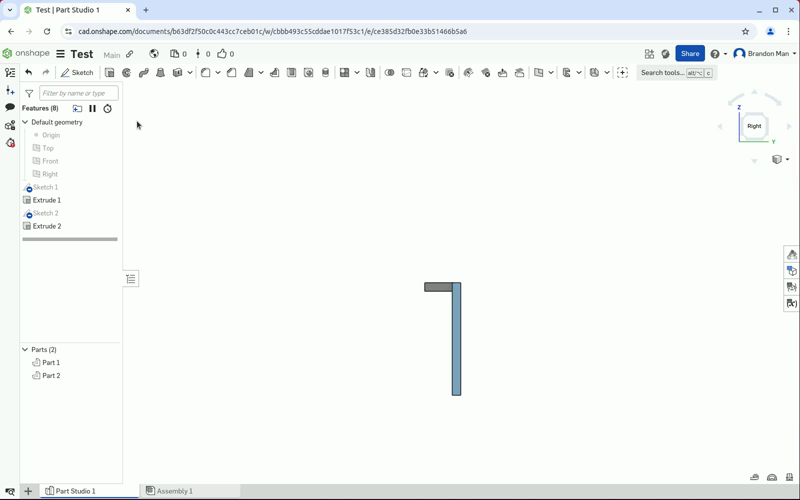
key(shift+h)
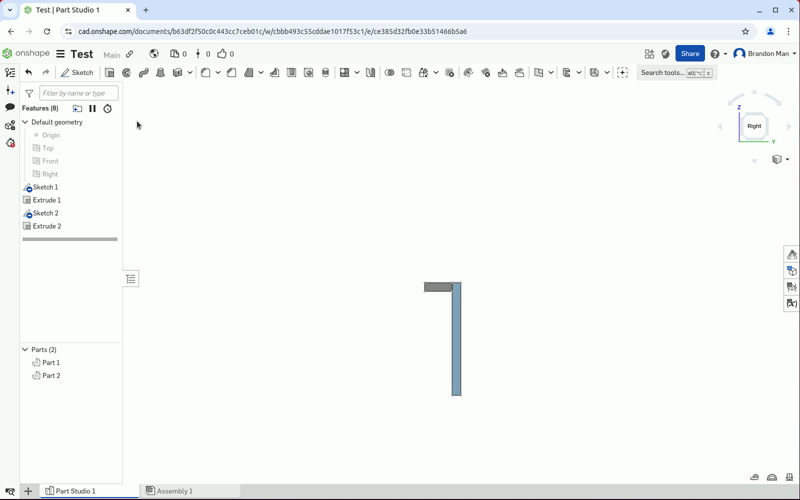
key(shift+h)
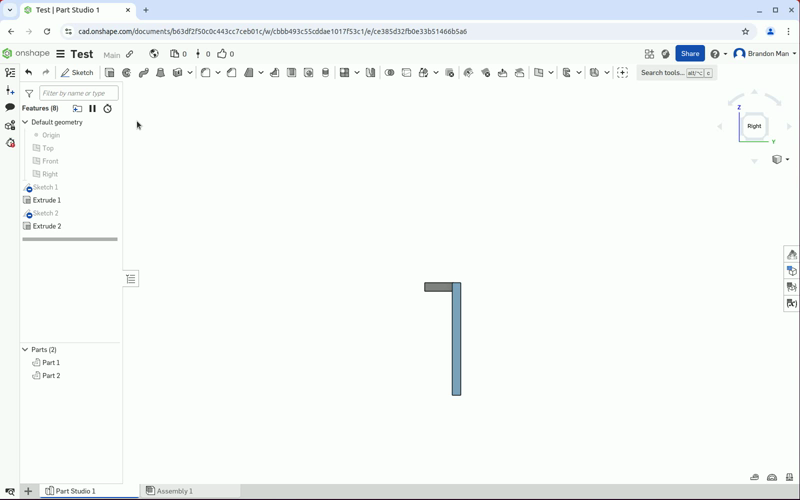
mouse_move(73, 189)
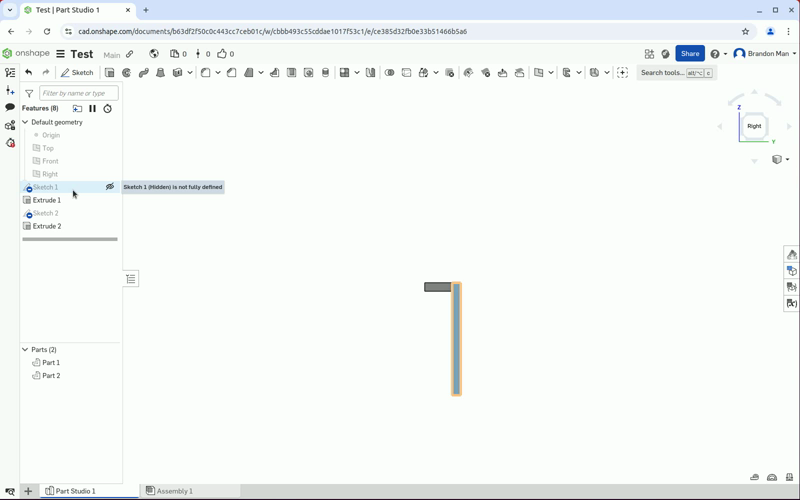
click(73, 189)
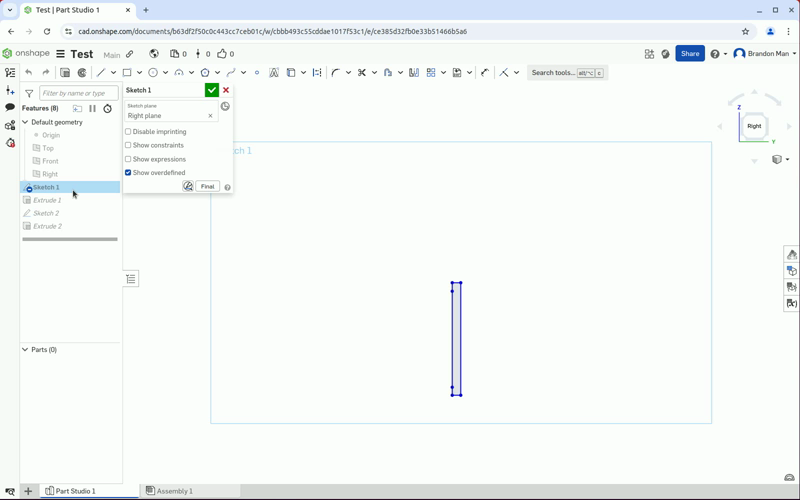
mouse_move(229, 92)
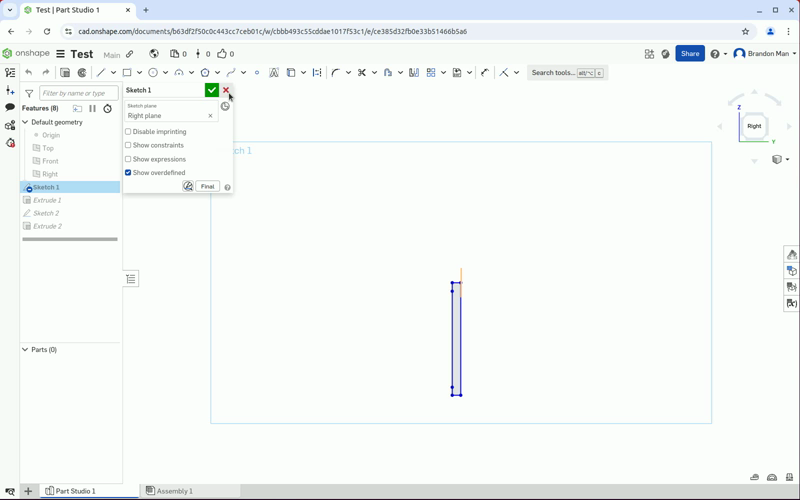
click(229, 92)
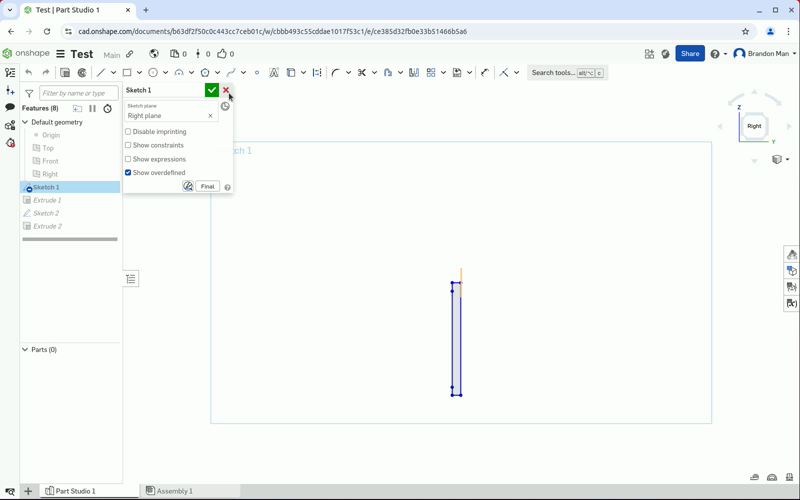
key(shift+s)
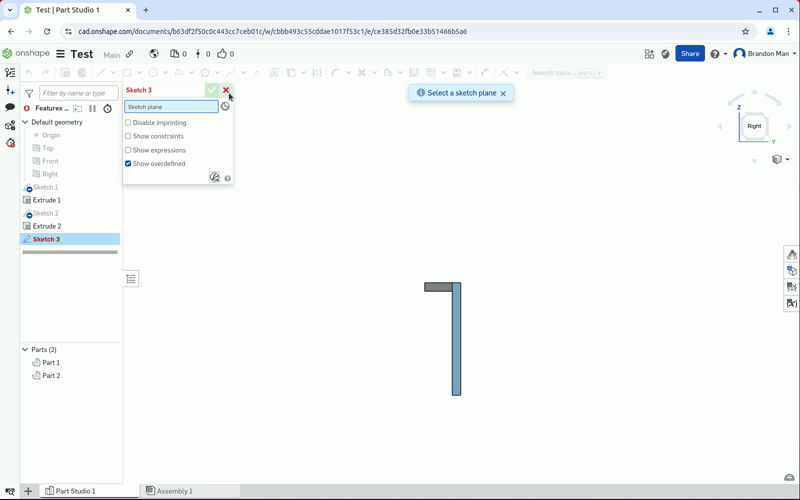
mouse_move(73, 176)
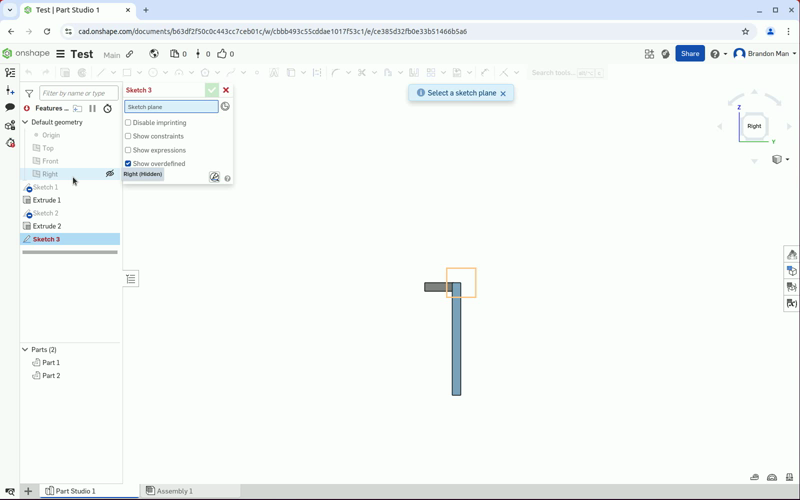
click(73, 176)
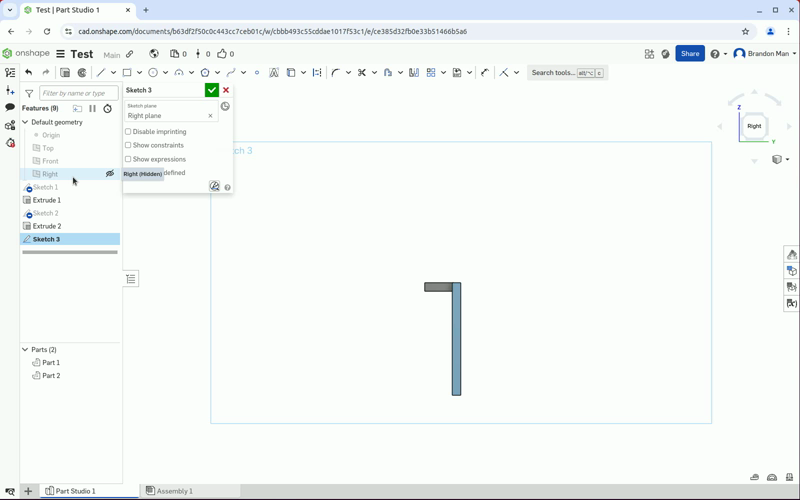
mouse_move(73, 352)
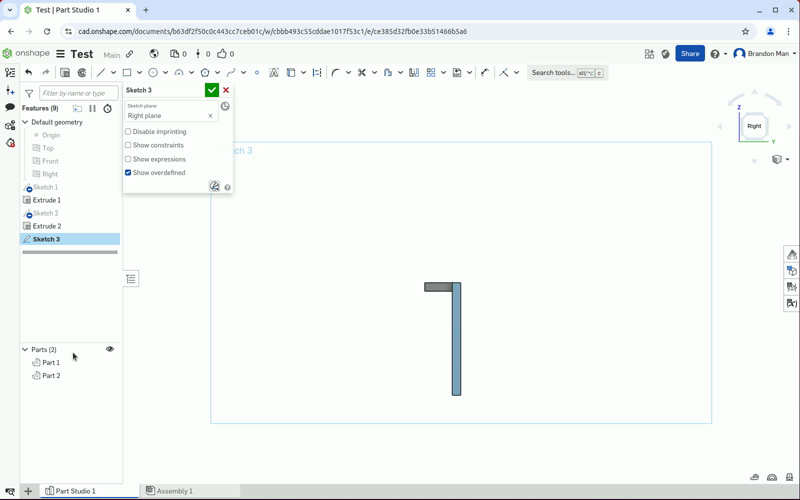
key(y)
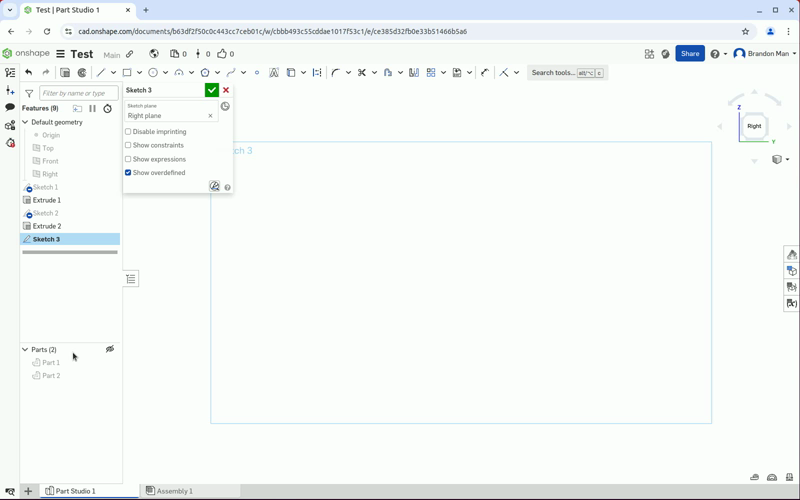
key(l)
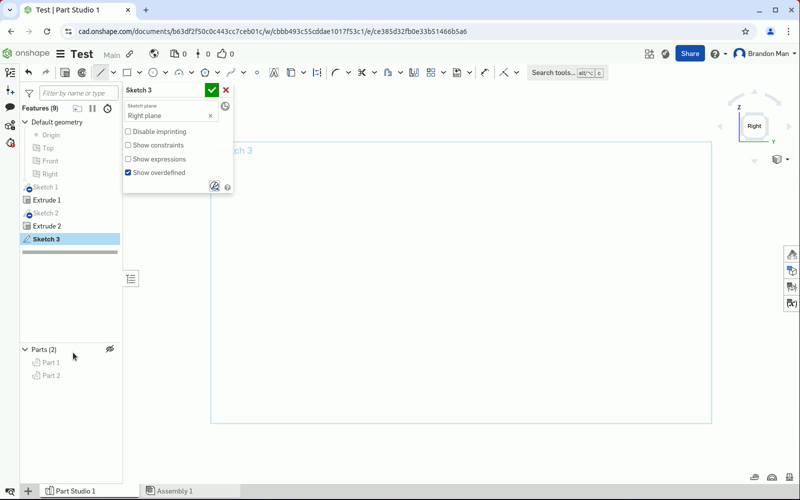
key_down(shift)
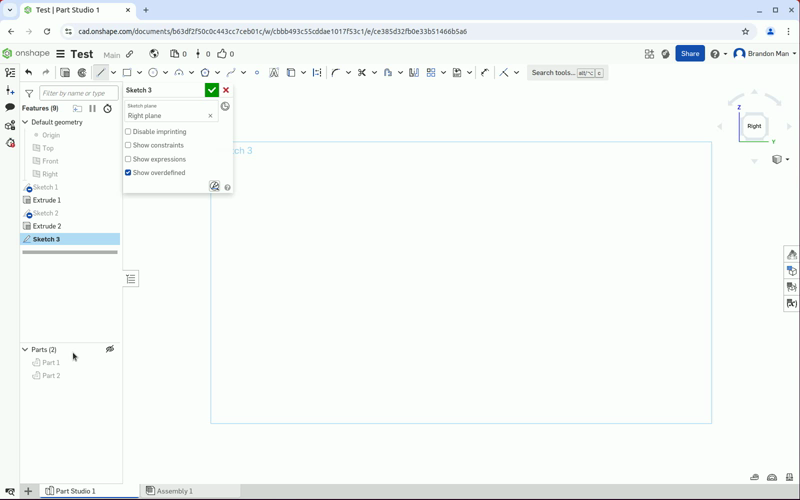
mouse_move(424, 395)
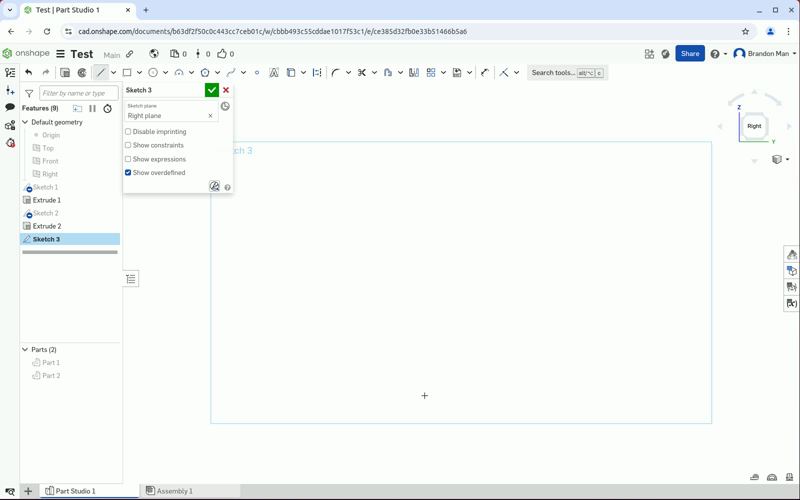
click(424, 395)
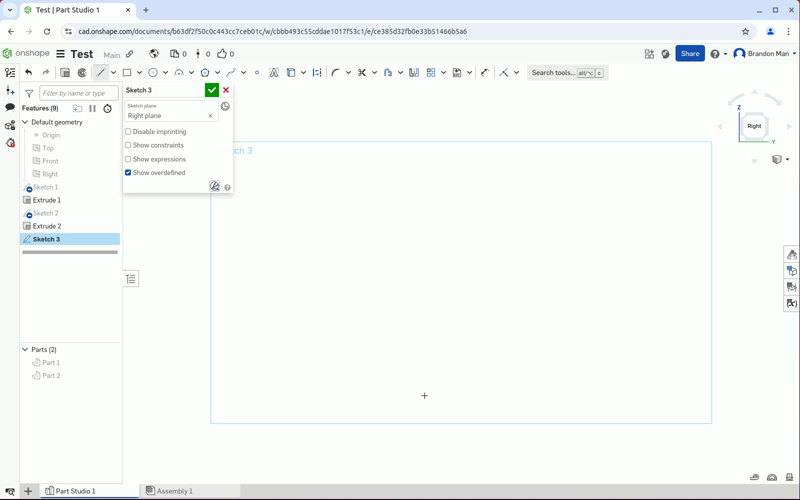
key_up(shift)
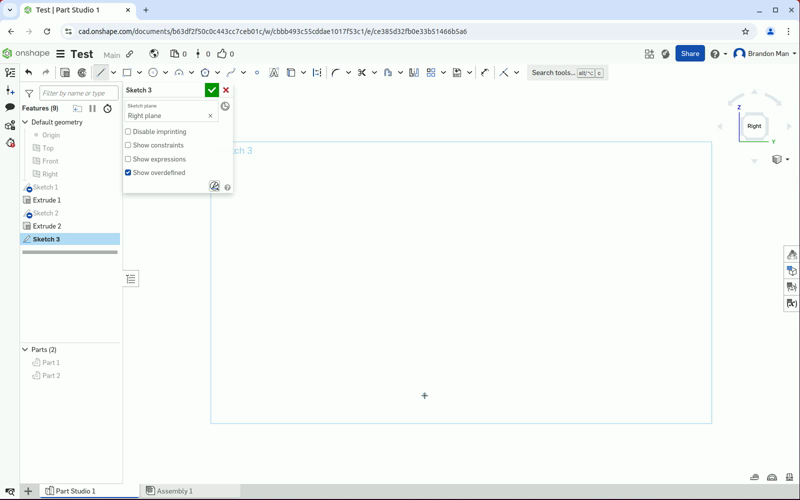
key_down(shift)
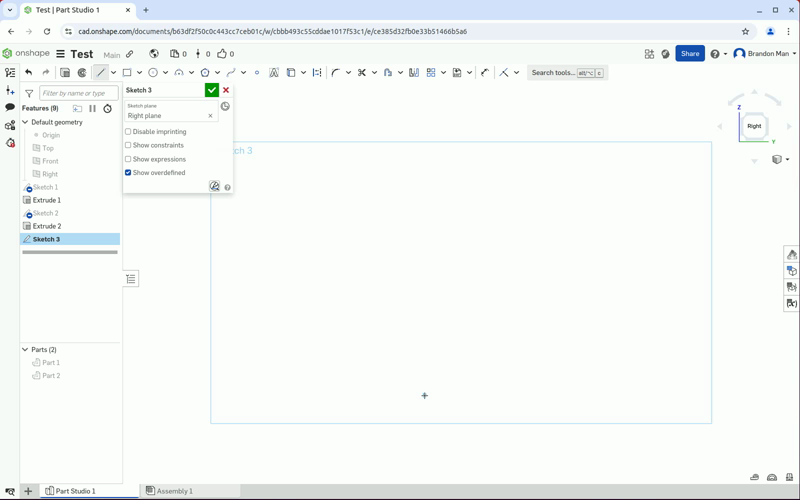
mouse_move(454, 395)
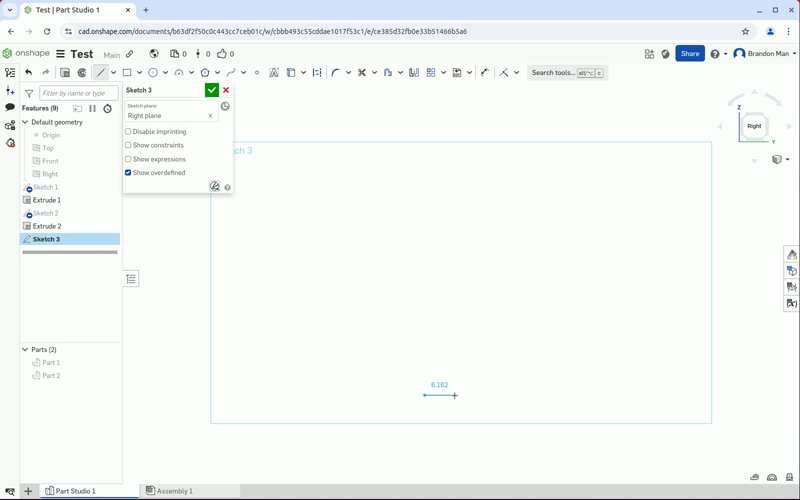
mouse_move(453, 395)
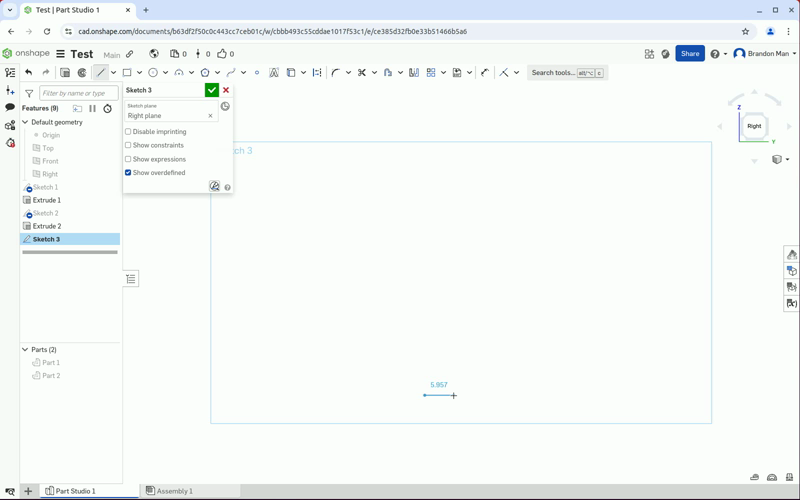
click(453, 395)
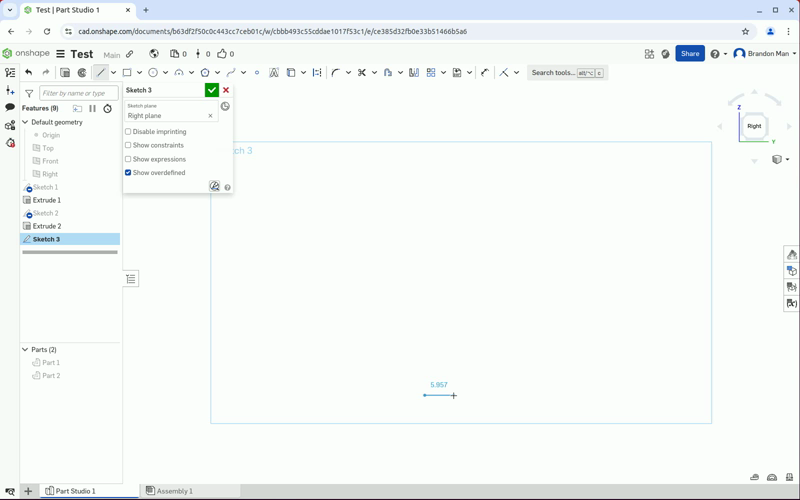
key_up(shift)
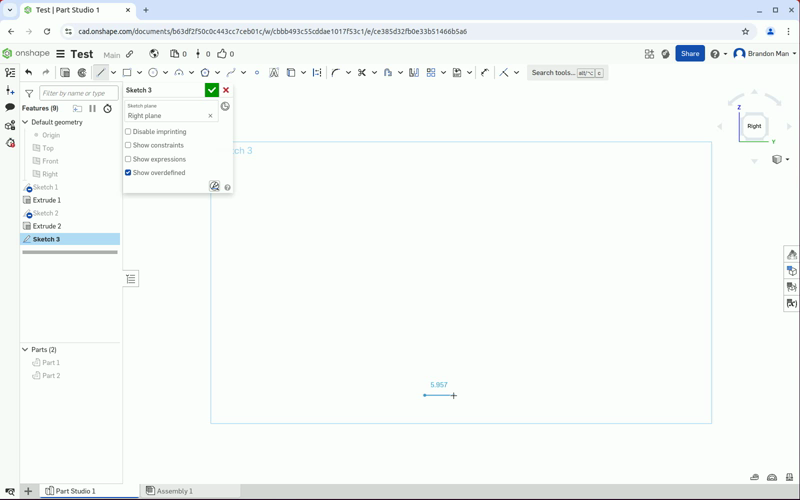
key_down(shift)
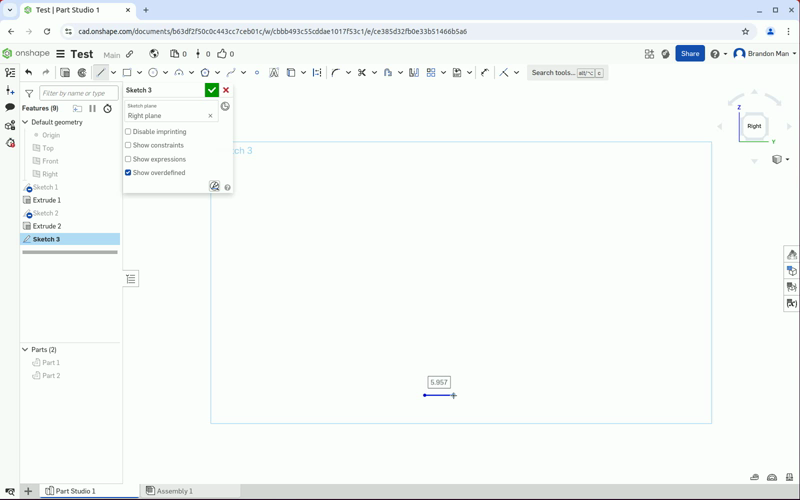
mouse_move(483, 395)
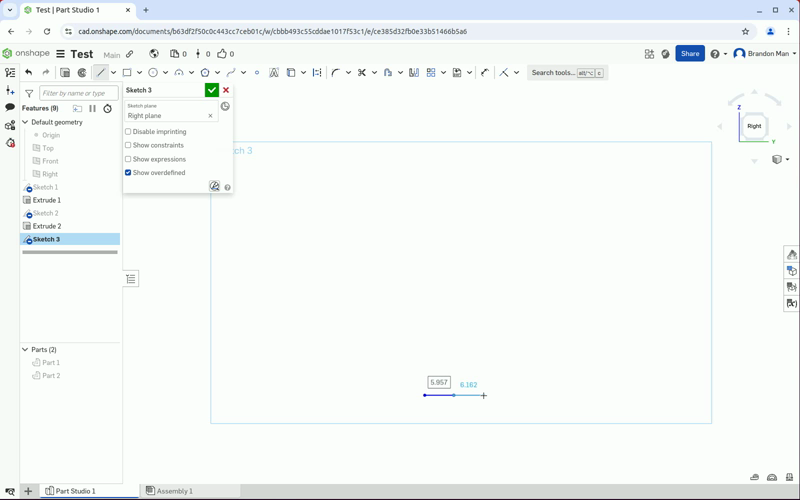
mouse_move(453, 386)
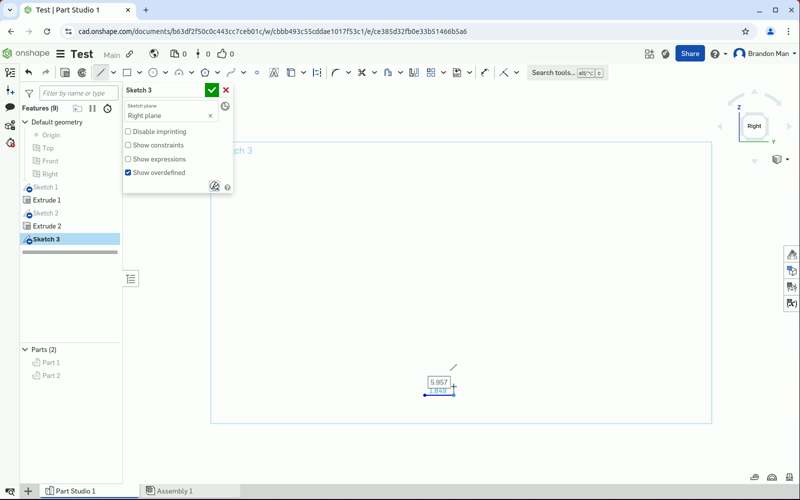
click(453, 386)
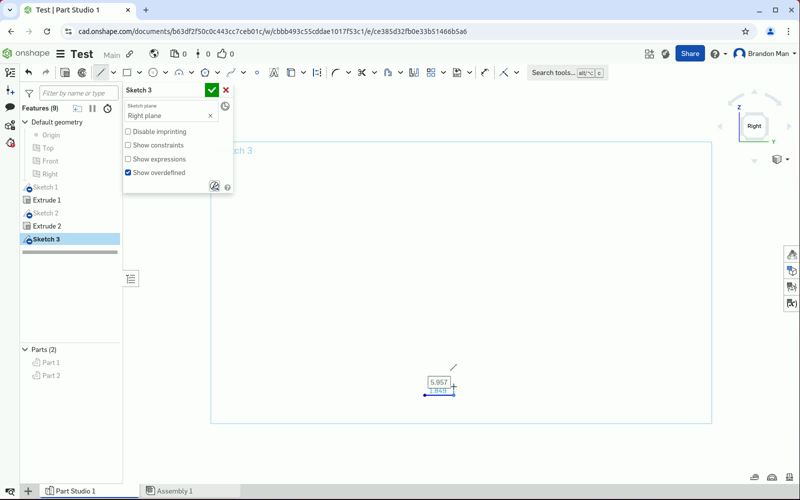
key_up(shift)
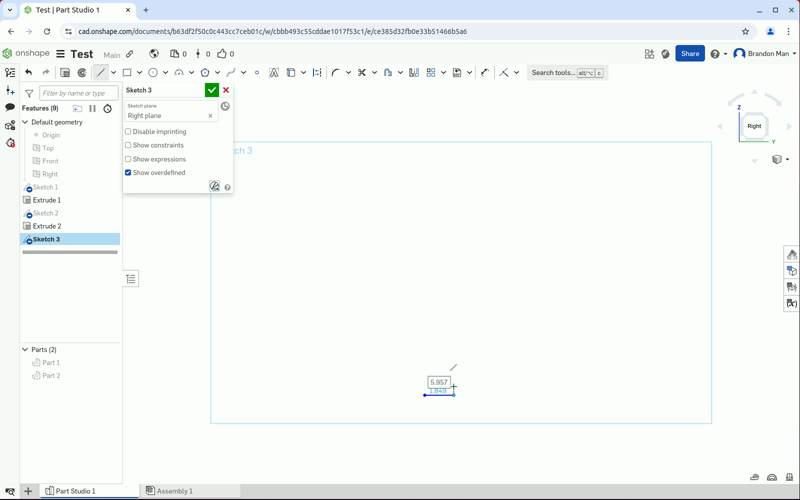
key_down(shift)
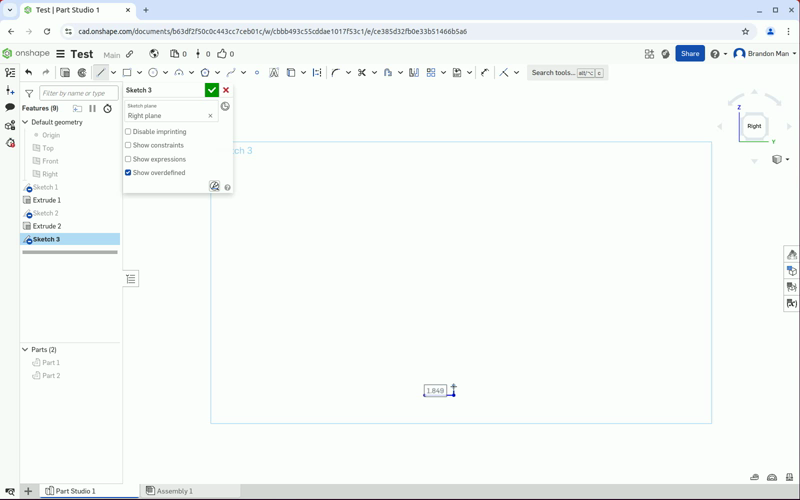
mouse_move(483, 386)
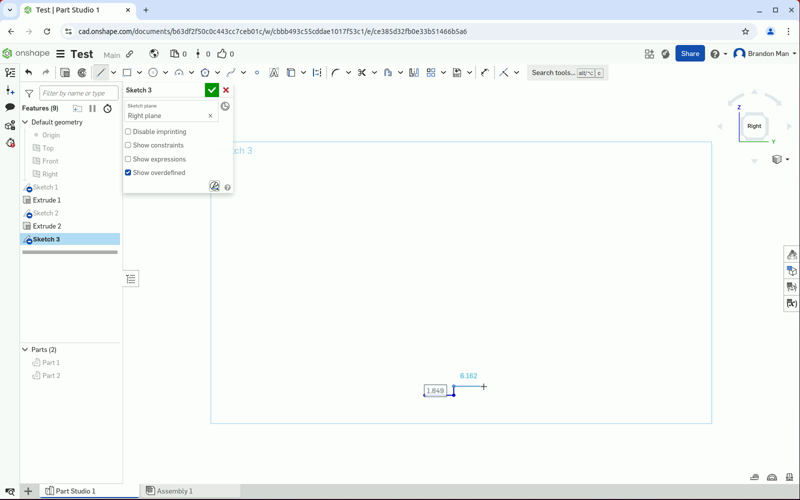
mouse_move(424, 386)
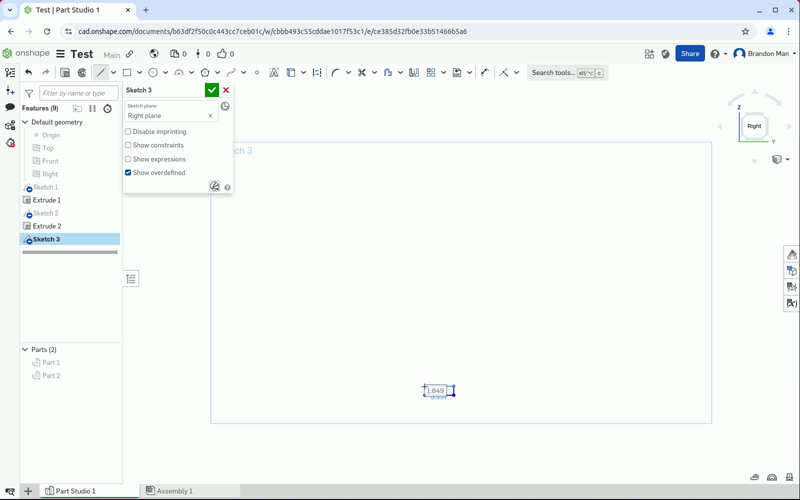
click(424, 386)
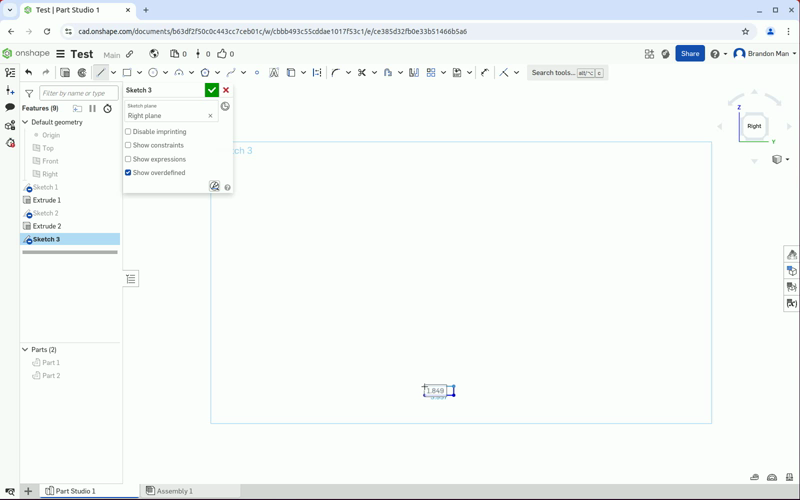
key_up(shift)
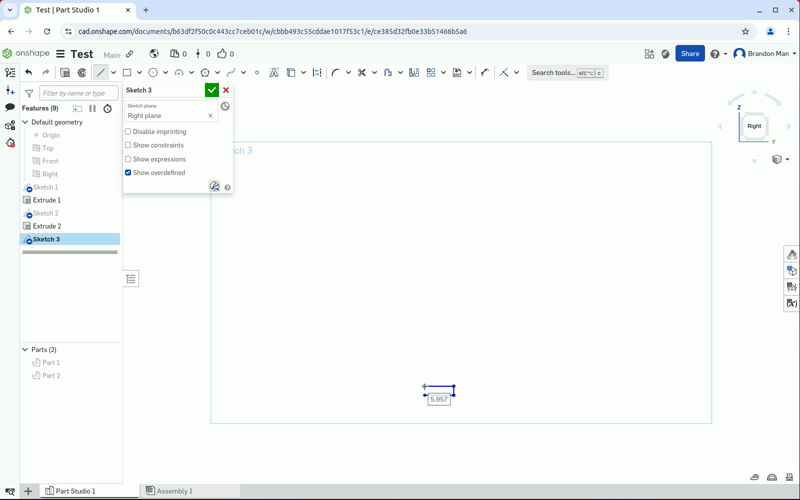
mouse_move(454, 386)
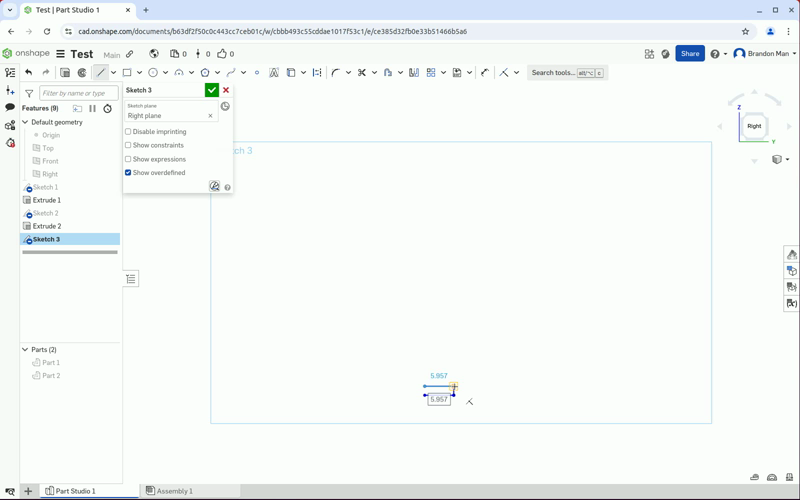
key_down(shift)
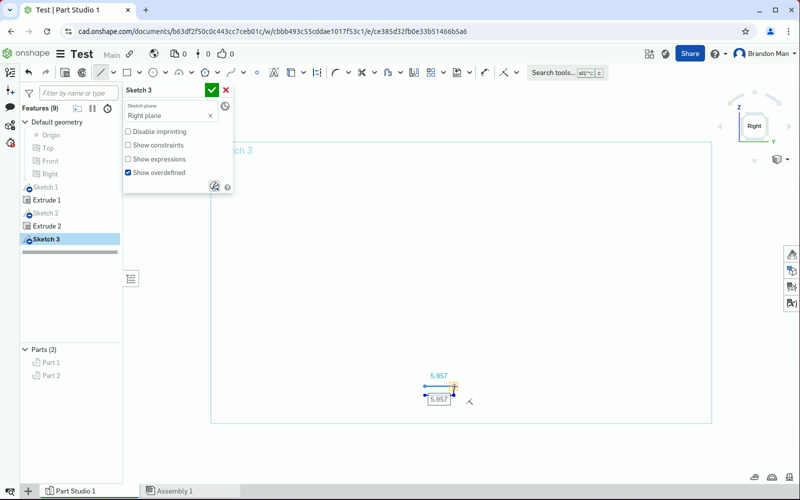
mouse_move(424, 395)
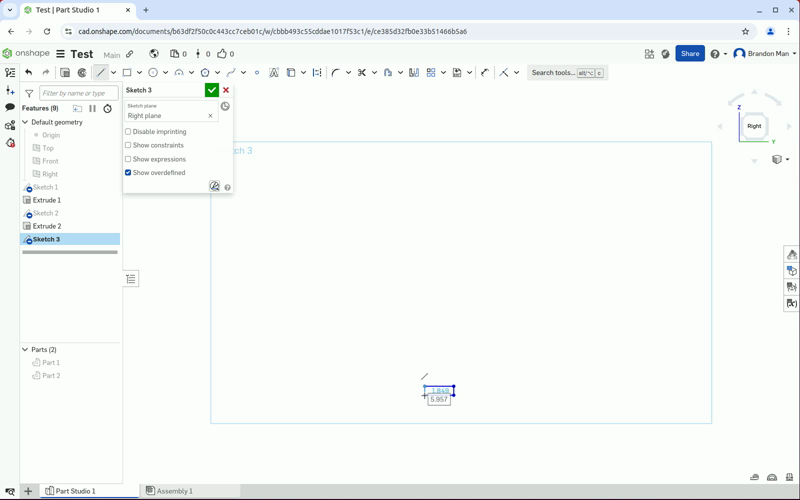
key_up(shift)
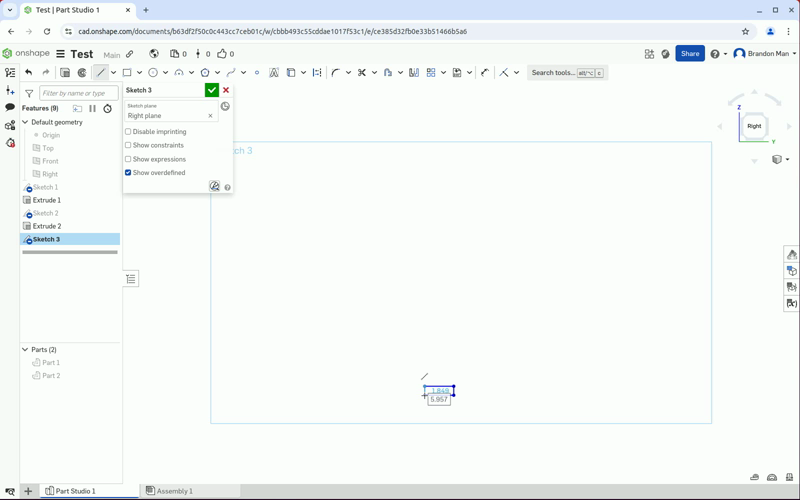
click(424, 395)
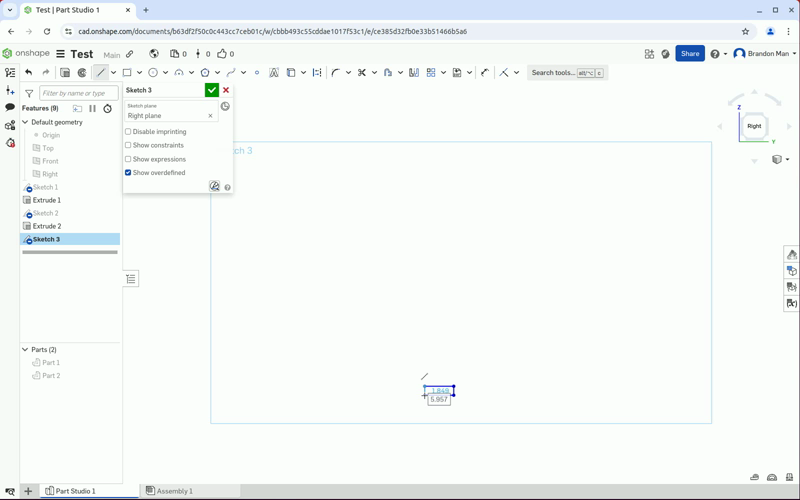
key(esc)
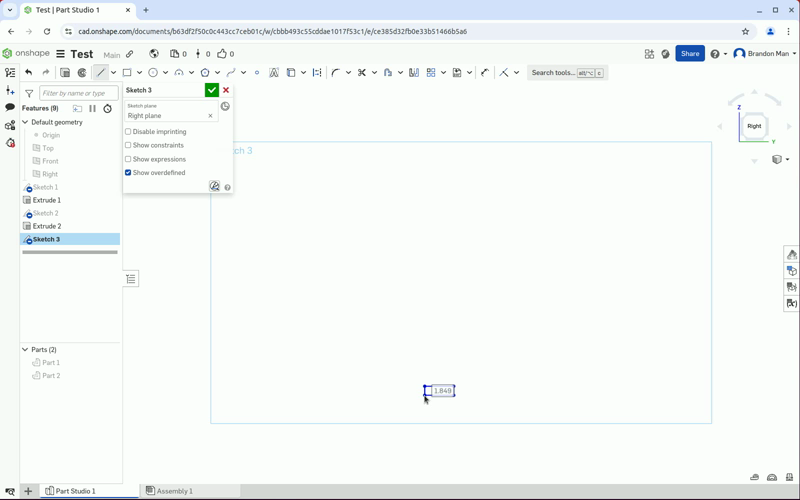
mouse_move(434, 393)
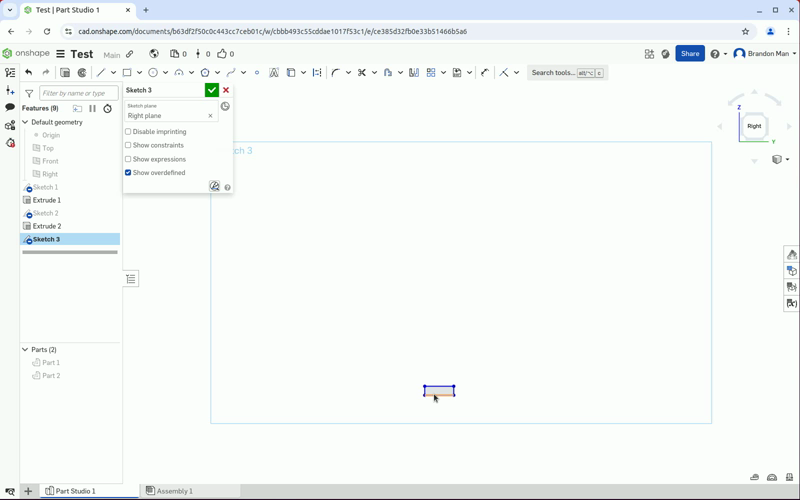
scroll(6)
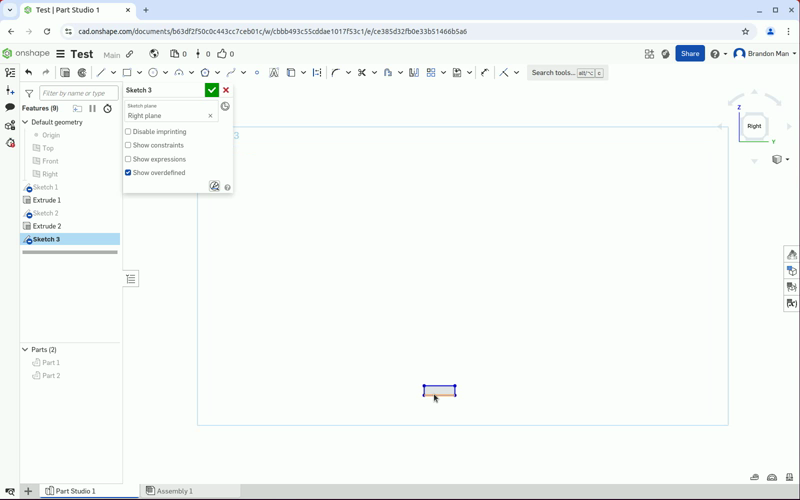
scroll(6)
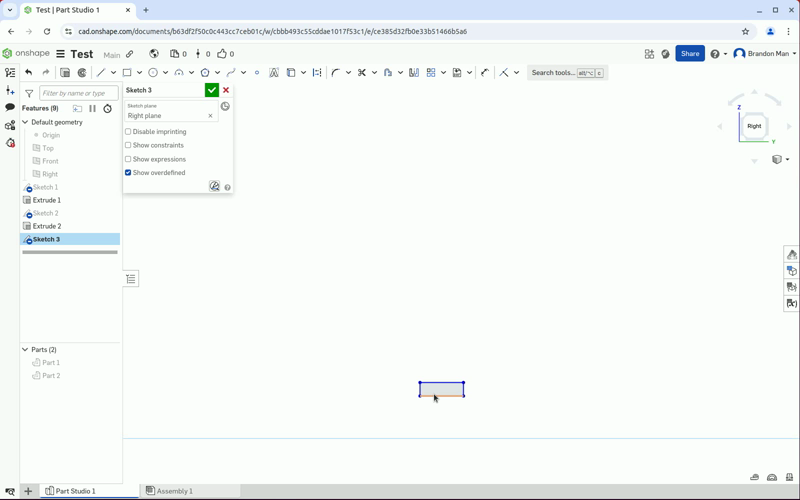
scroll(6)
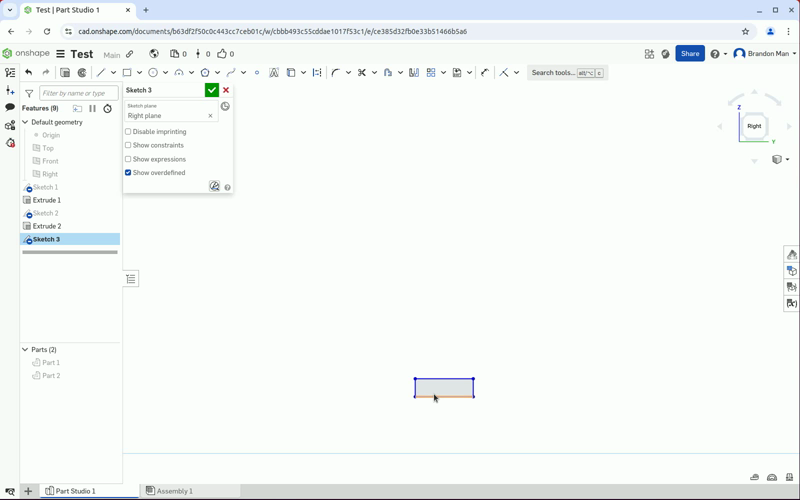
scroll(6)
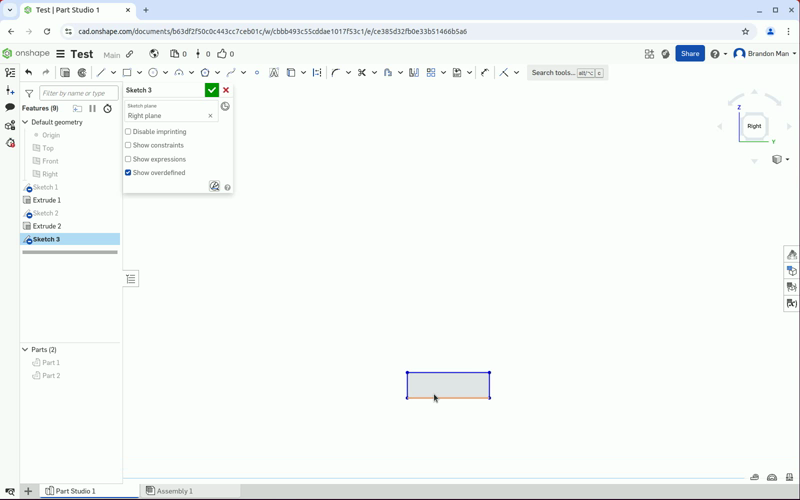
scroll(6)
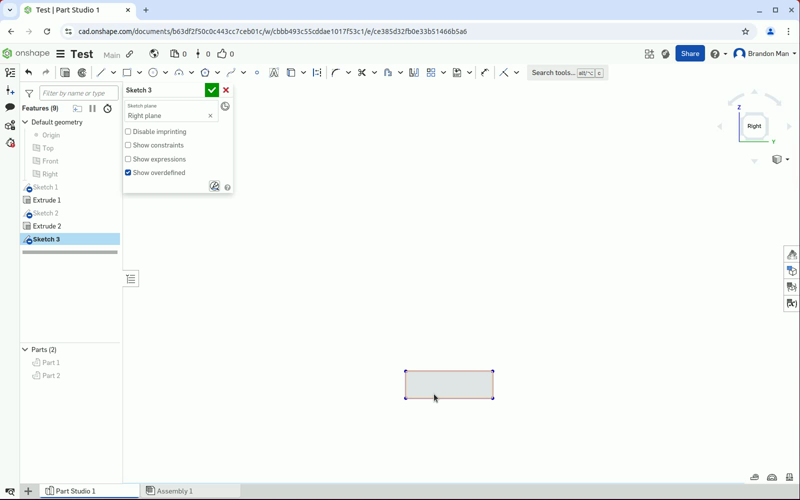
scroll(6)
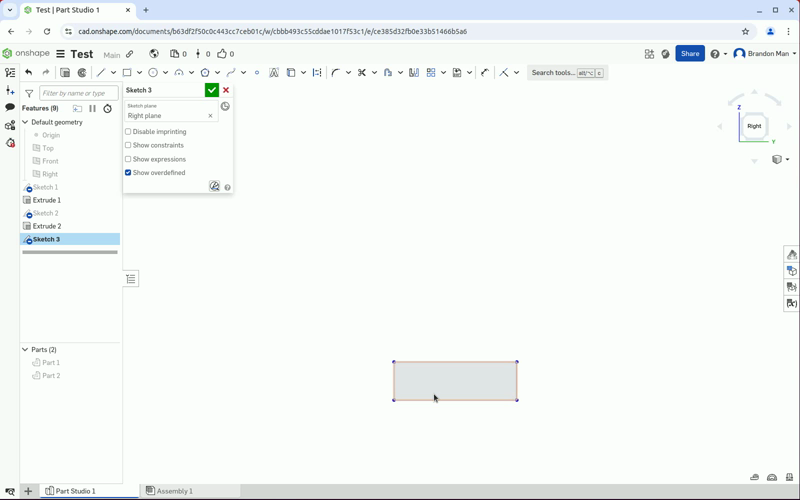
scroll(6)
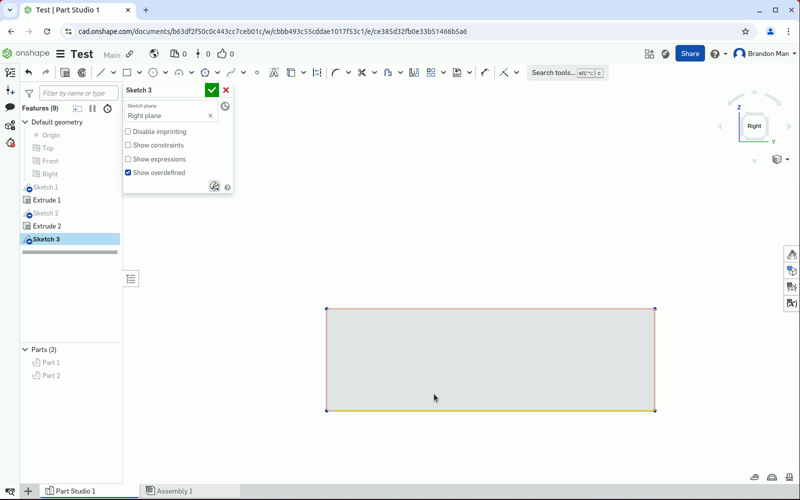
click(434, 393)
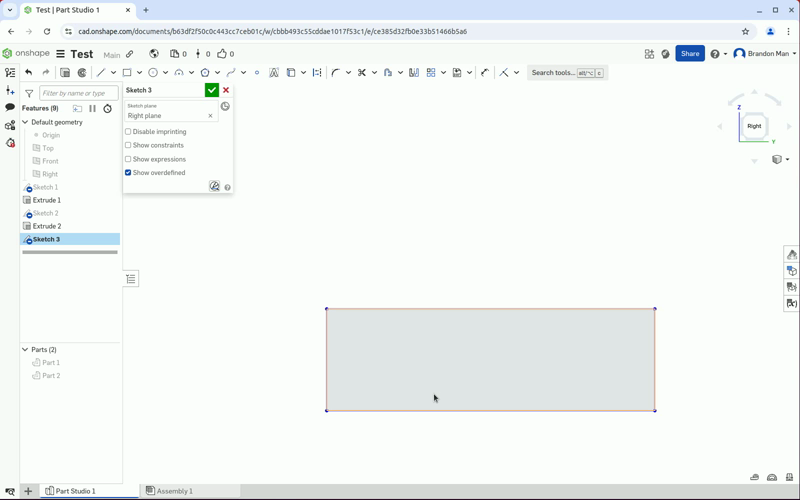
scroll(-6)
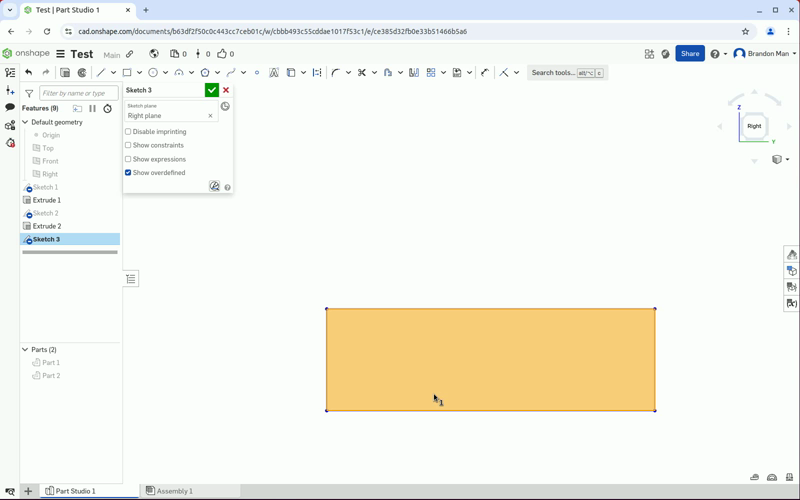
scroll(-6)
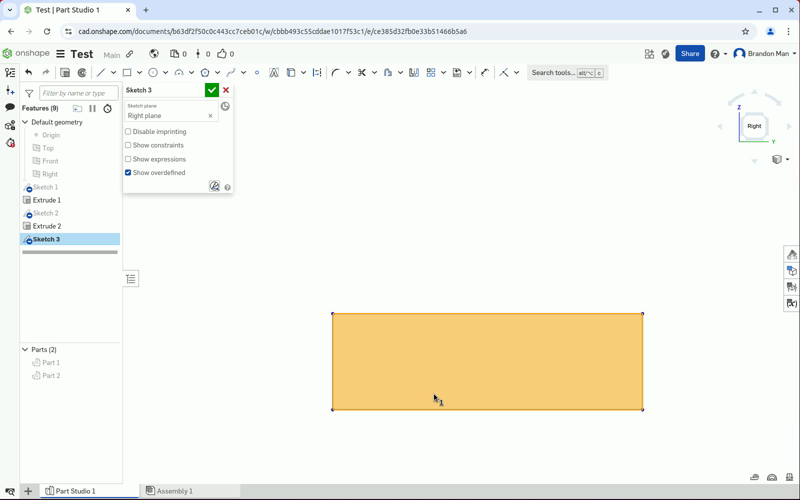
scroll(-6)
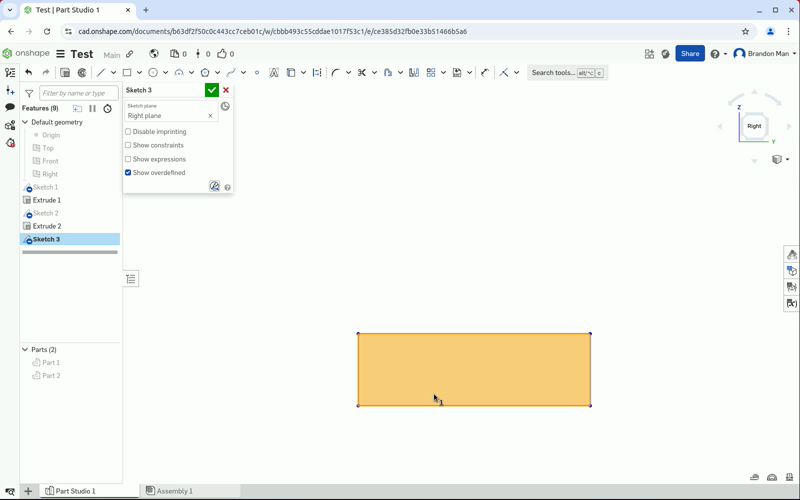
scroll(-6)
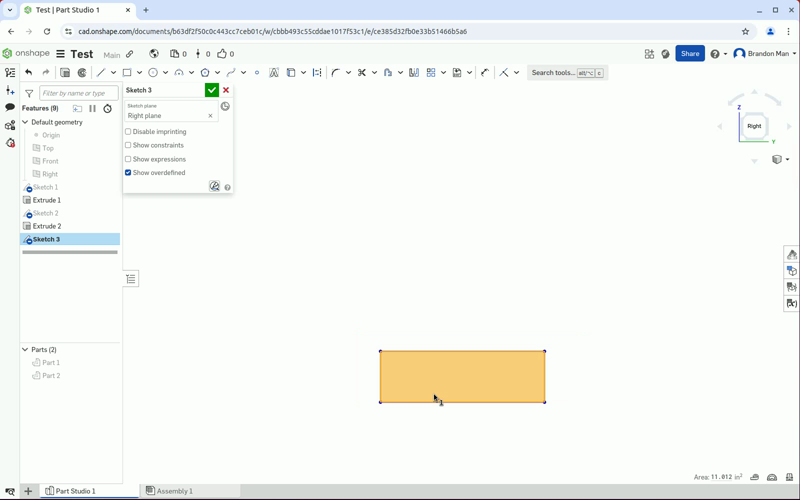
scroll(-6)
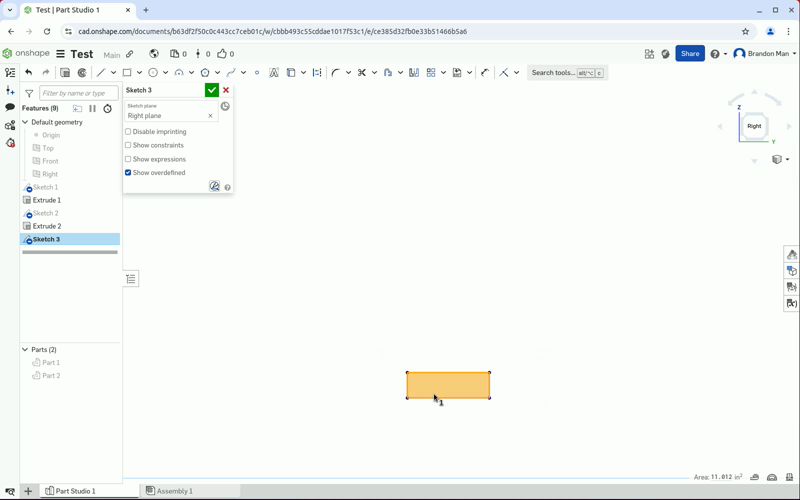
scroll(-6)
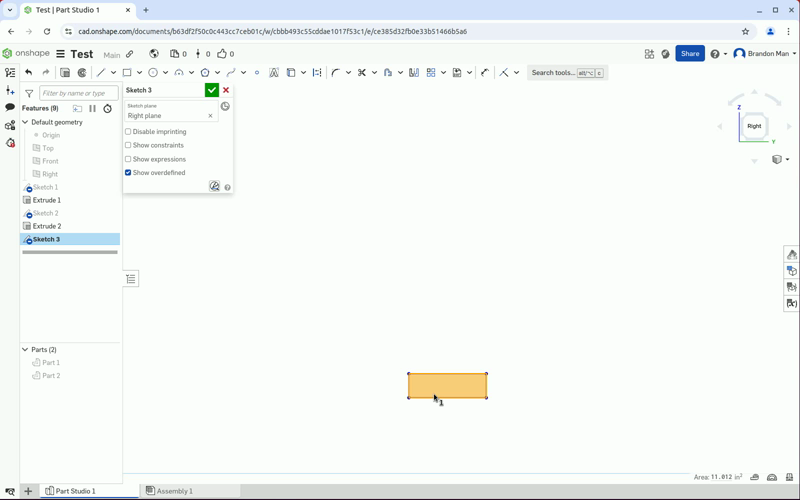
scroll(-6)
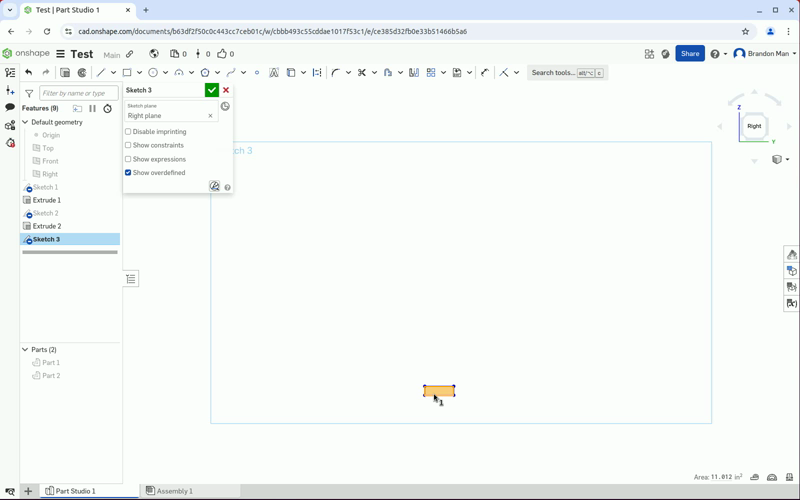
mouse_move(73, 352)
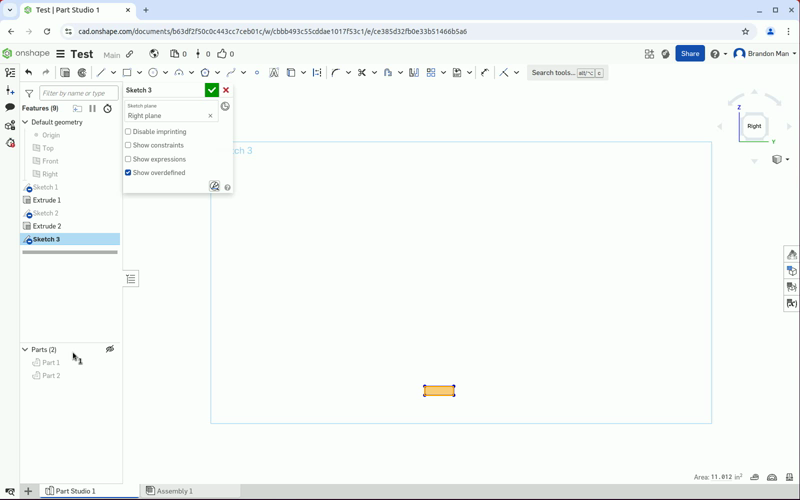
key(shift+y)
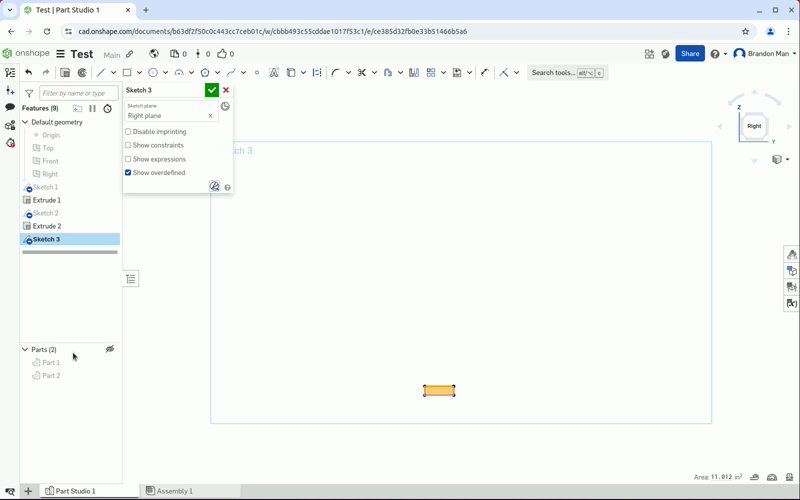
key(shift+e)
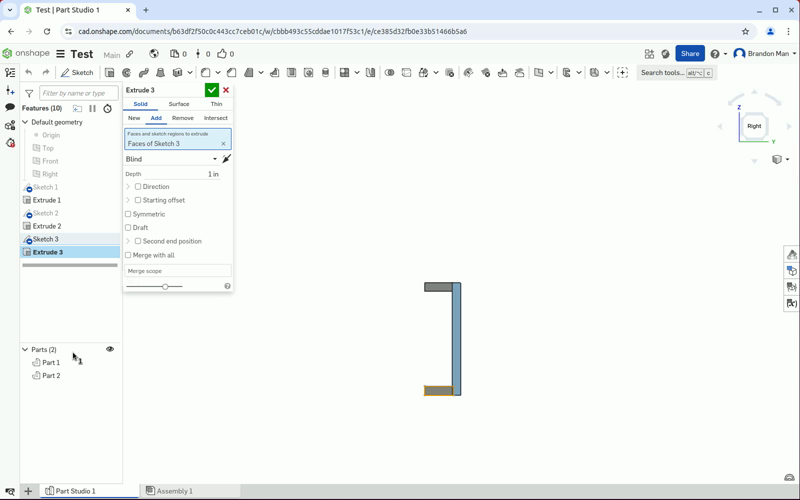
mouse_move(143, 106)
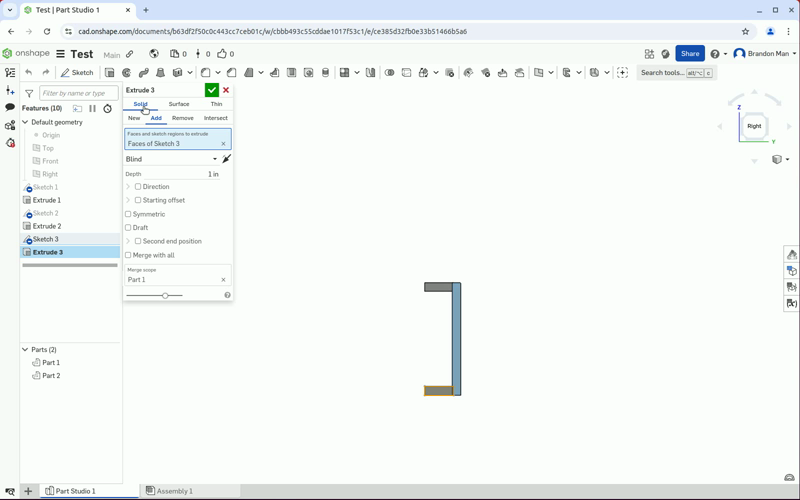
click(143, 106)
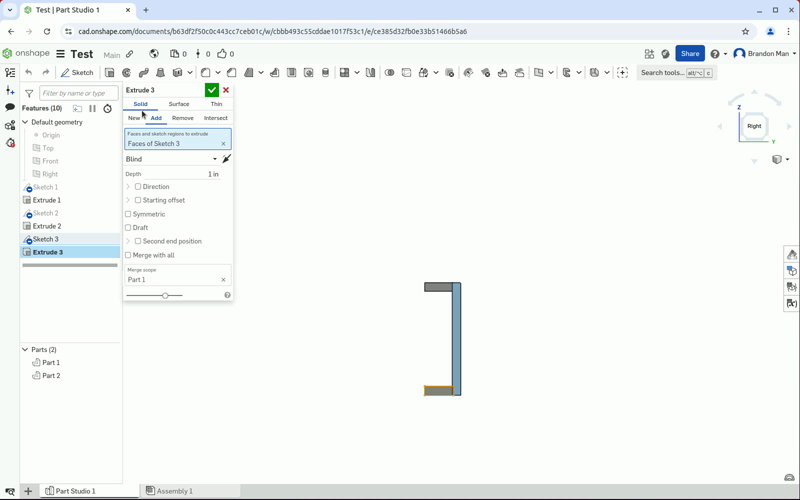
mouse_move(137, 120)
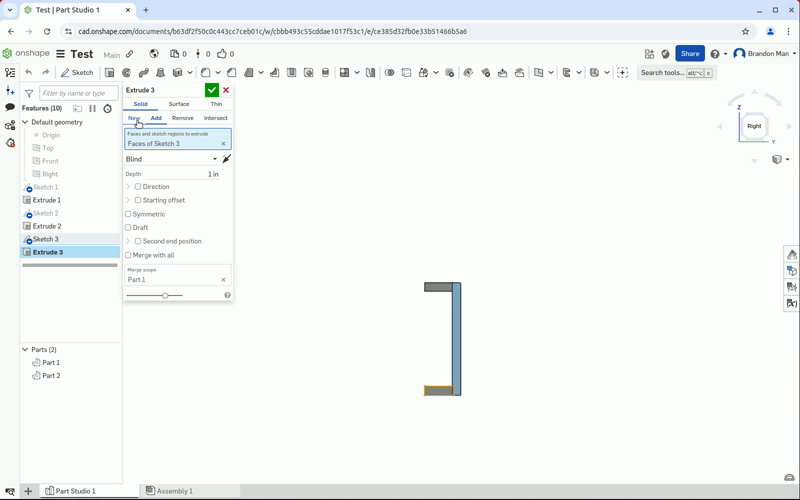
click(137, 120)
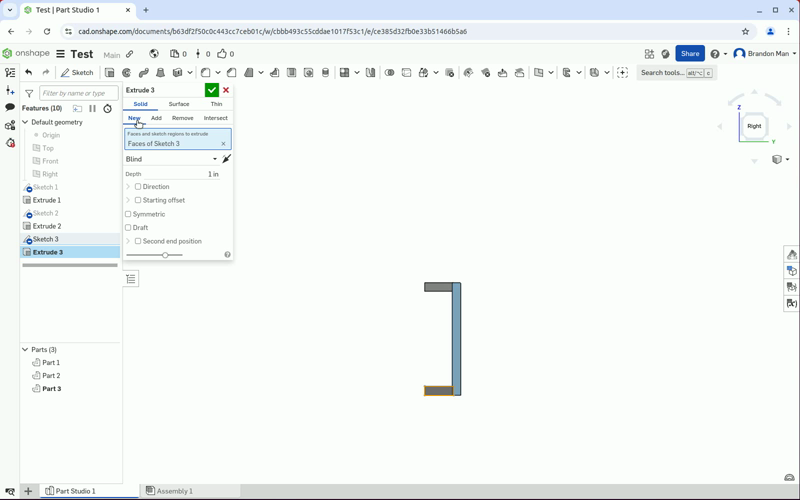
key(tab, 4)
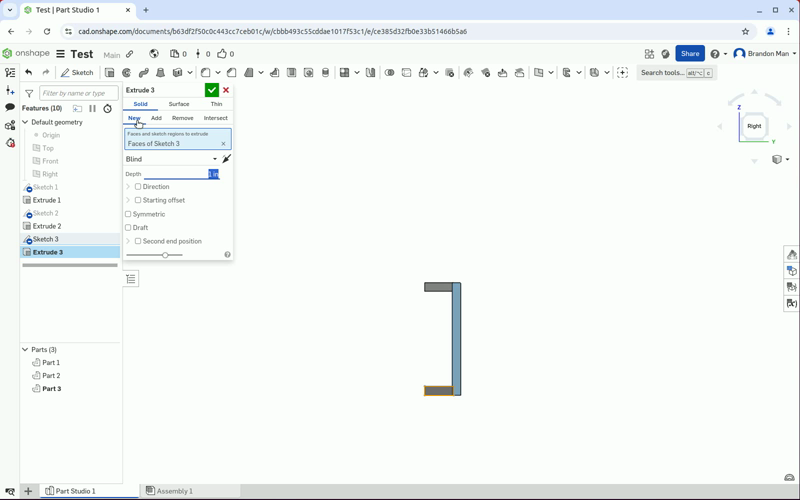
text(12.036)
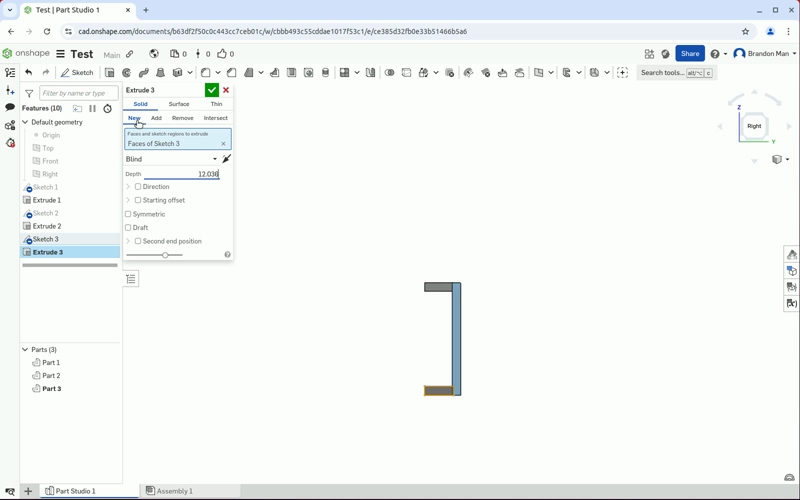
key(tab, 3)
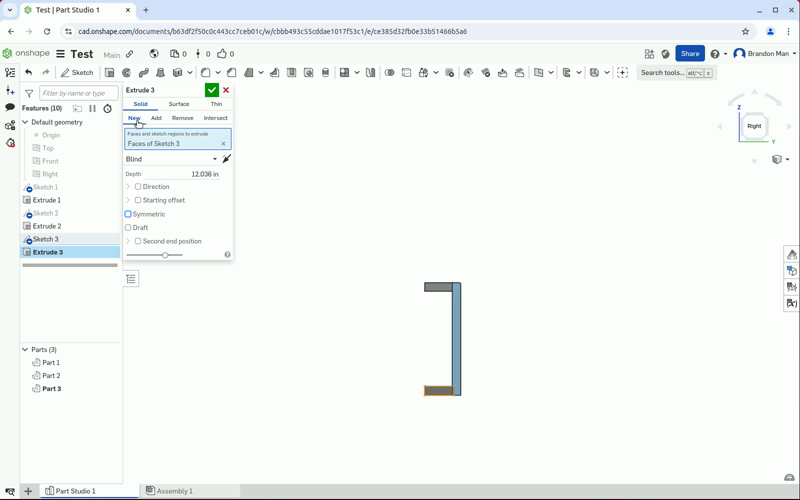
key(space)
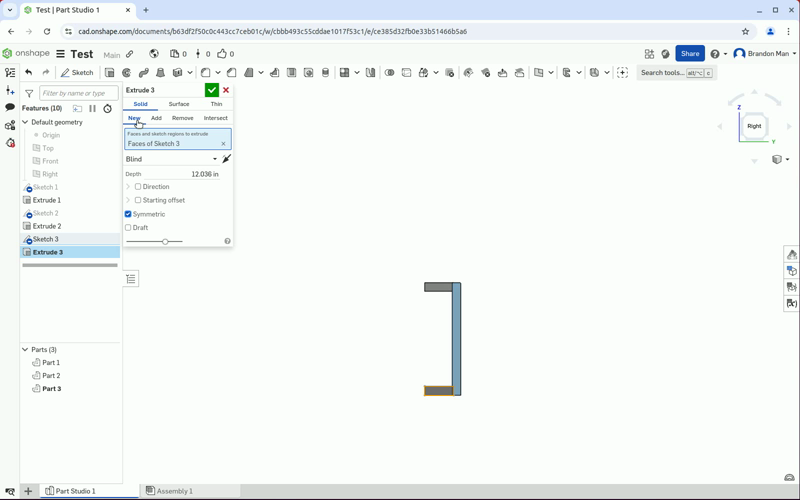
key(enter)
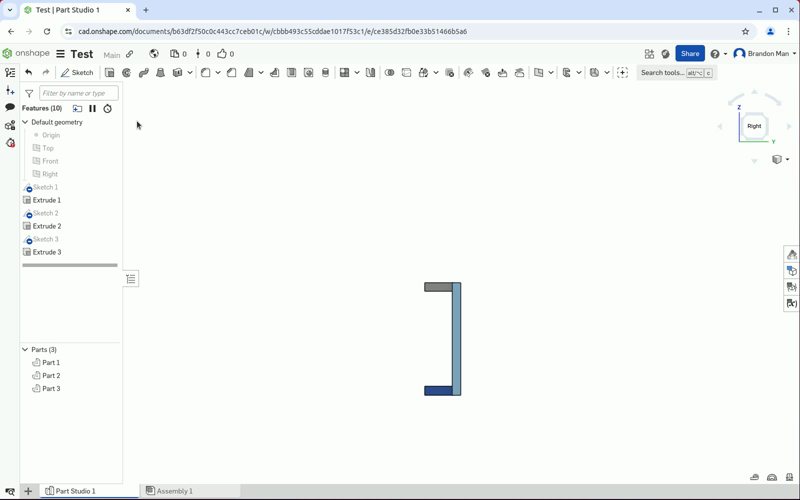
key(shift+h)
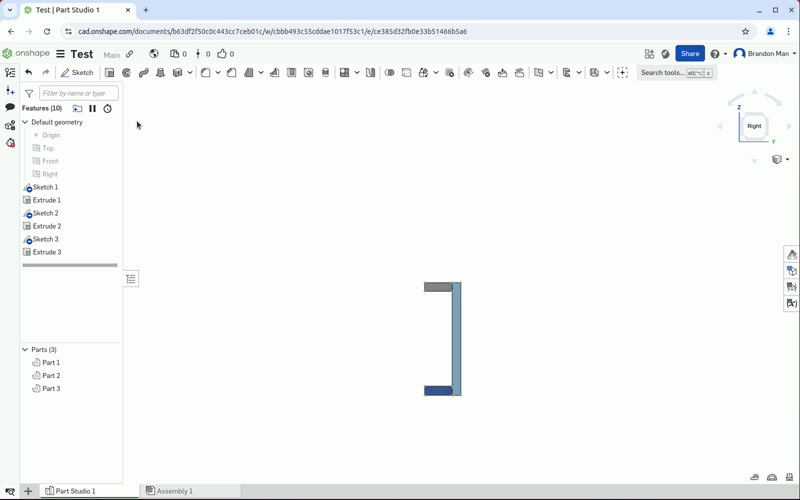
key(shift+h)
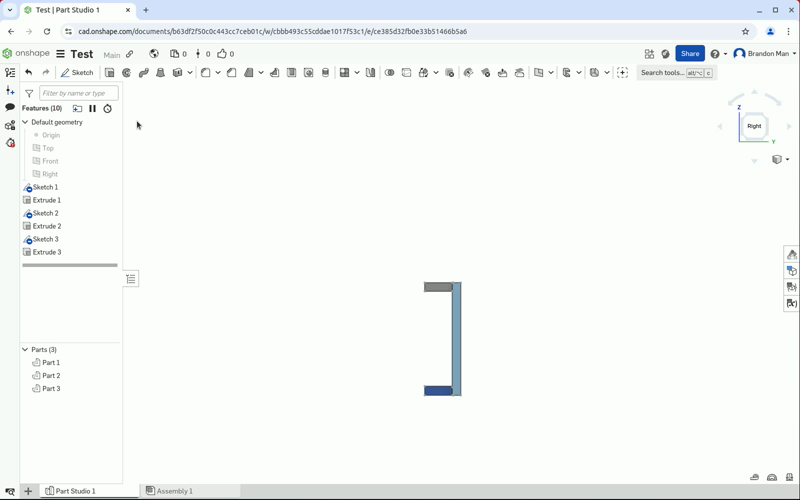
key(shift+7)
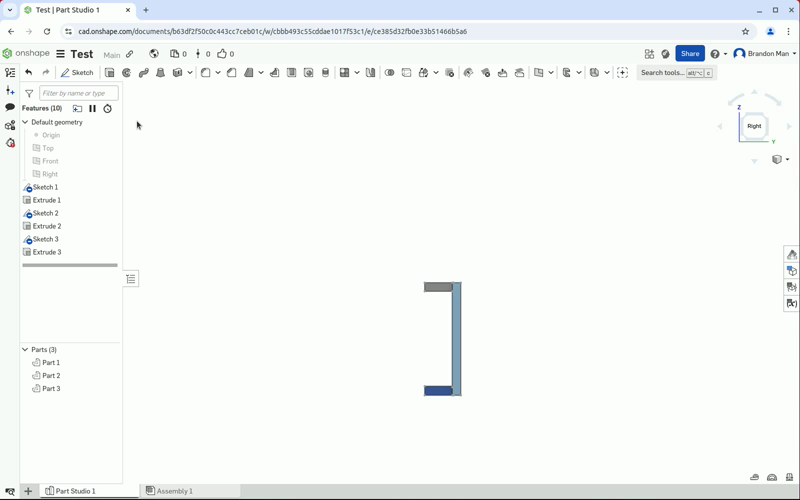
key(right, 2)
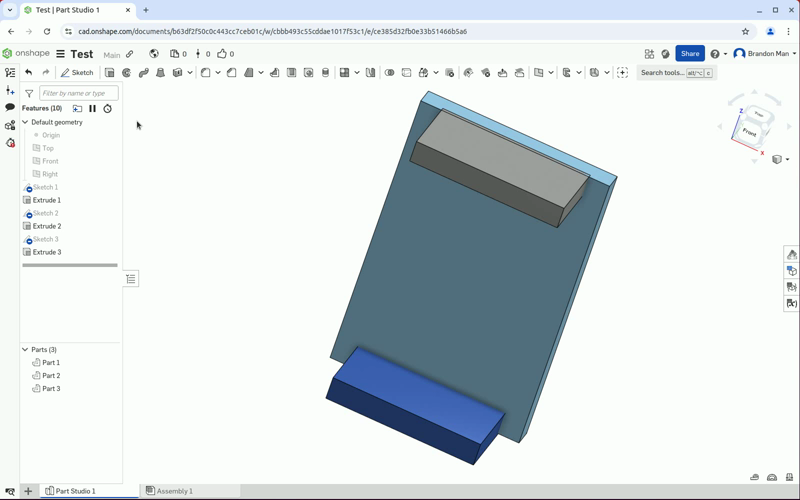
key(down, 2)
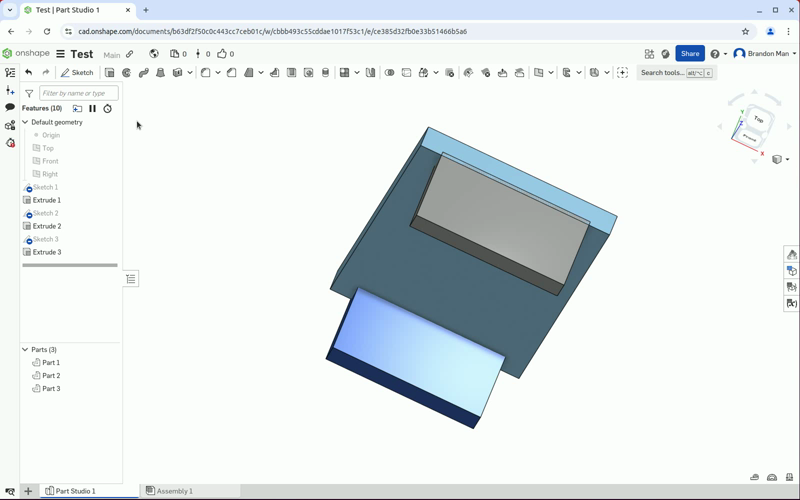
key(up, 2)
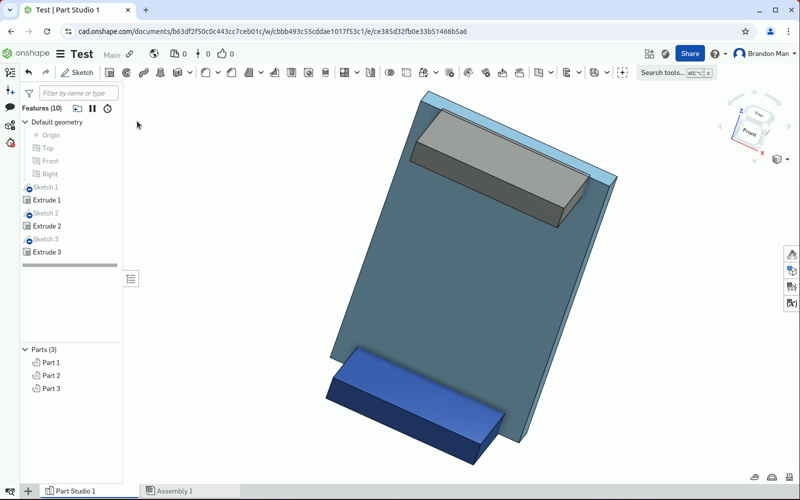
key(left, 2)
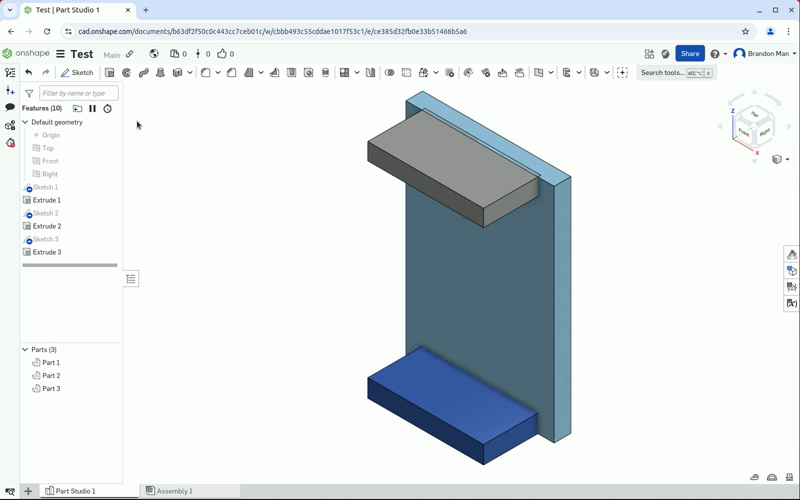
mouse_move(73, 189)
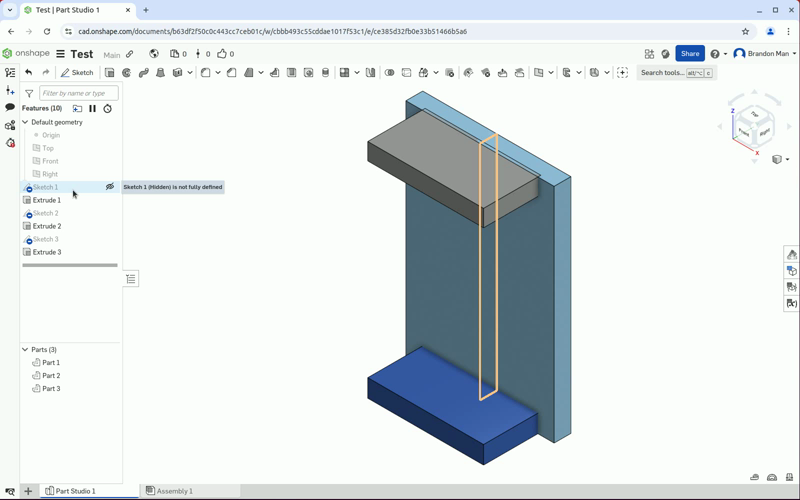
click(73, 189)